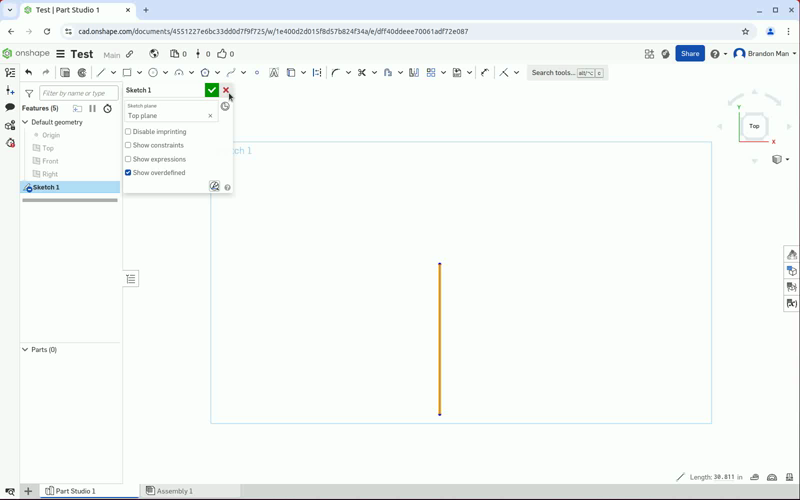
key(shift+h)
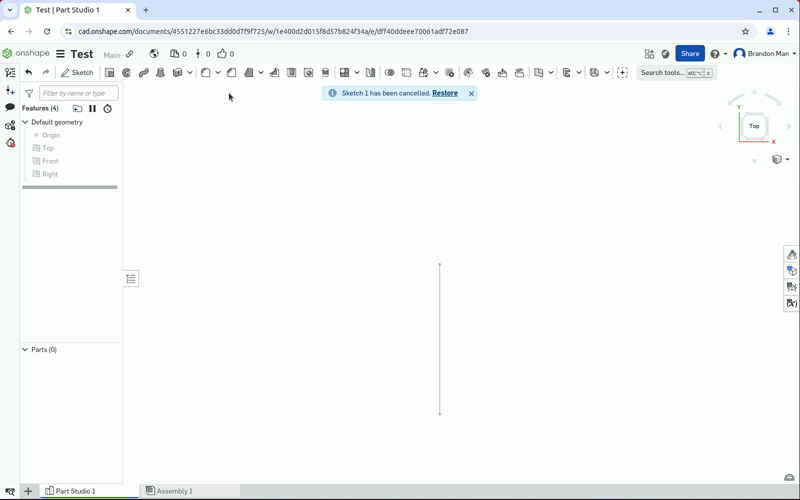
mouse_move(73, 352)
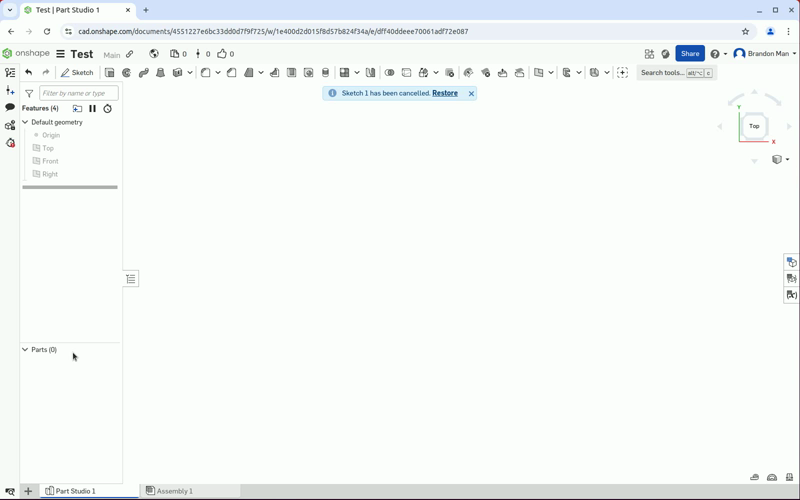
key(y)
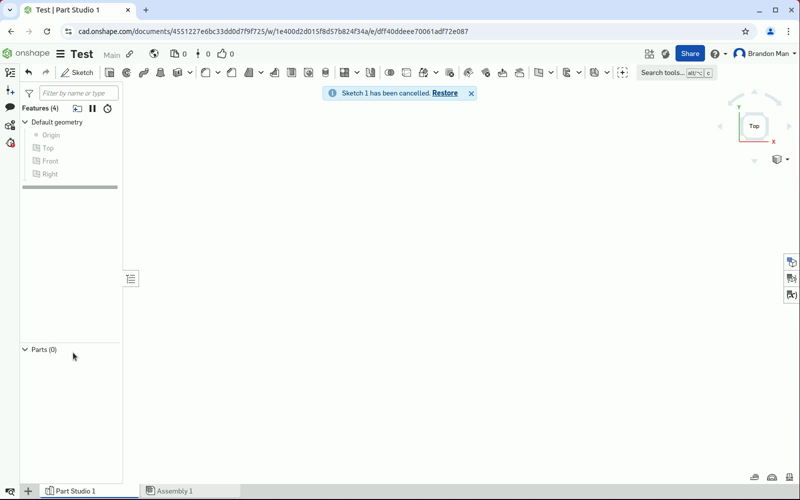
key(shift+p)
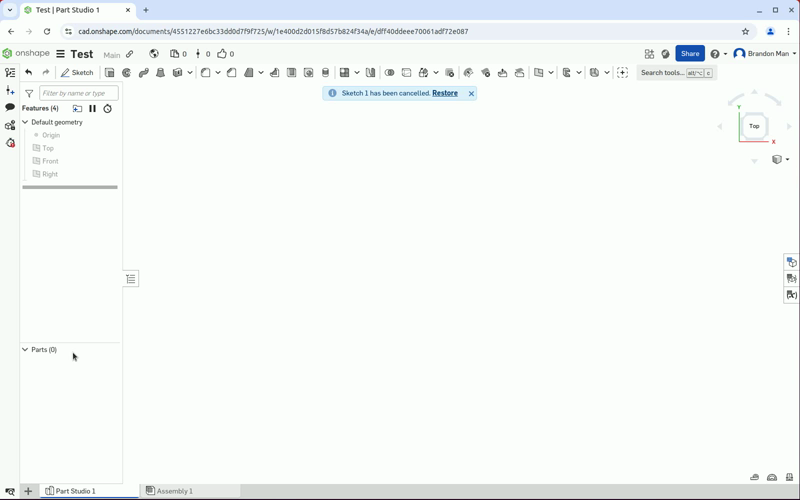
key(space)
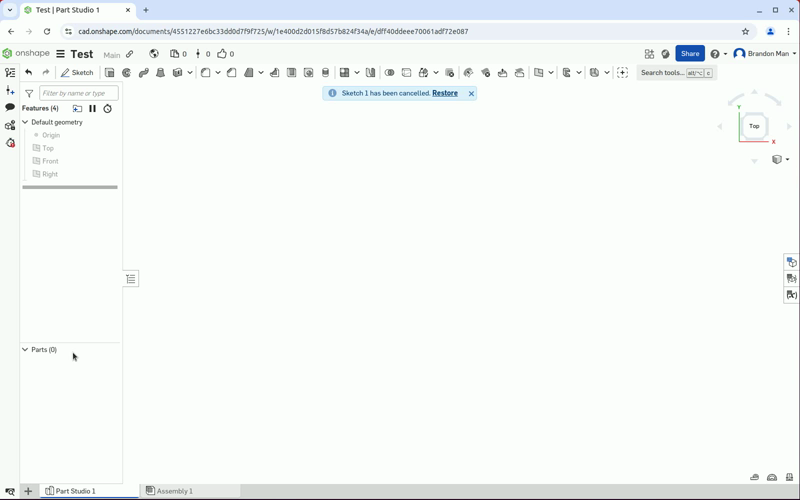
key_down(shift)
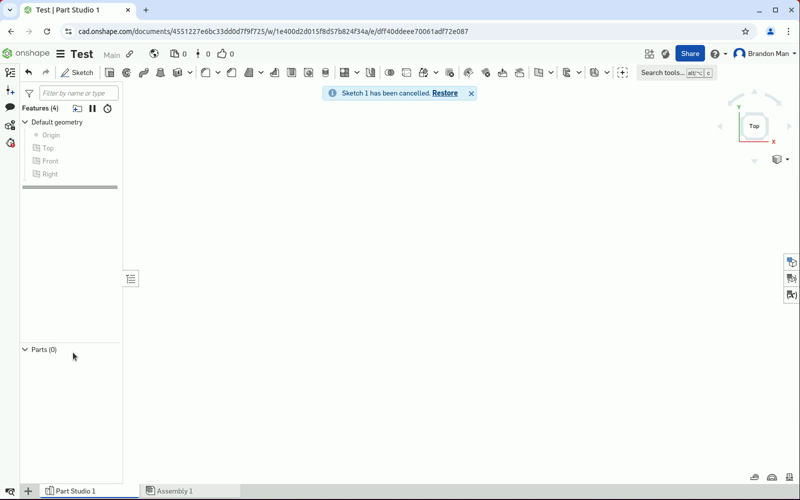
key(up)
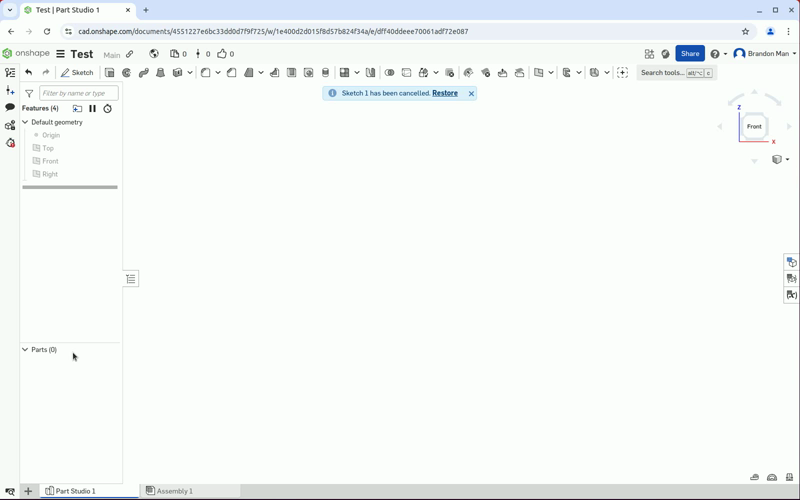
key_up(shift)
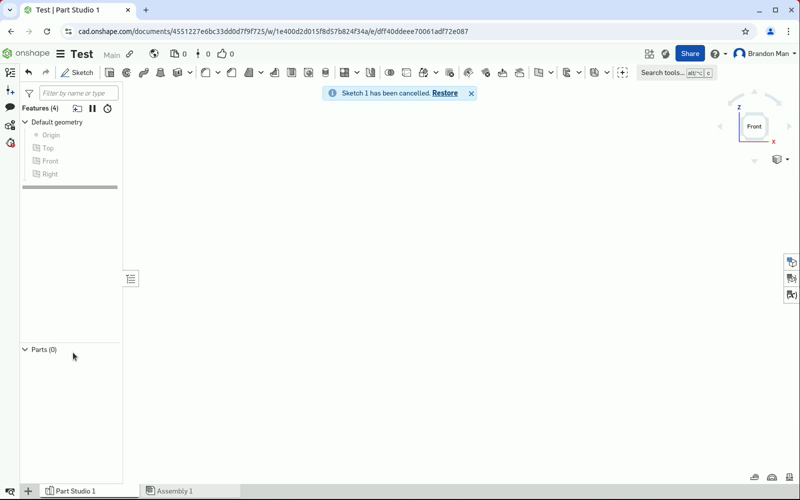
mouse_move(73, 352)
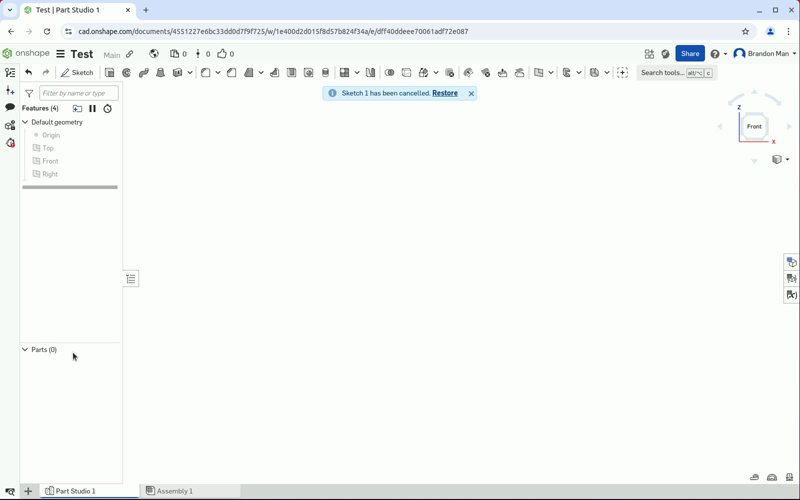
key(shift+y)
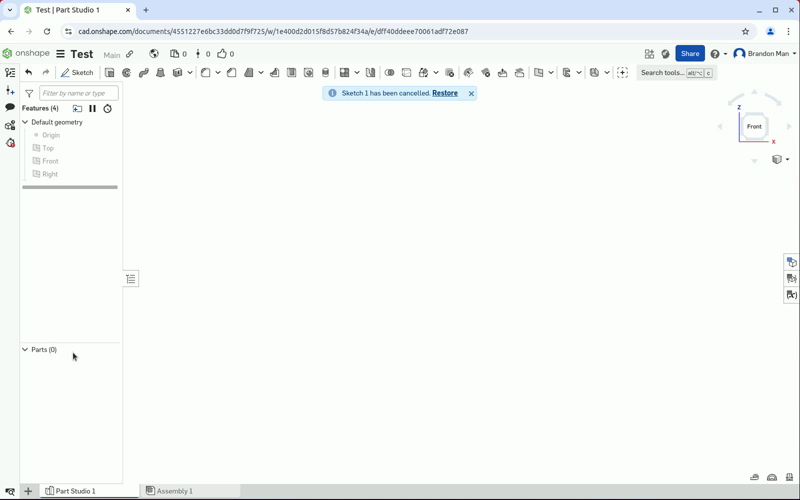
key(shift+s)
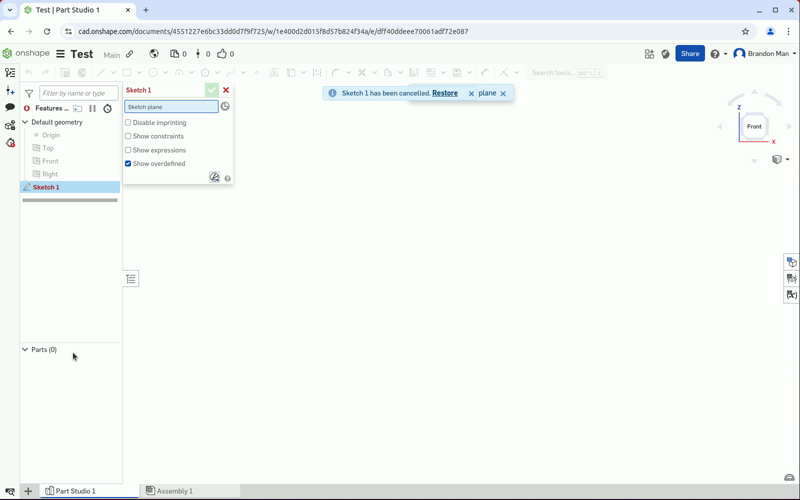
mouse_move(73, 163)
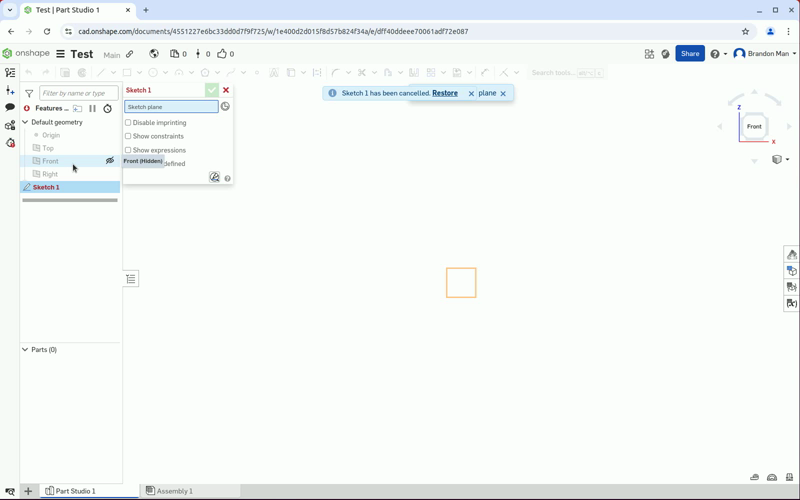
click(73, 163)
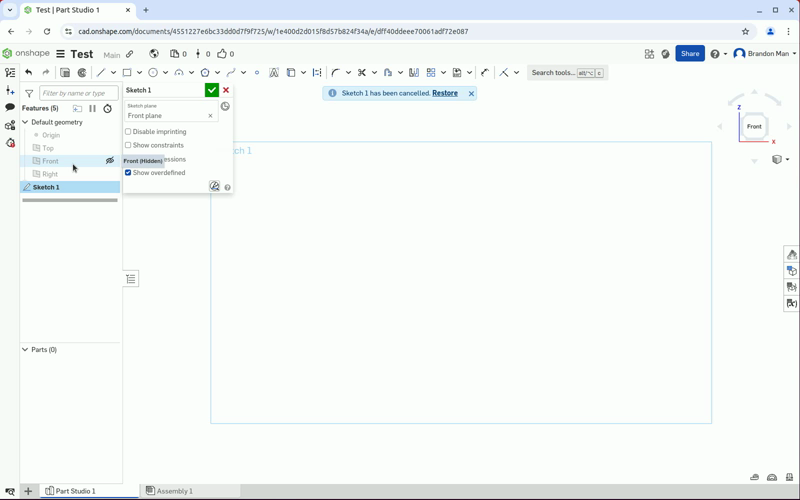
mouse_move(73, 352)
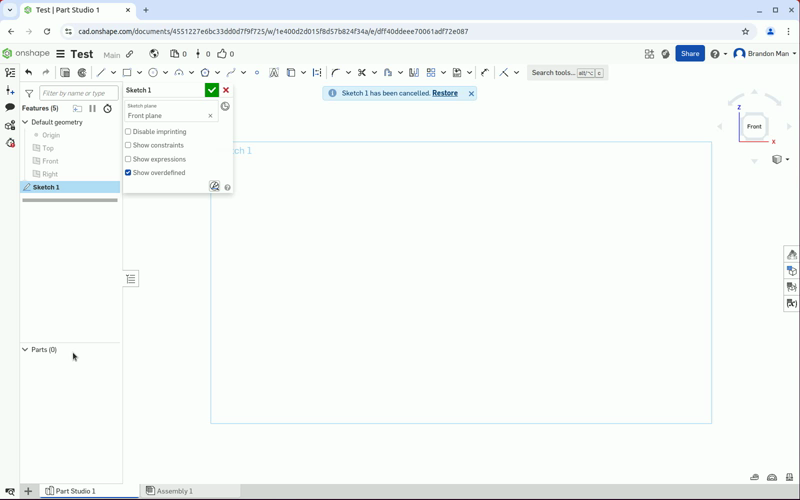
key(y)
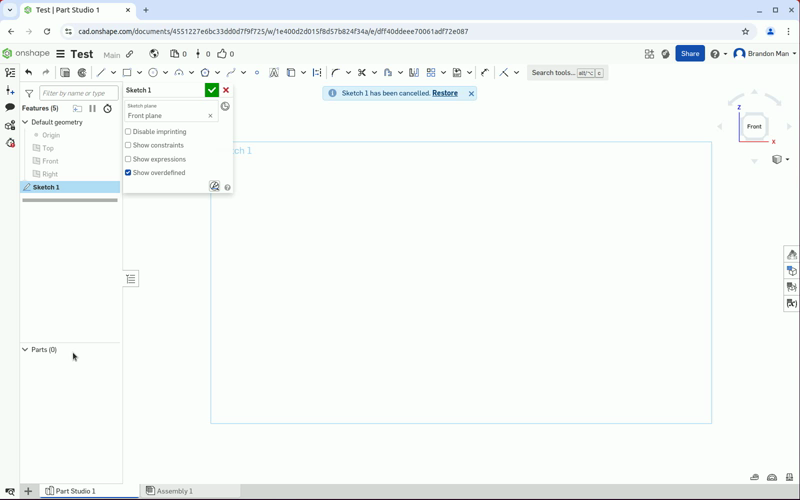
key(c)
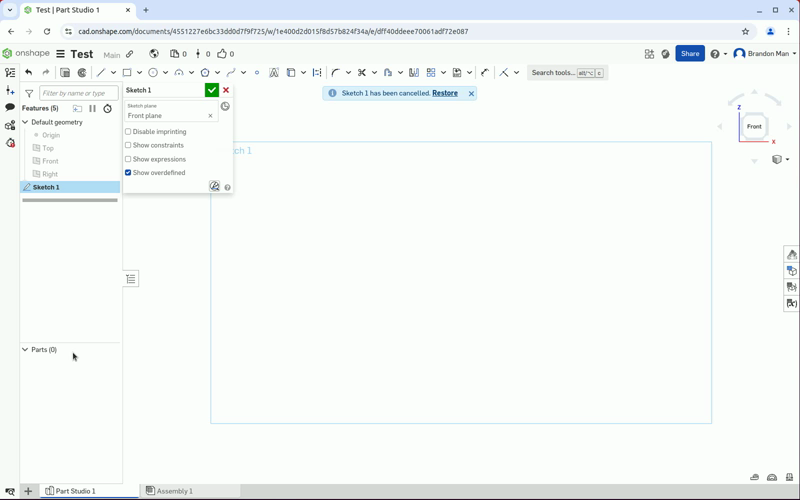
key_down(shift)
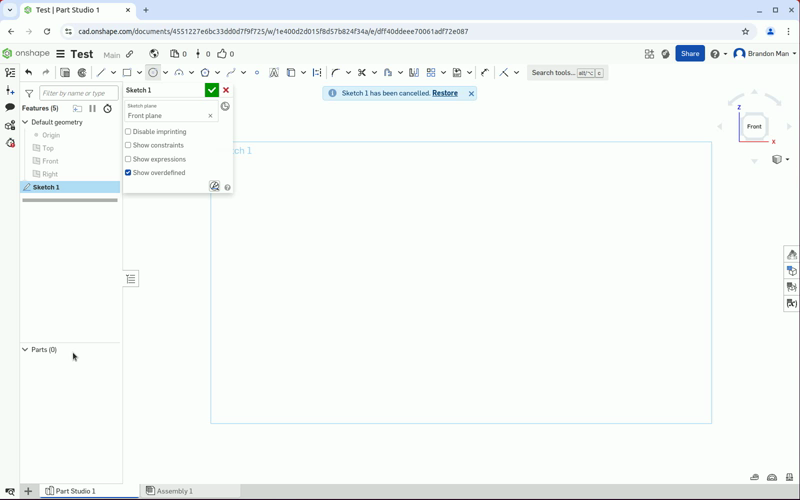
mouse_move(461, 282)
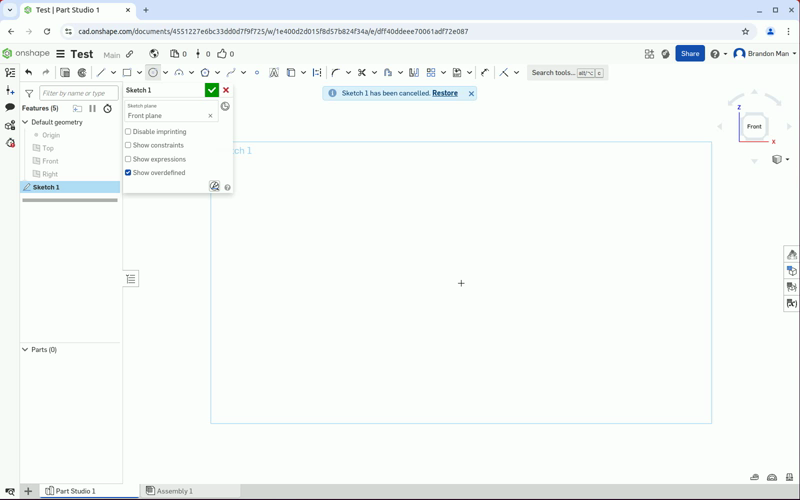
click(461, 282)
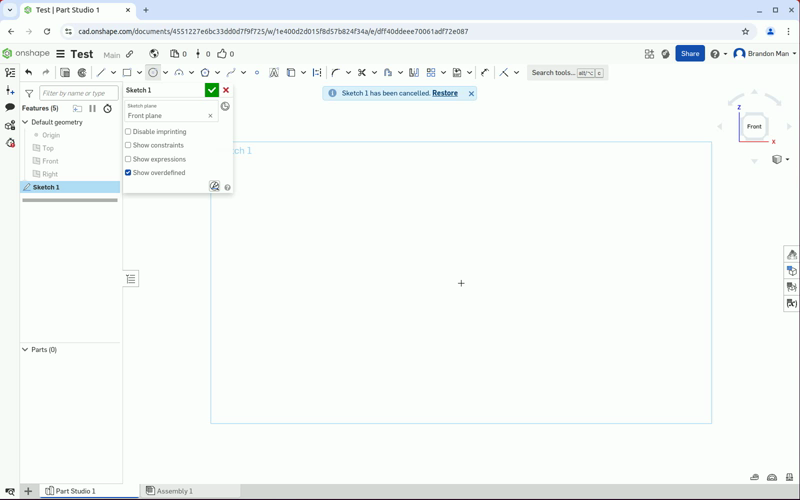
key_up(shift)
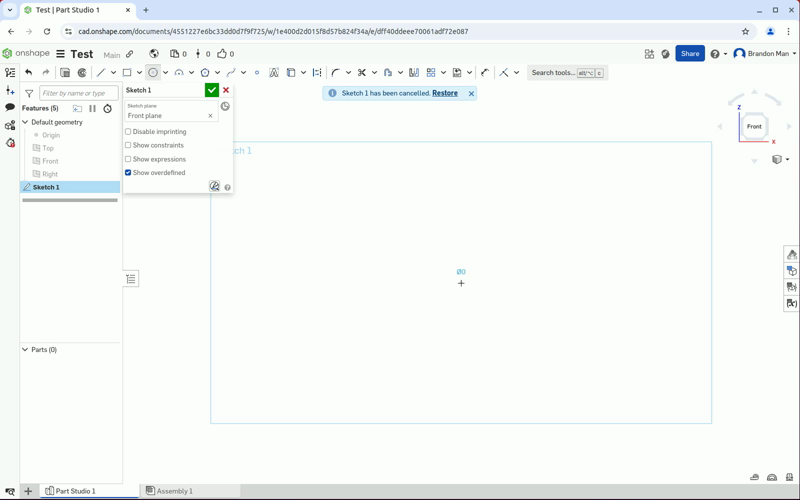
mouse_move(532, 282)
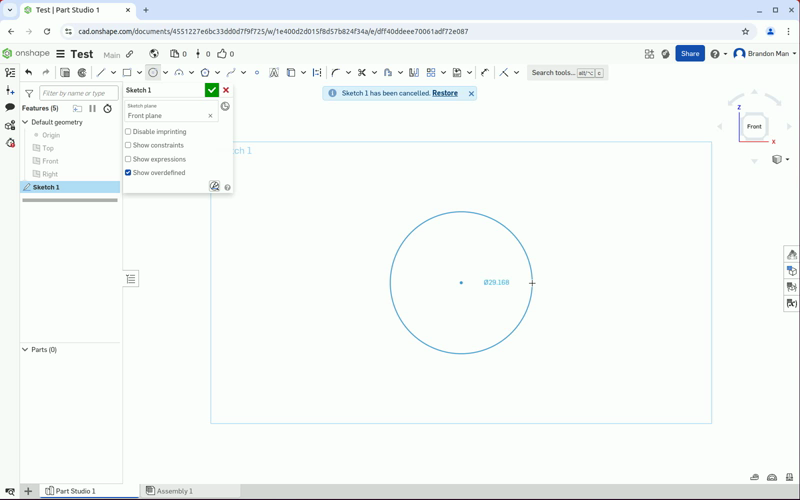
click(532, 282)
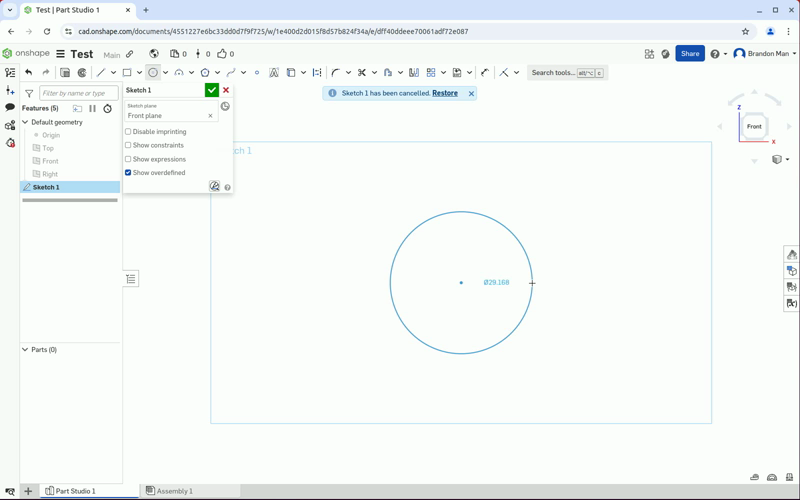
key(esc)
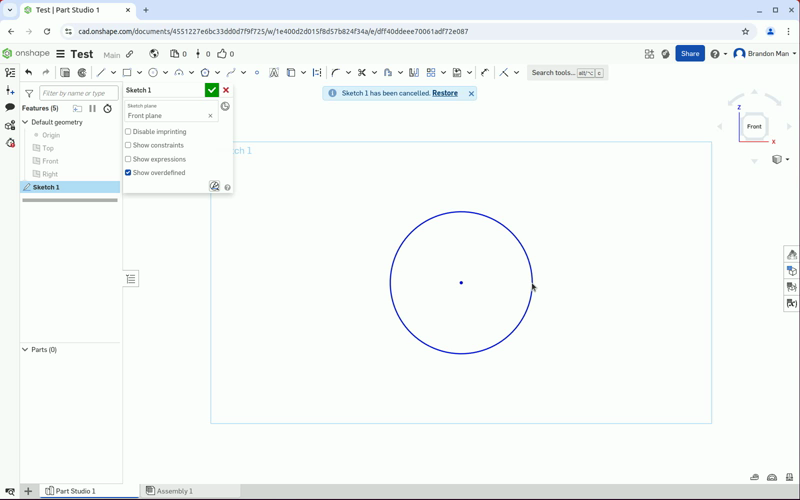
key(c)
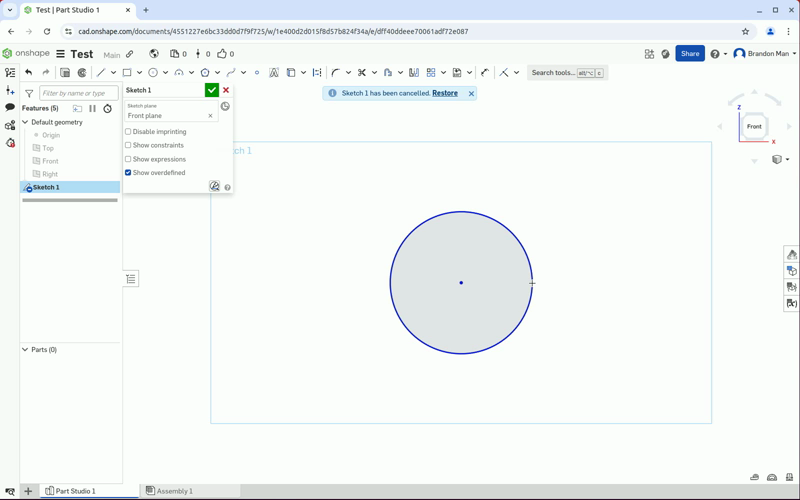
key_down(shift)
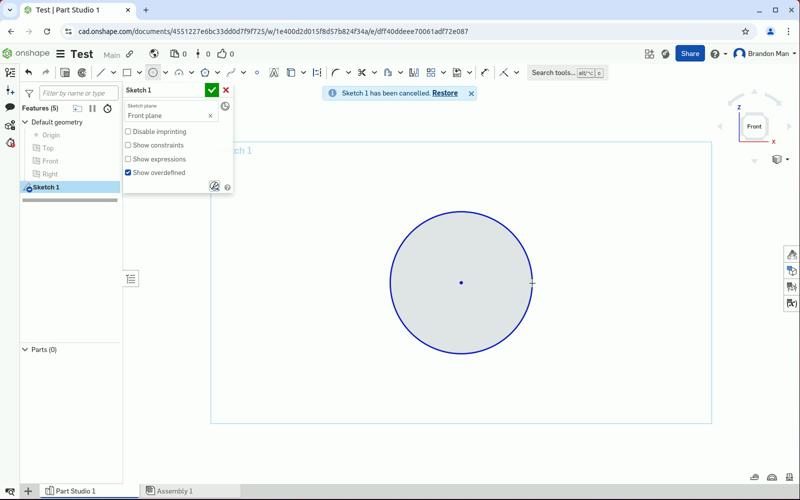
mouse_move(461, 282)
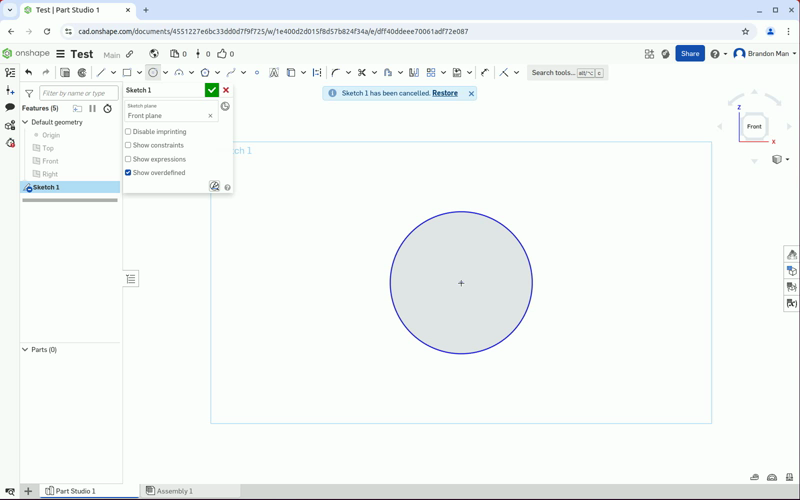
click(461, 282)
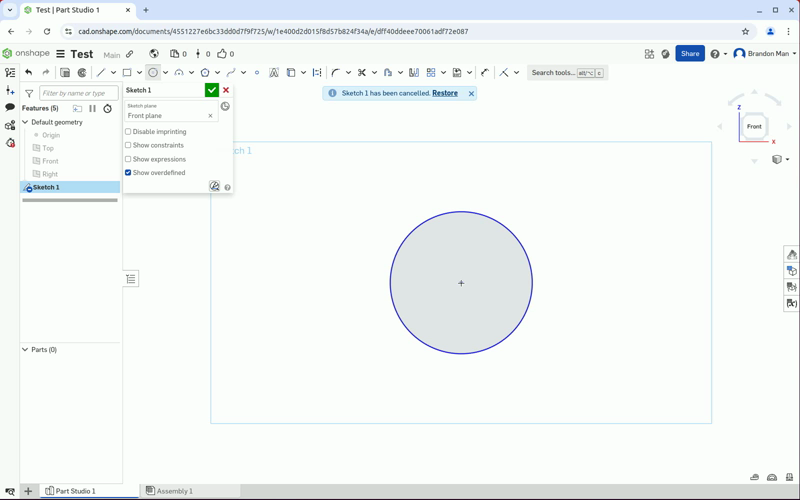
key_up(shift)
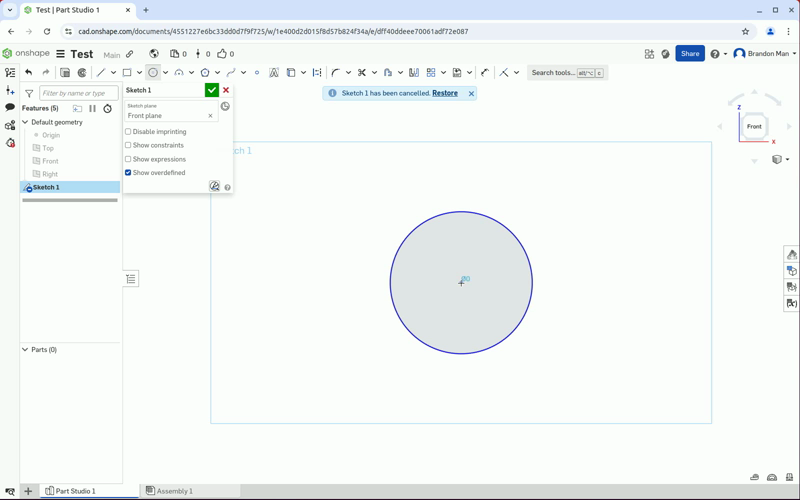
mouse_move(517, 282)
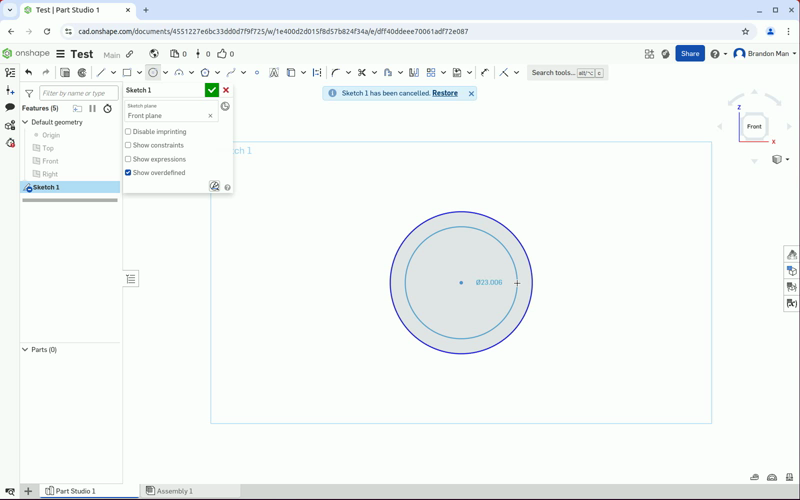
click(517, 282)
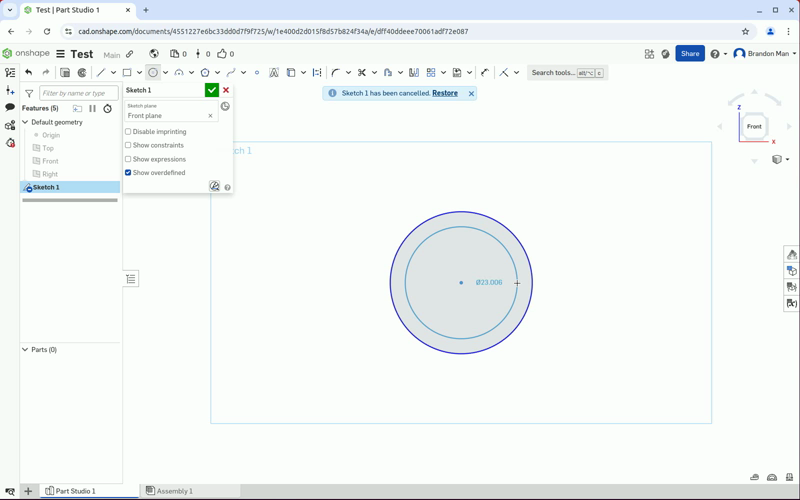
key(esc)
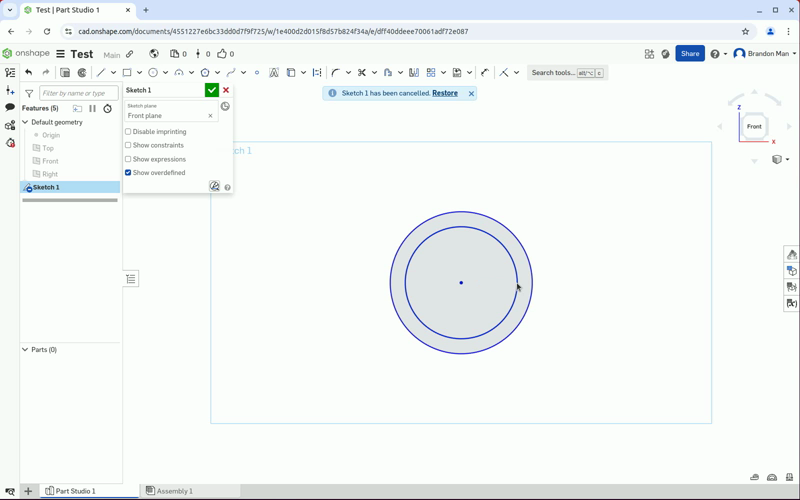
mouse_move(489, 227)
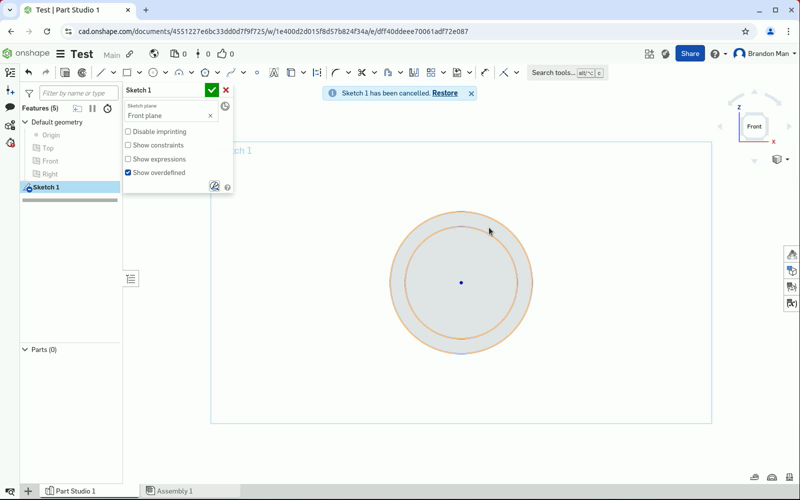
click(489, 227)
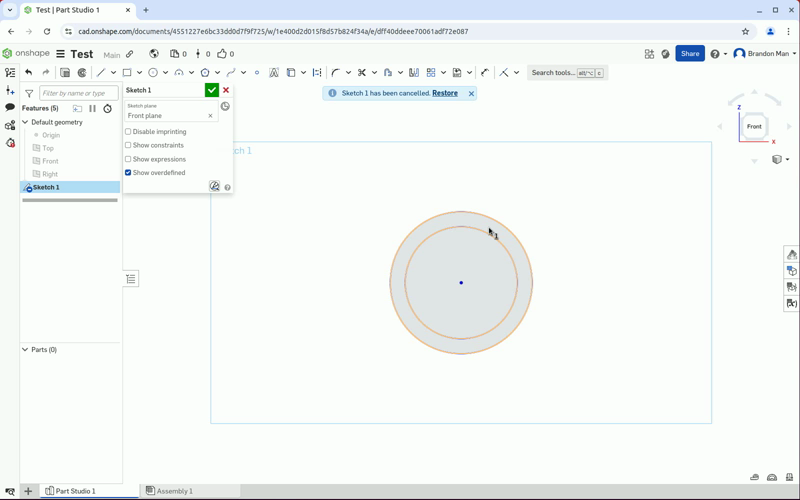
mouse_move(73, 352)
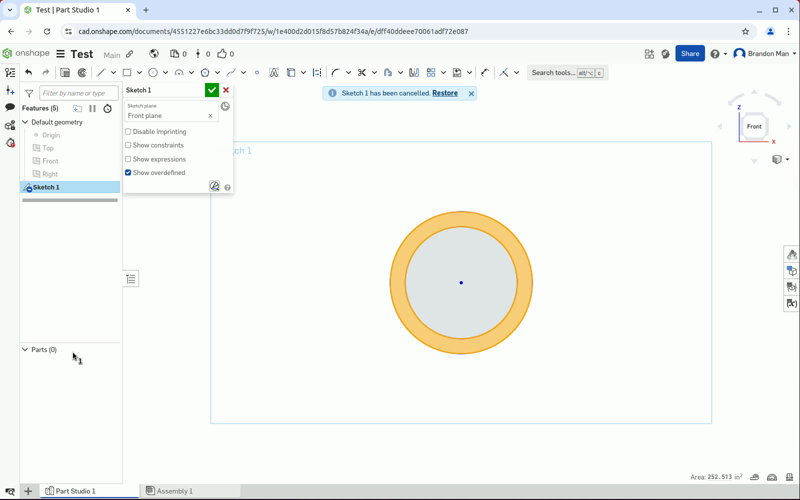
key(shift+y)
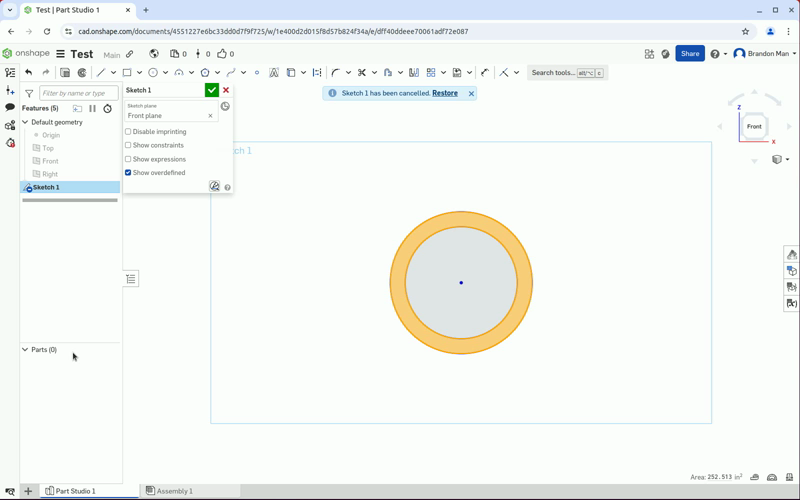
key(shift+e)
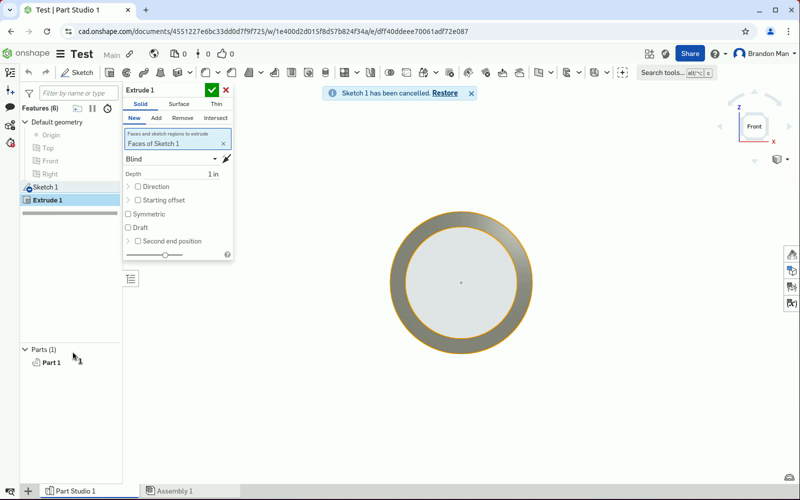
mouse_move(143, 106)
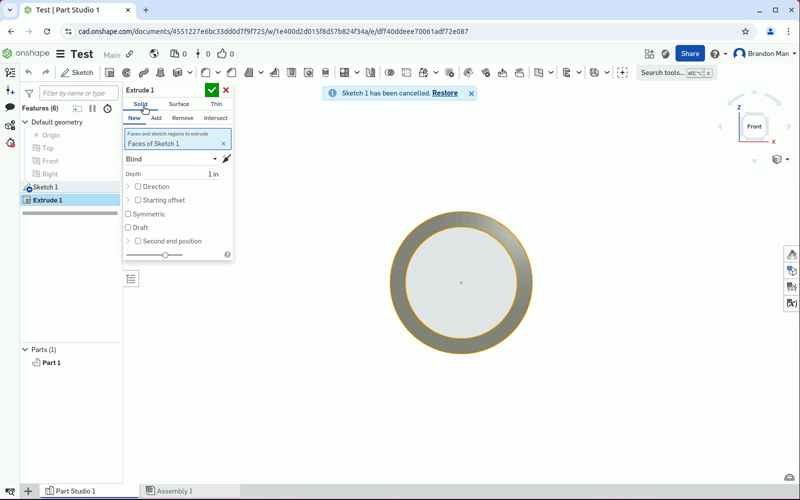
click(143, 106)
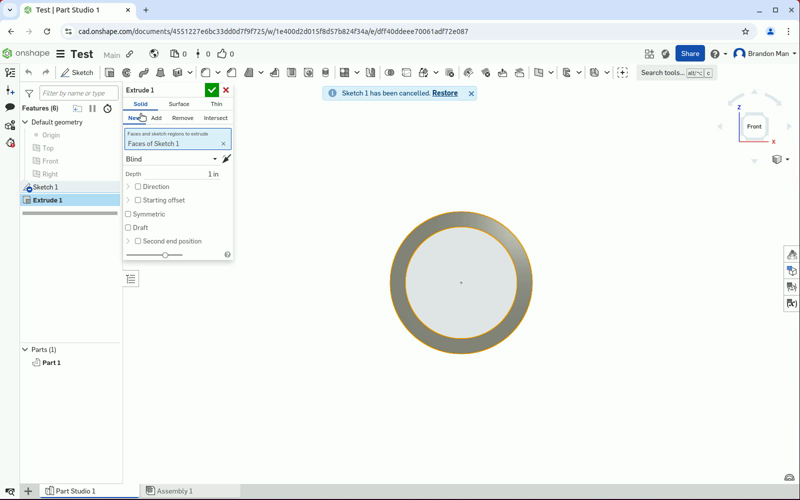
mouse_move(137, 120)
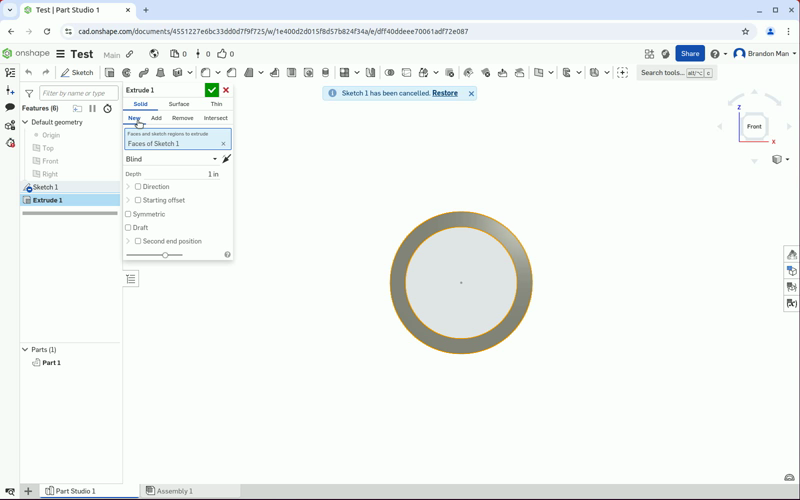
click(137, 120)
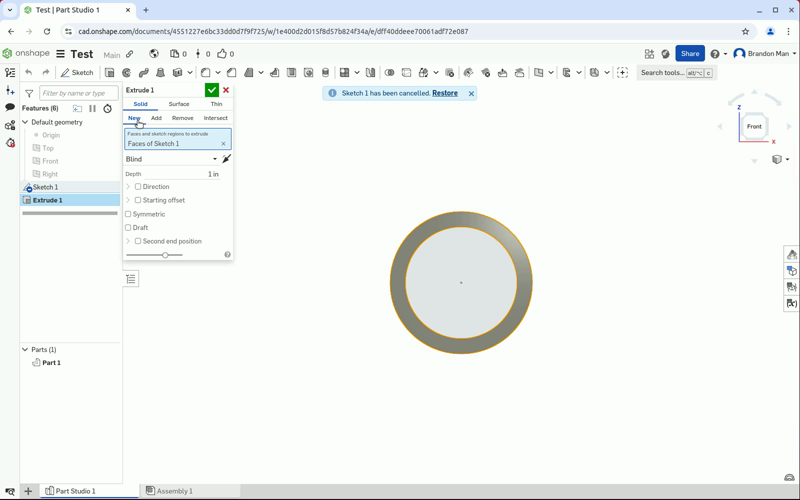
key(tab, 4)
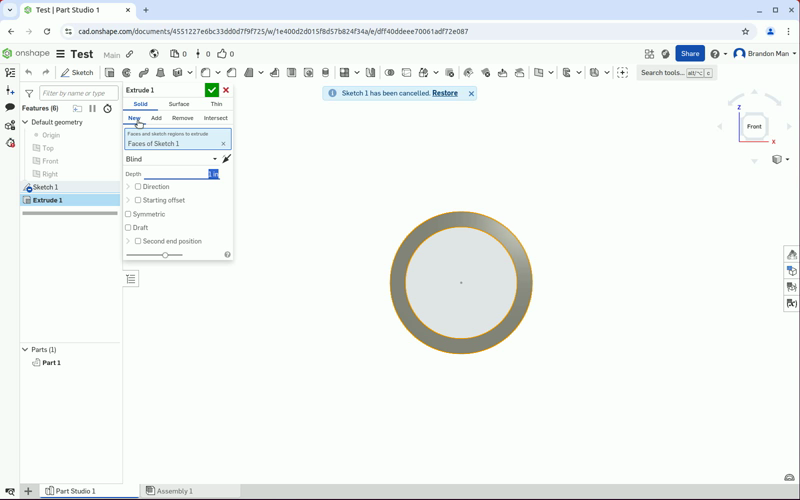
text(2.889)
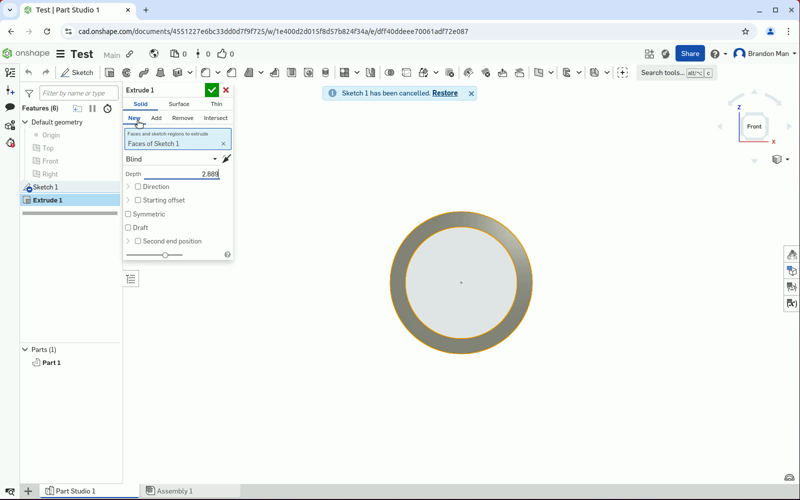
key(enter)
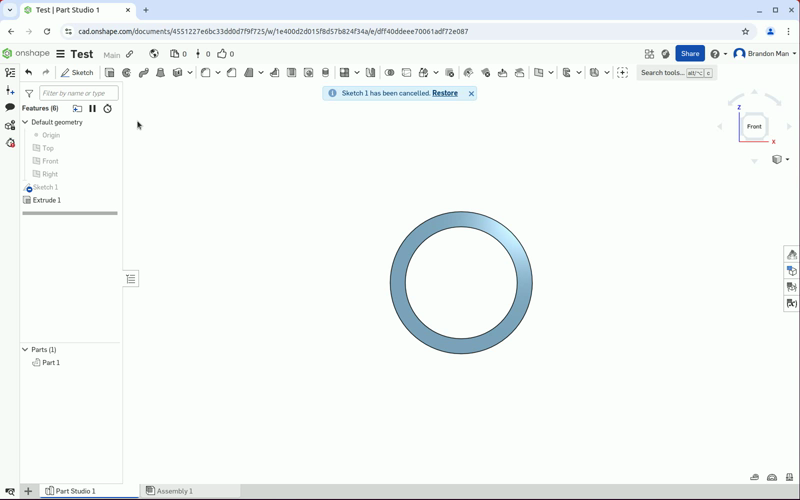
key(shift+h)
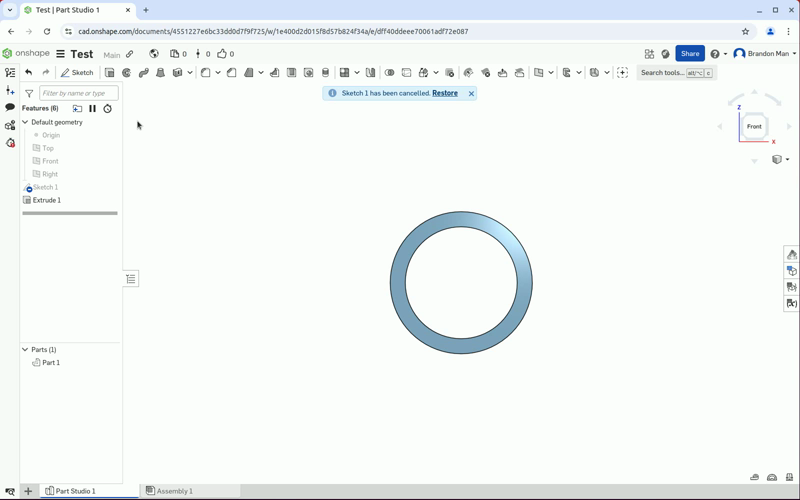
key(shift+h)
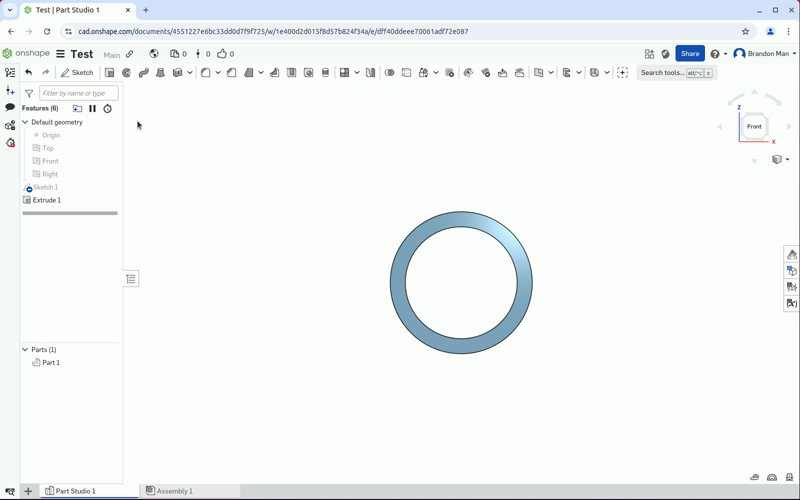
mouse_move(73, 189)
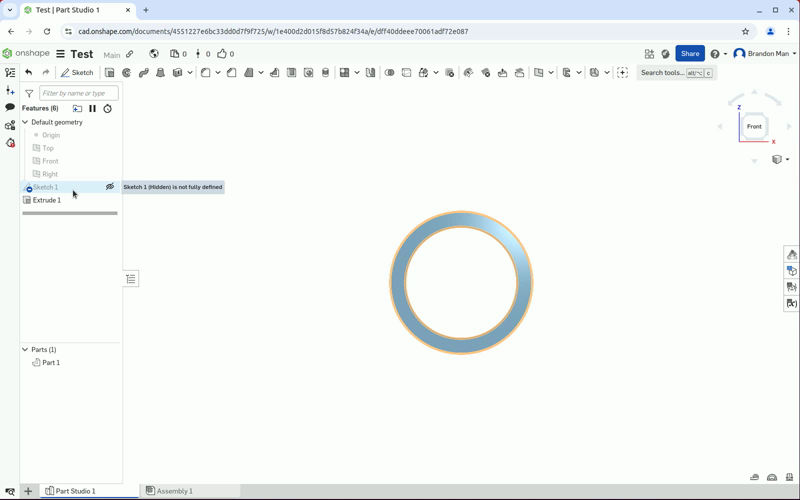
click(73, 189)
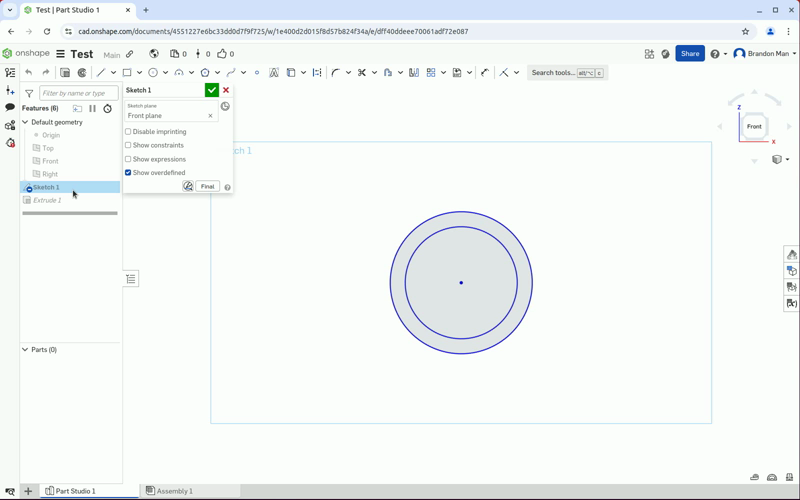
mouse_move(229, 92)
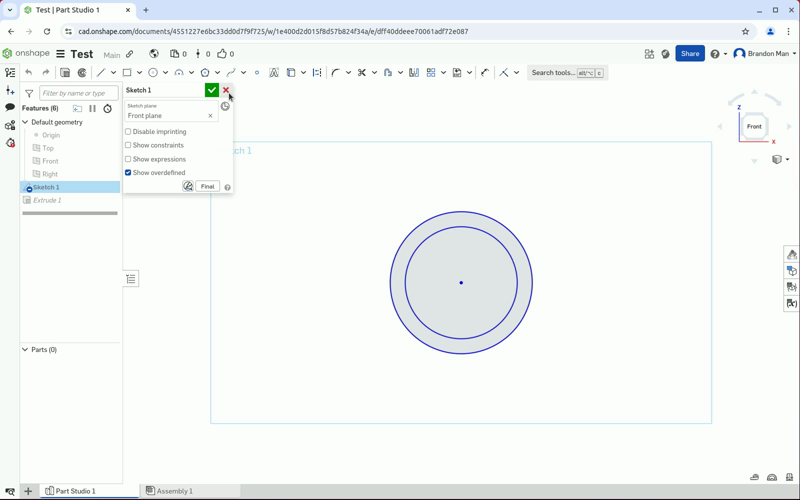
click(229, 92)
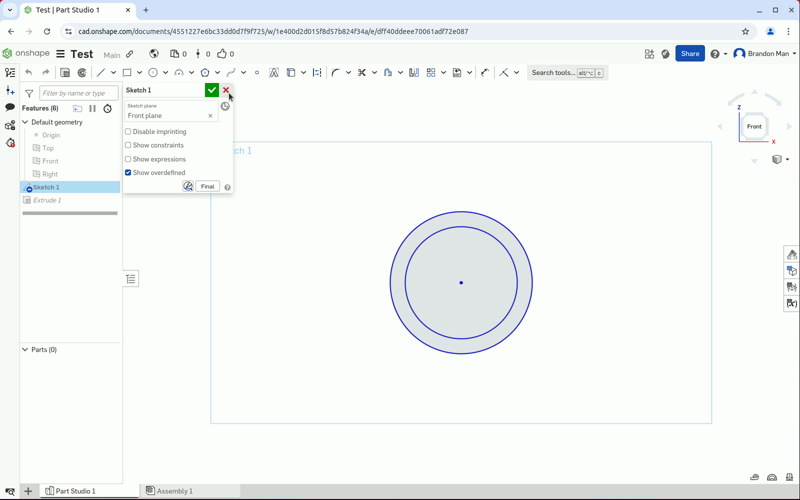
key(shift+s)
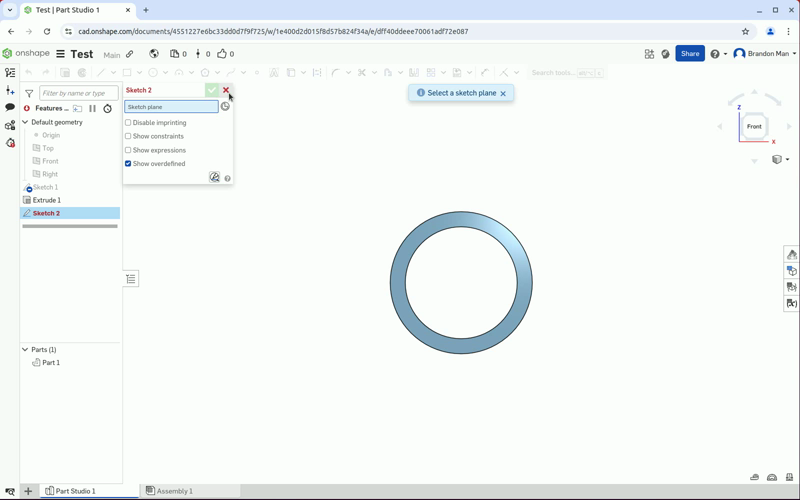
mouse_move(73, 163)
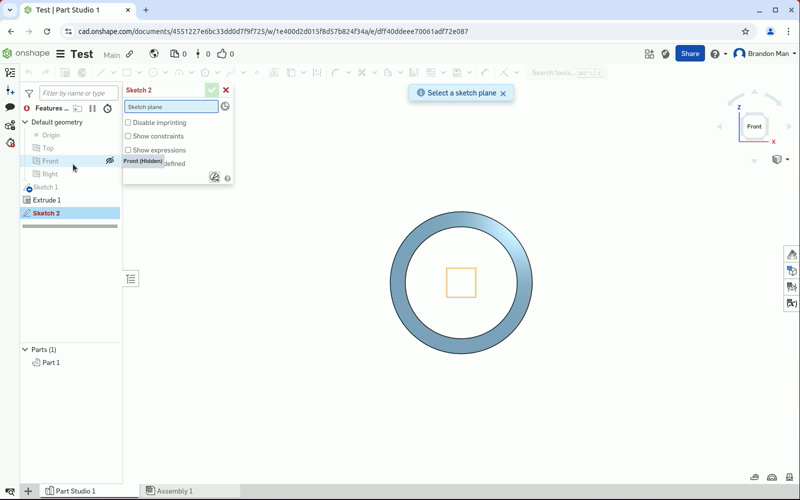
click(73, 163)
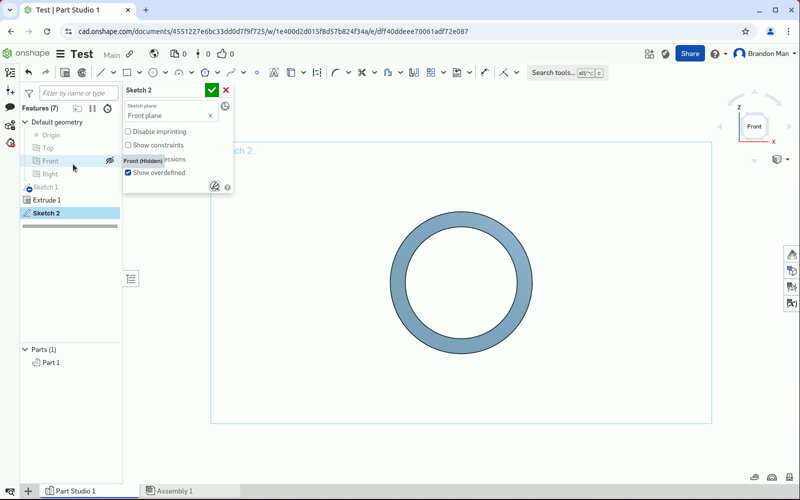
mouse_move(73, 352)
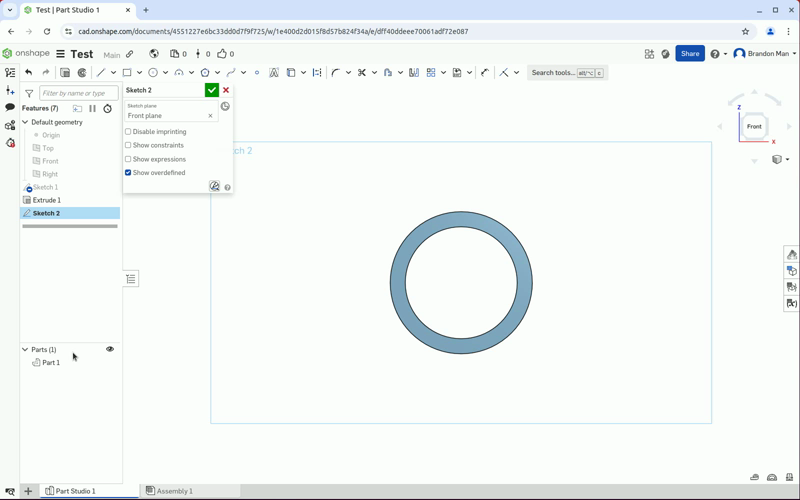
key(y)
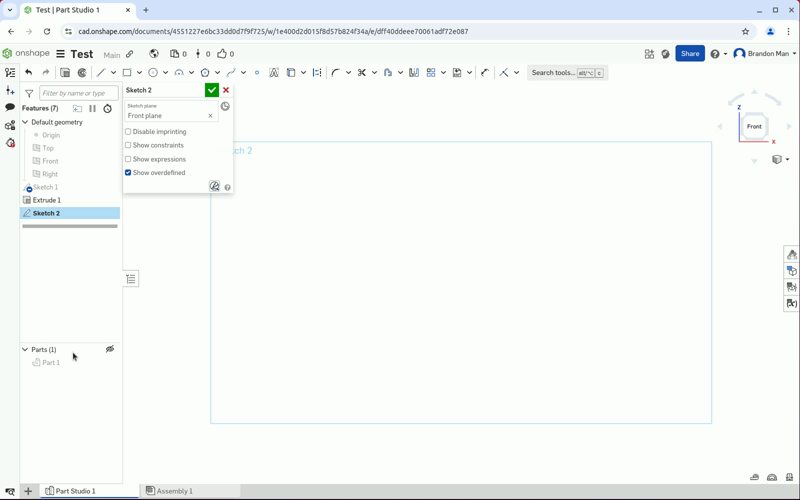
key(c)
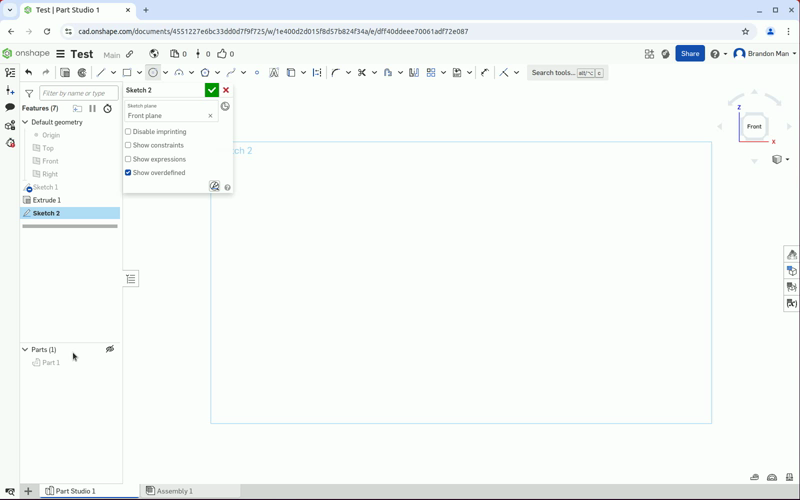
key_down(shift)
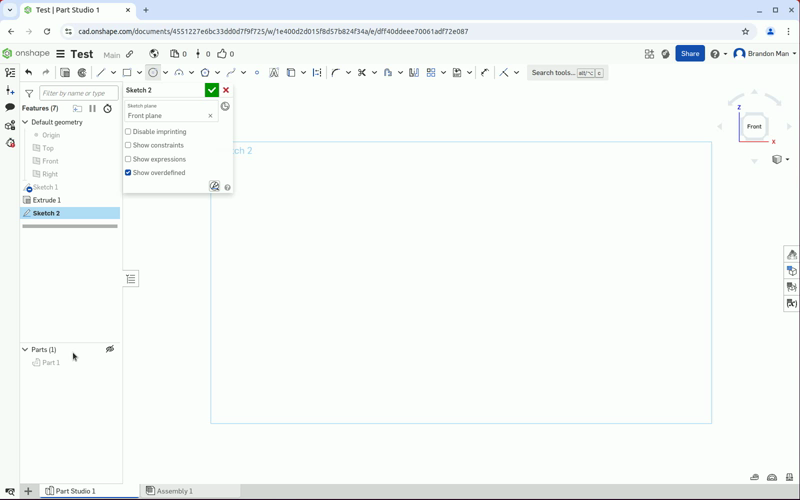
mouse_move(461, 282)
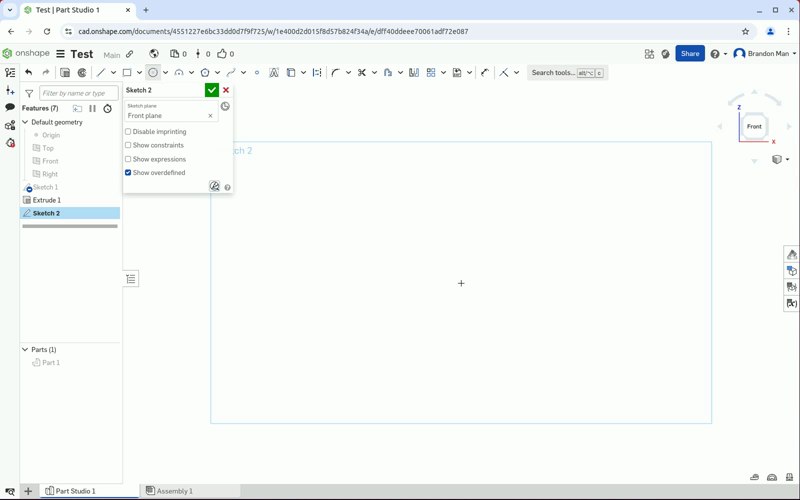
click(461, 282)
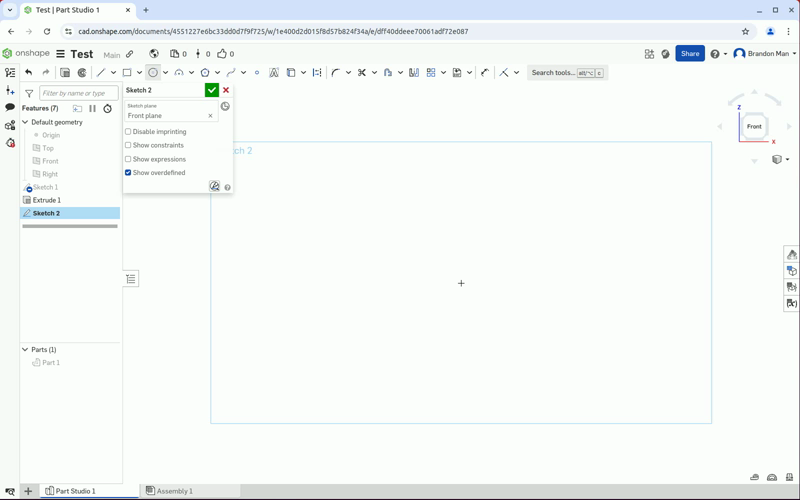
key_up(shift)
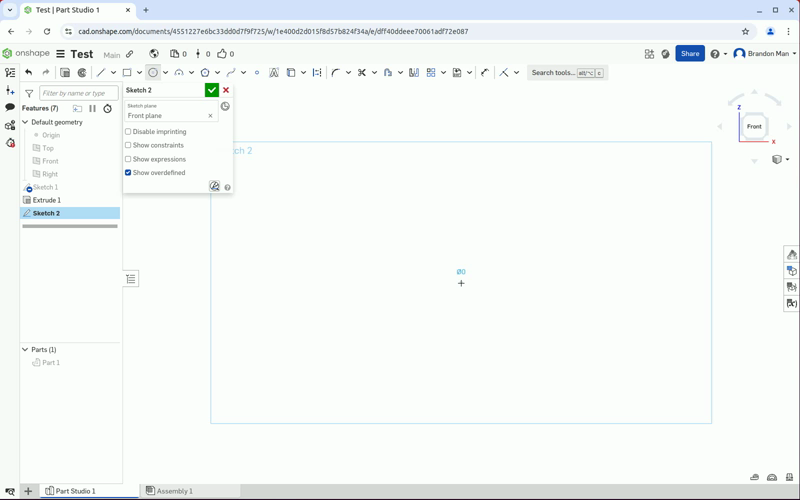
mouse_move(518, 282)
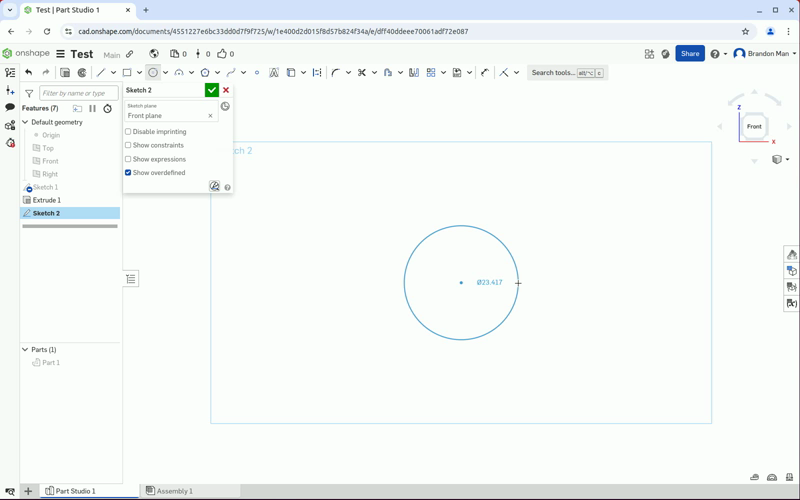
click(518, 282)
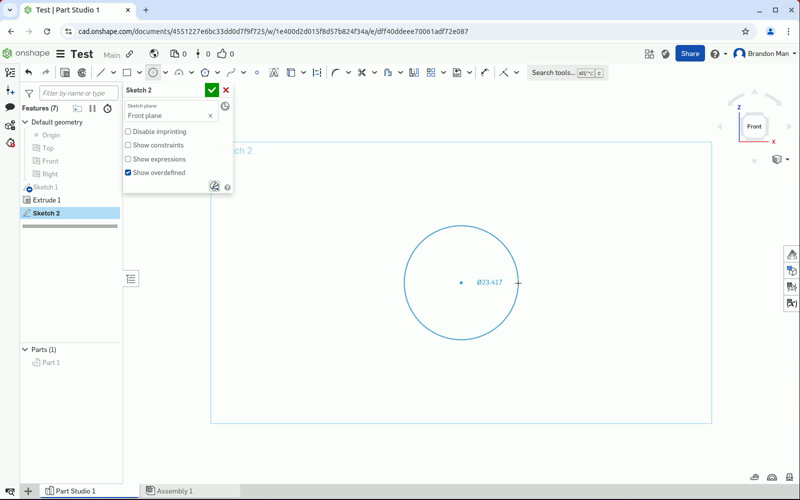
key(esc)
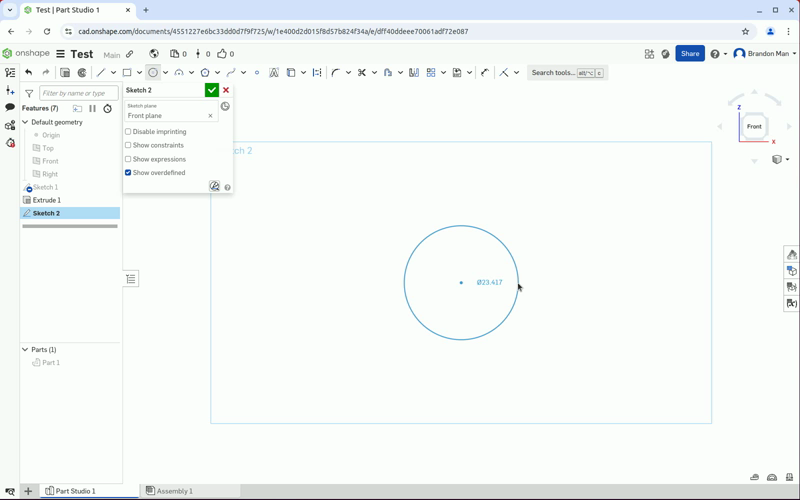
key(c)
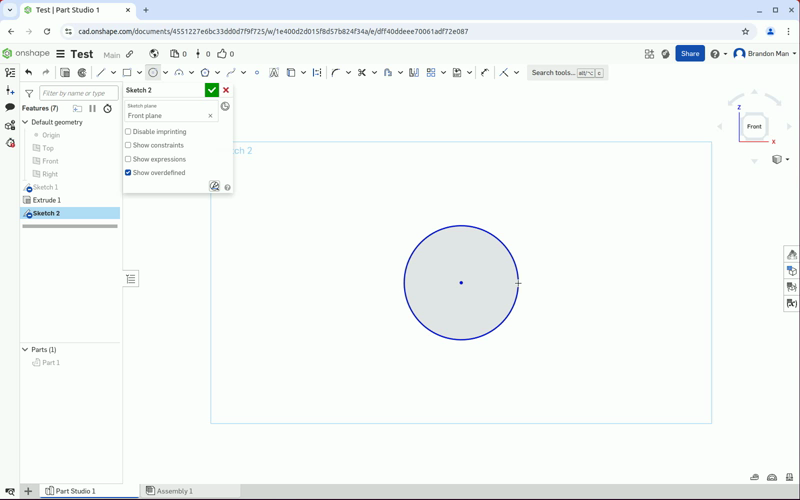
key_down(shift)
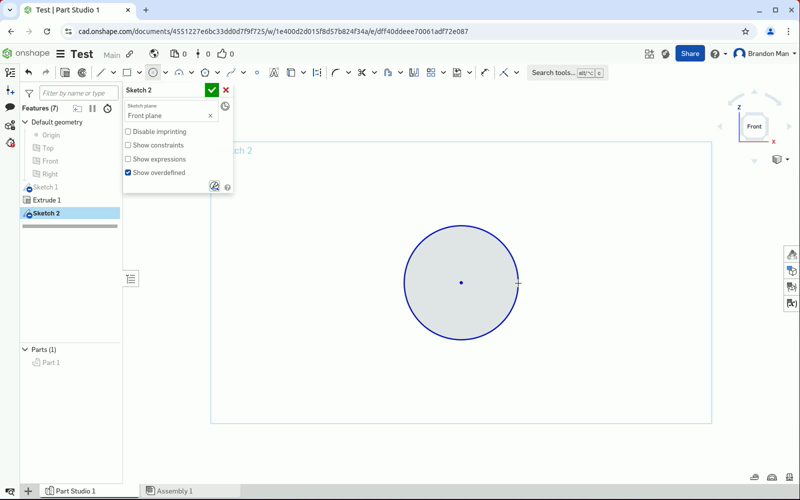
mouse_move(461, 282)
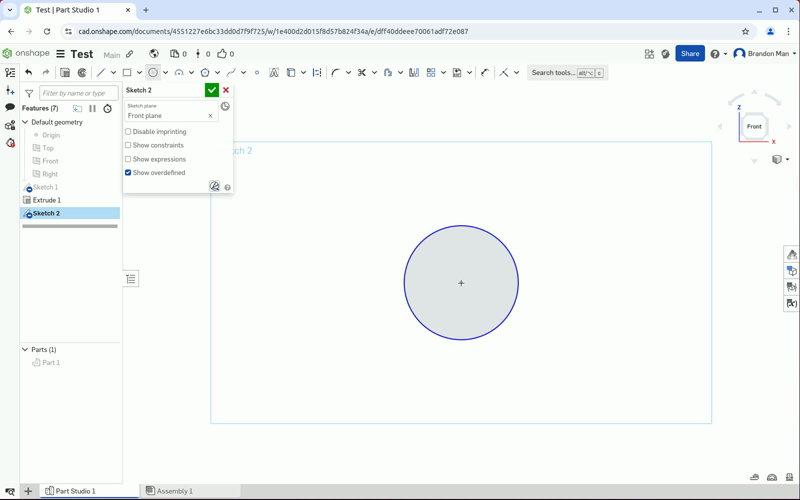
click(461, 282)
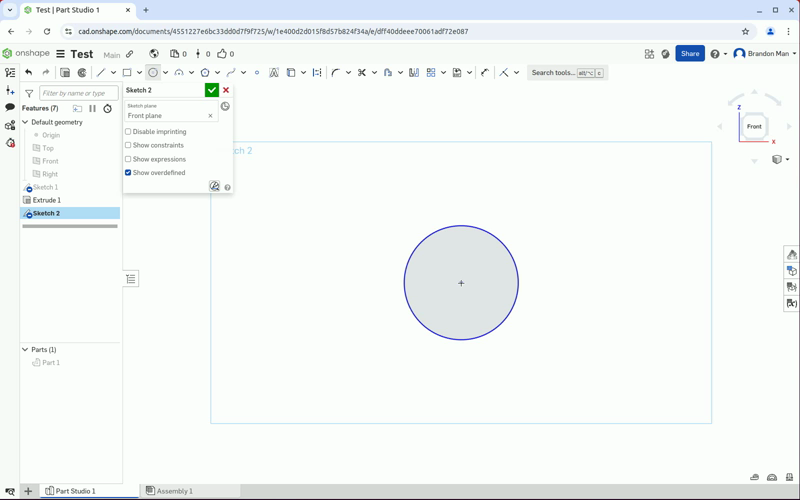
key_up(shift)
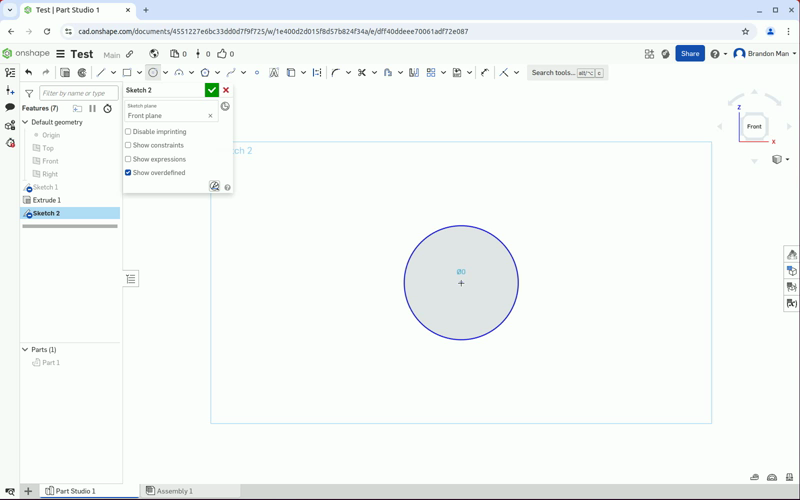
mouse_move(482, 282)
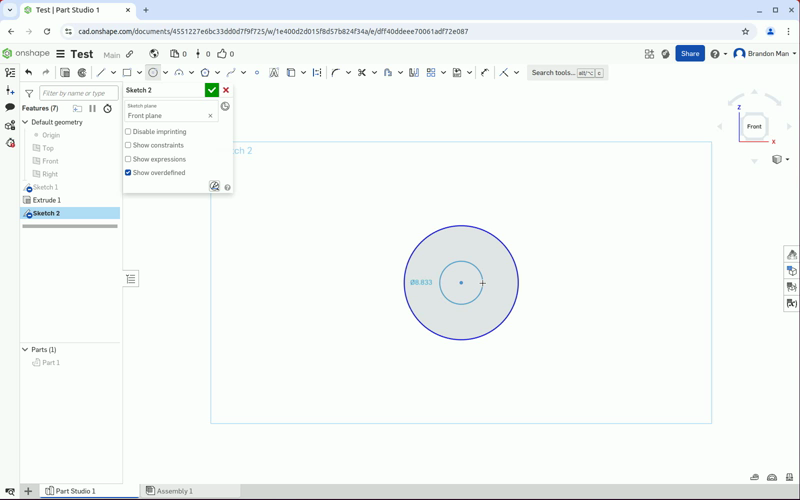
click(482, 282)
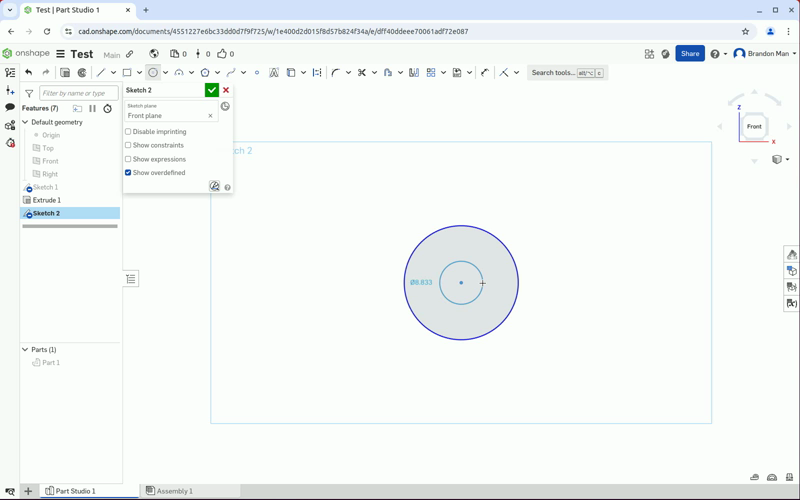
key(esc)
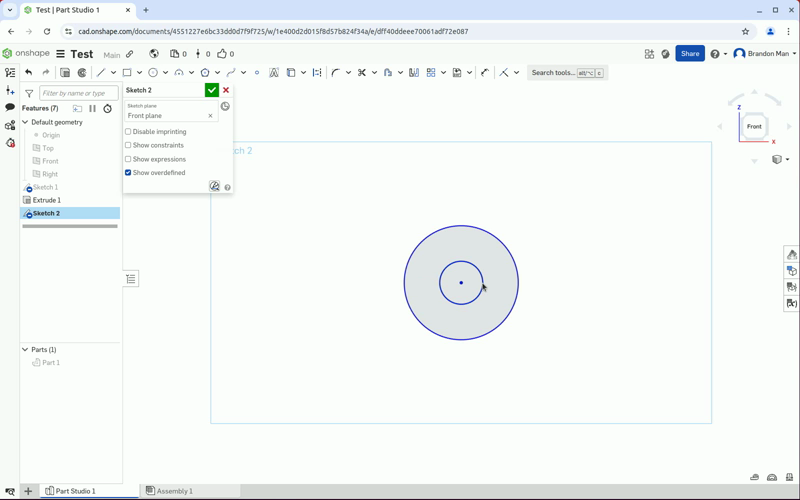
mouse_move(498, 295)
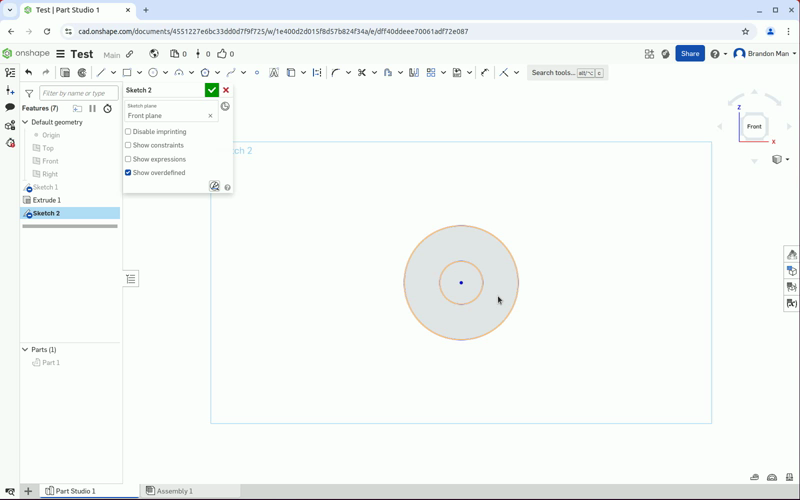
click(498, 295)
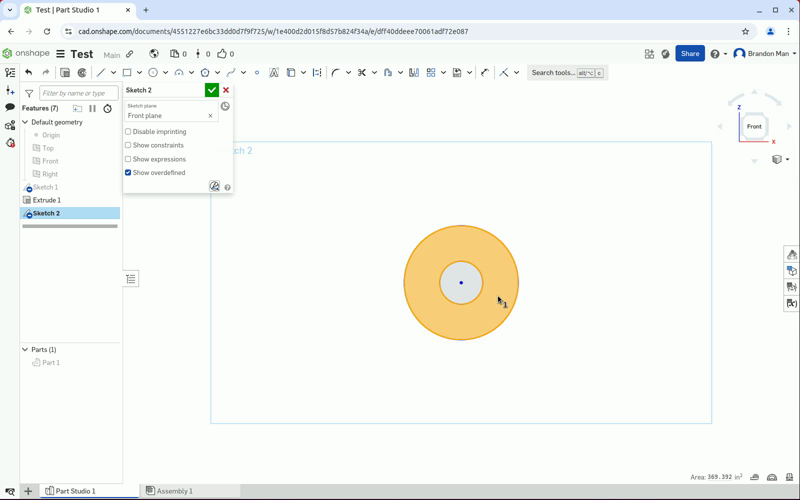
mouse_move(73, 352)
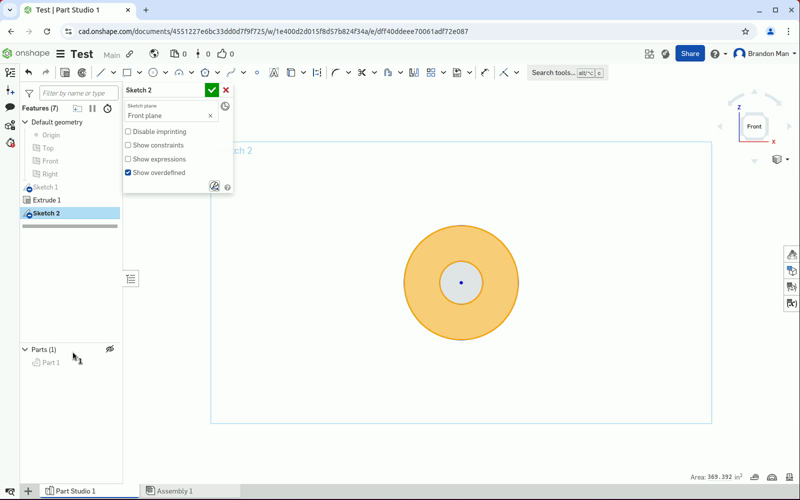
key(shift+y)
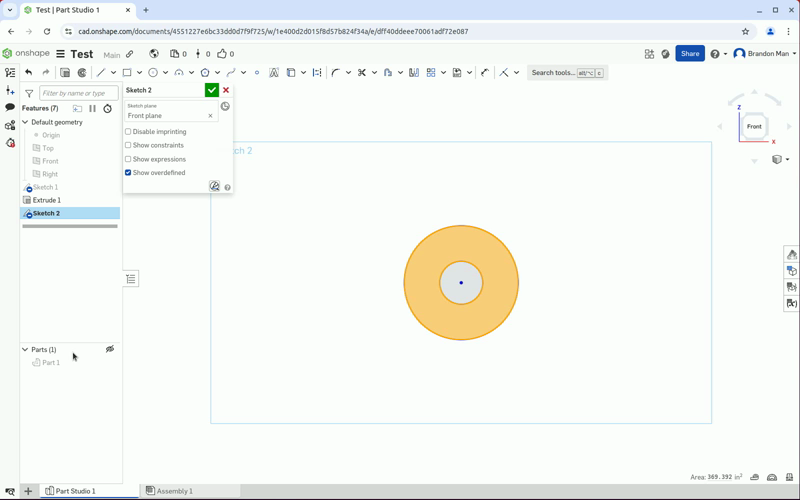
key(shift+e)
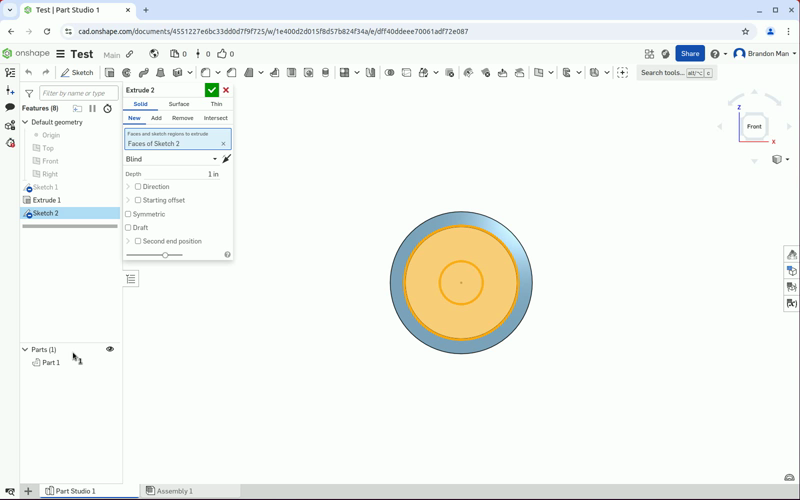
mouse_move(143, 106)
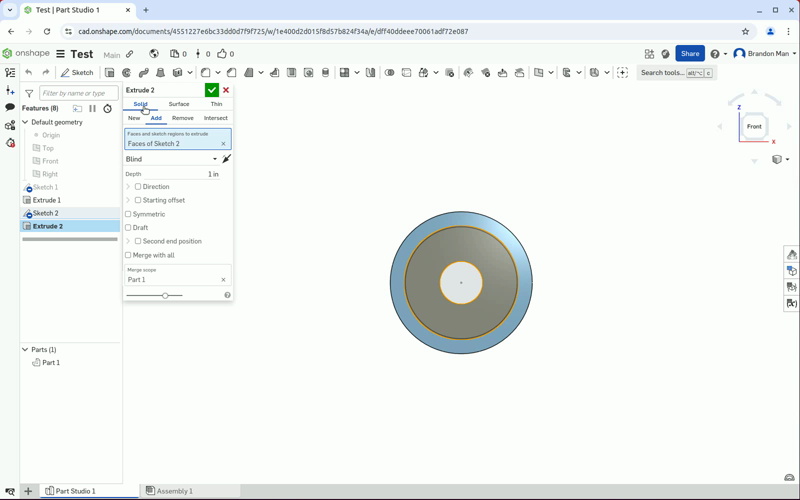
click(143, 106)
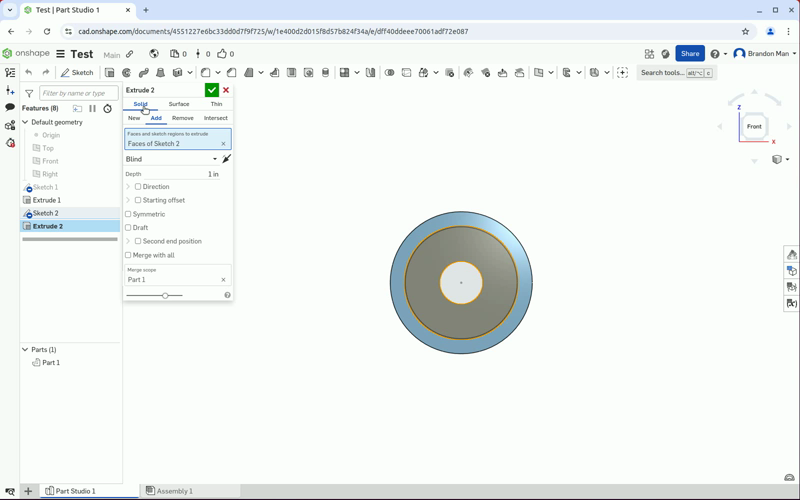
mouse_move(137, 120)
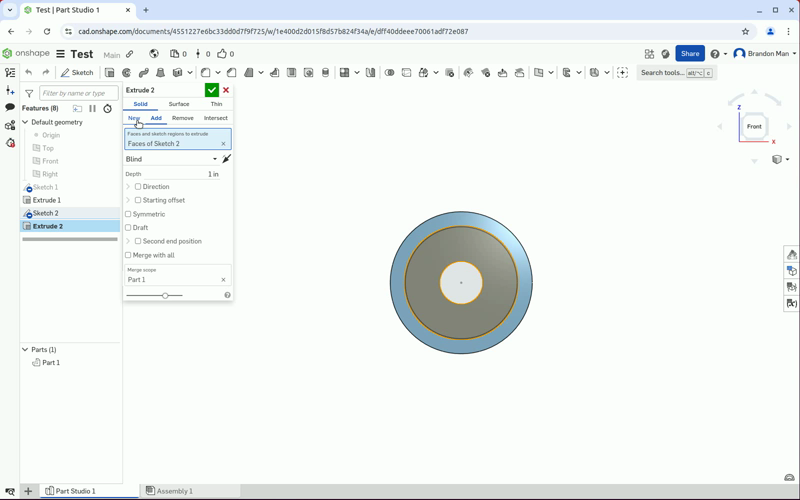
click(137, 120)
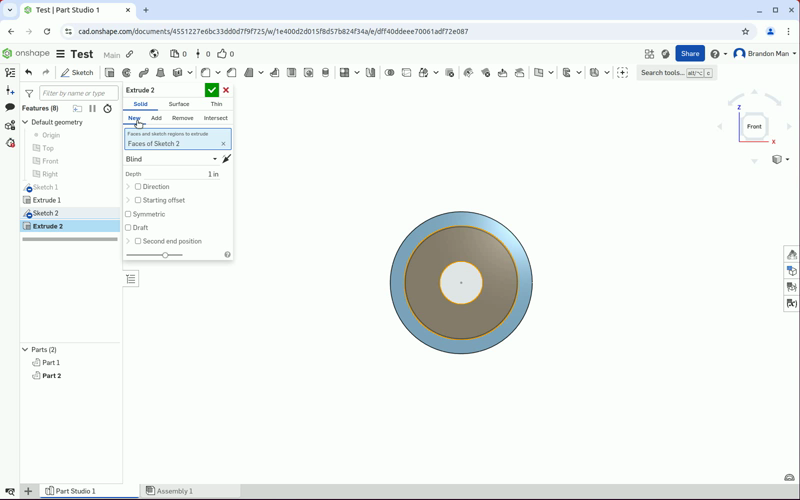
key(tab, 4)
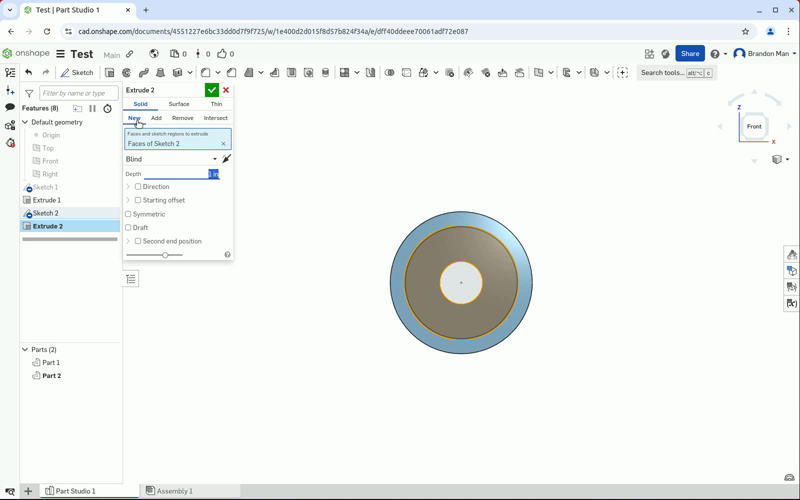
text(17.331)
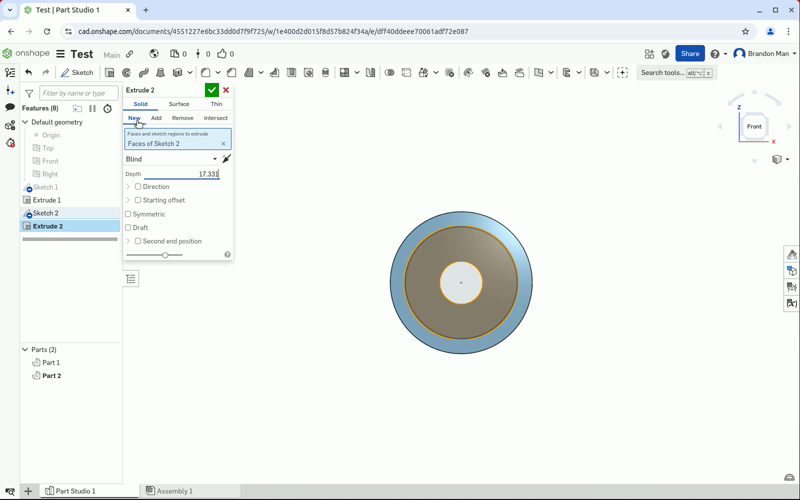
key(enter)
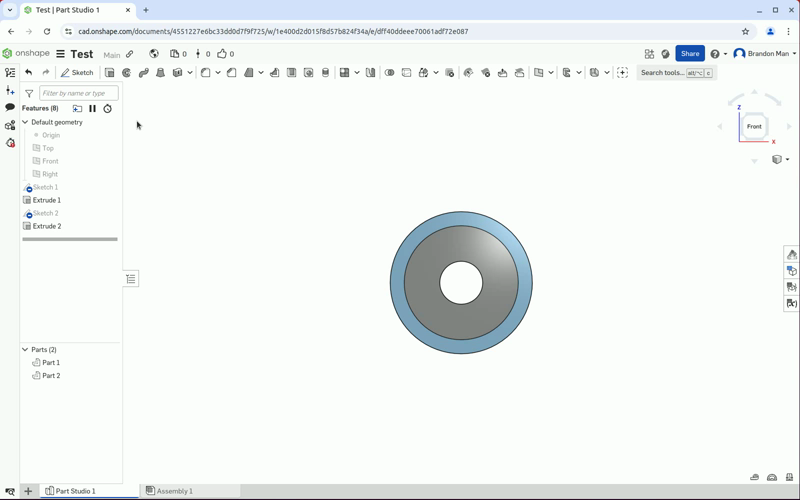
key(shift+h)
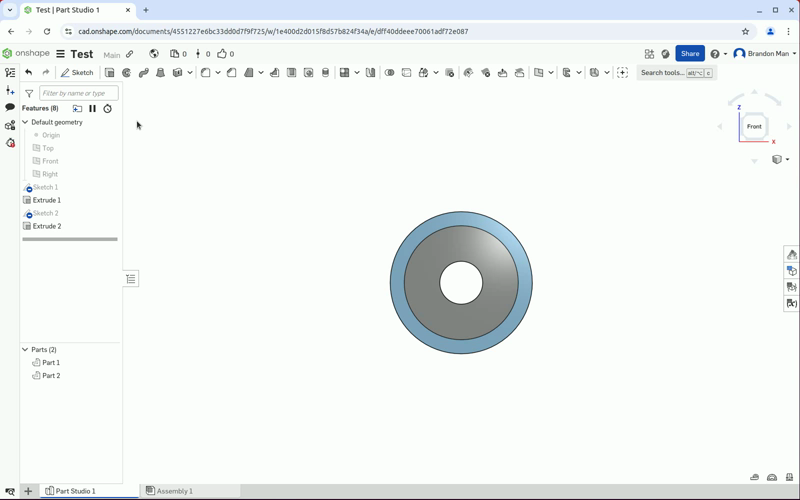
key(shift+h)
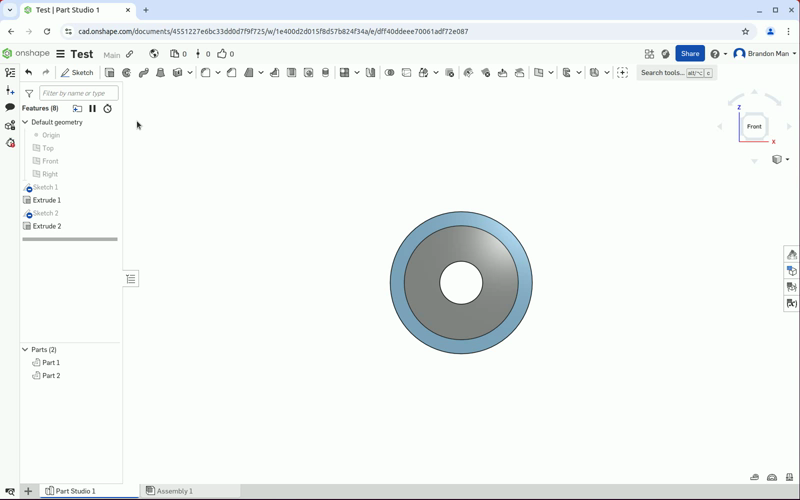
mouse_move(73, 189)
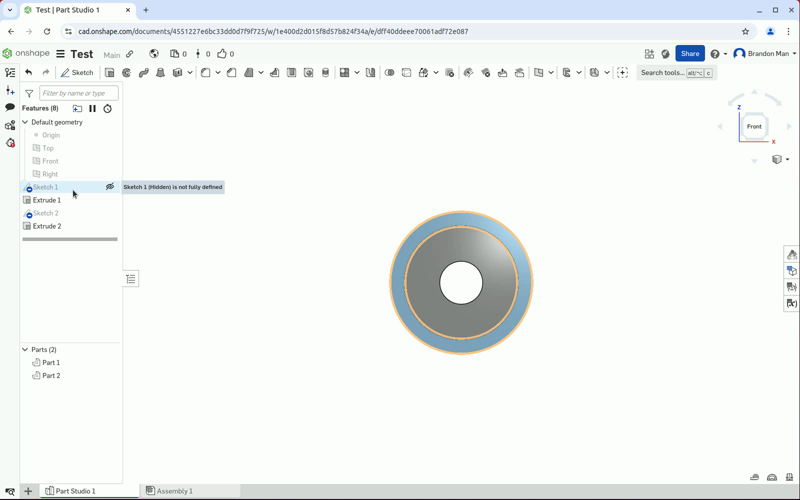
click(73, 189)
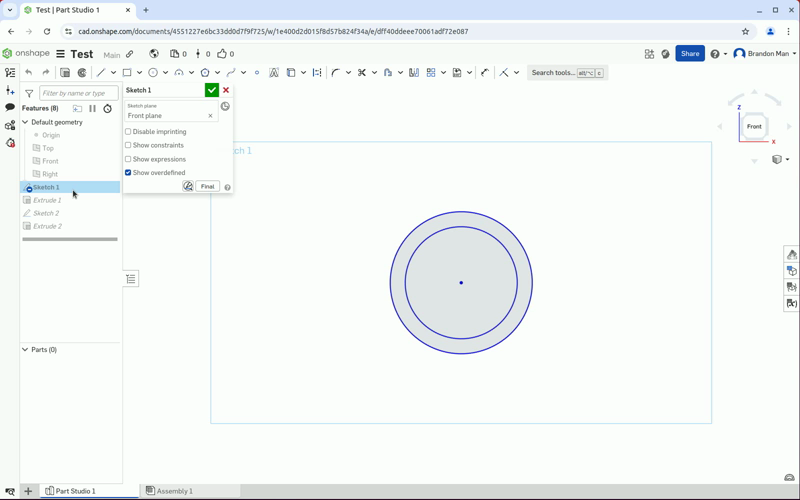
mouse_move(229, 92)
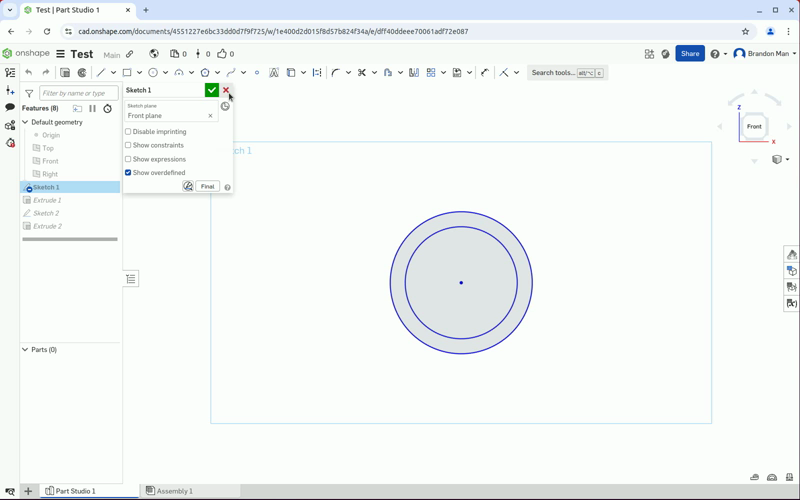
click(229, 92)
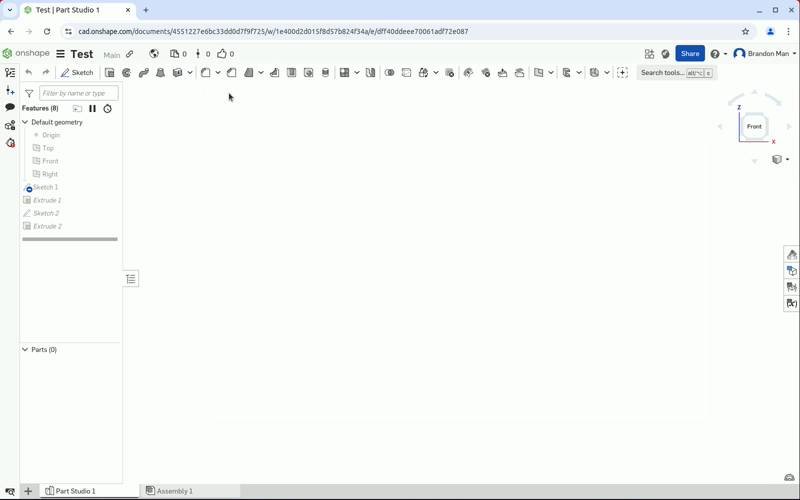
mouse_move(541, 75)
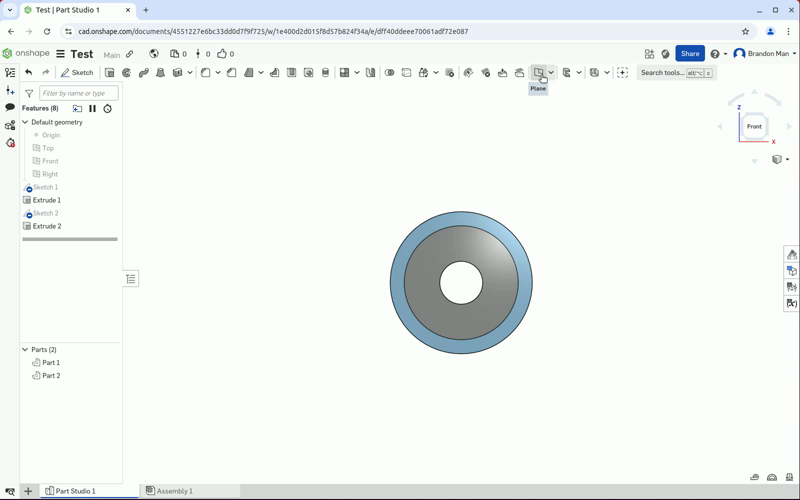
click(541, 75)
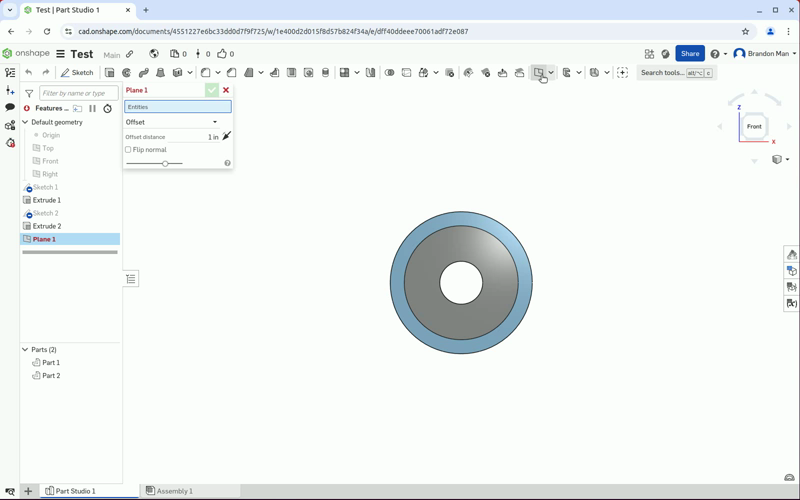
mouse_move(73, 163)
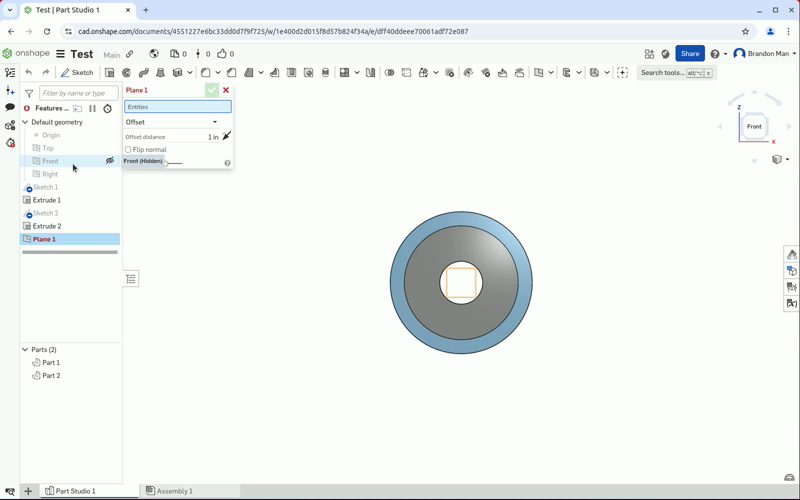
click(73, 163)
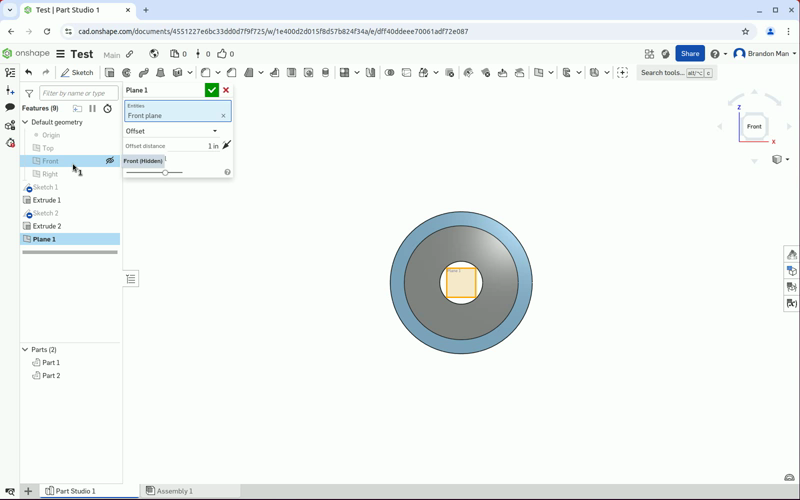
key(tab, 2)
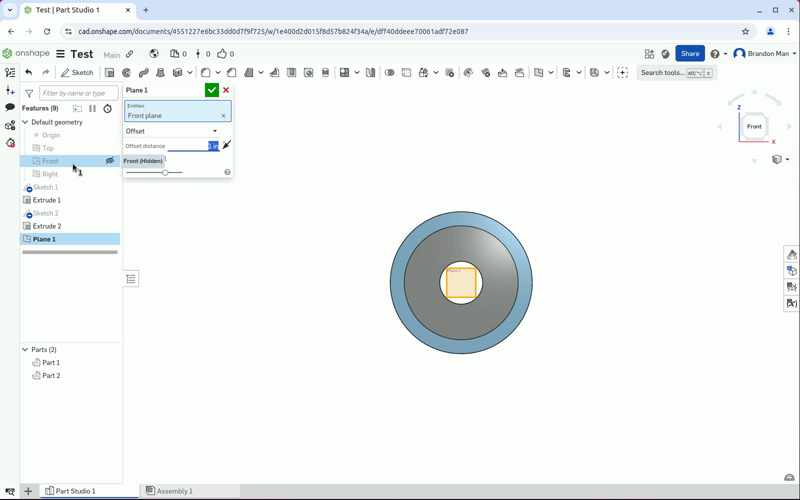
text(17.316)
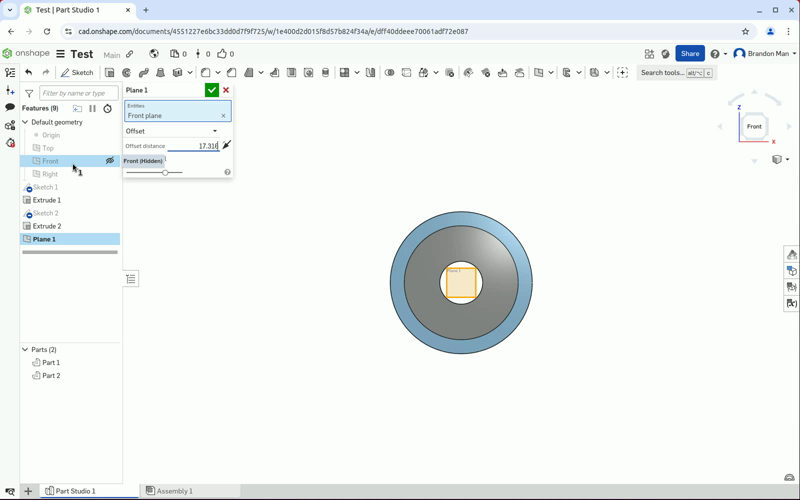
key(enter, 2)
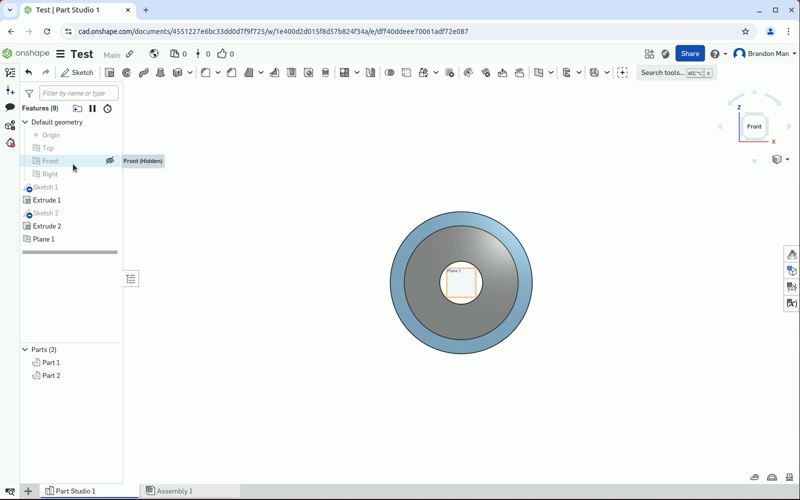
key(shift+s)
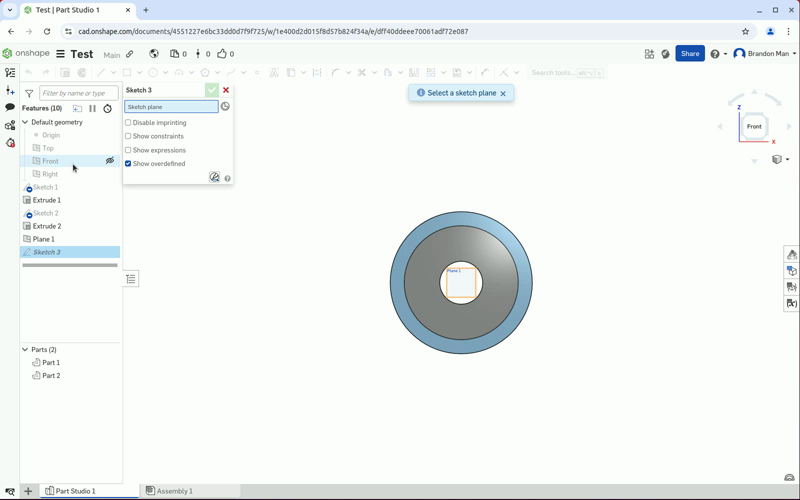
mouse_move(73, 241)
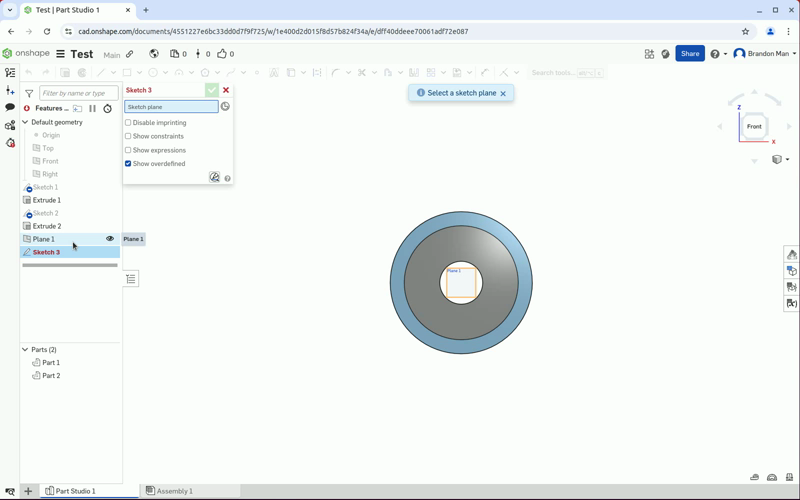
click(73, 241)
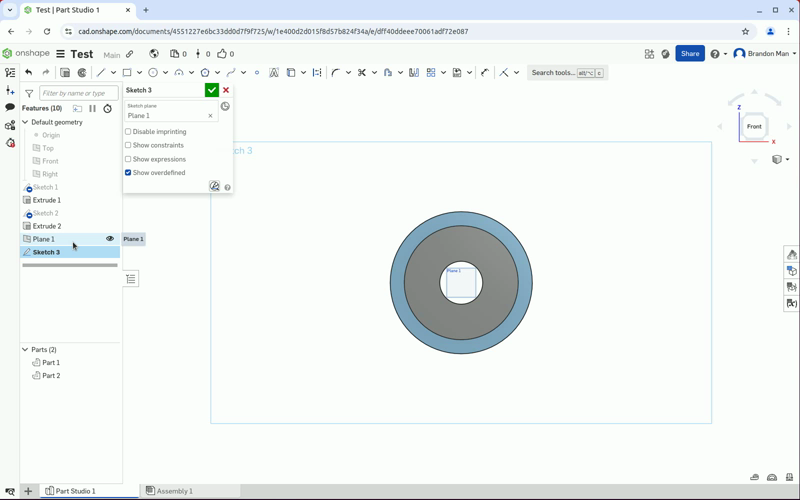
mouse_move(73, 352)
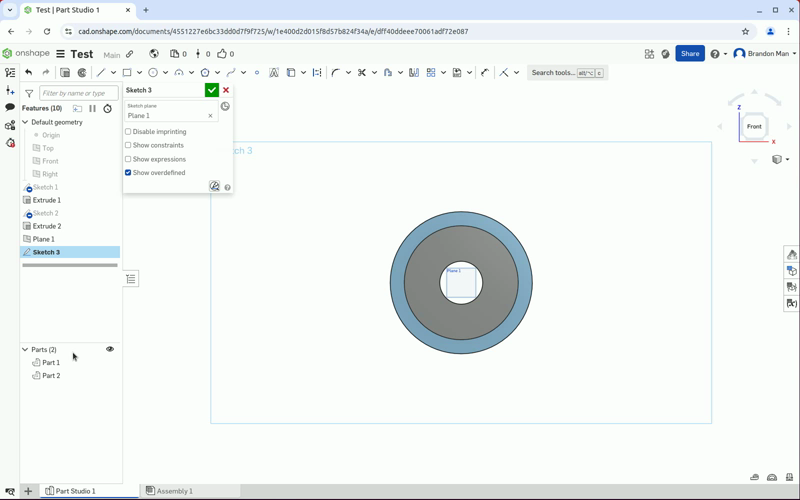
key(y)
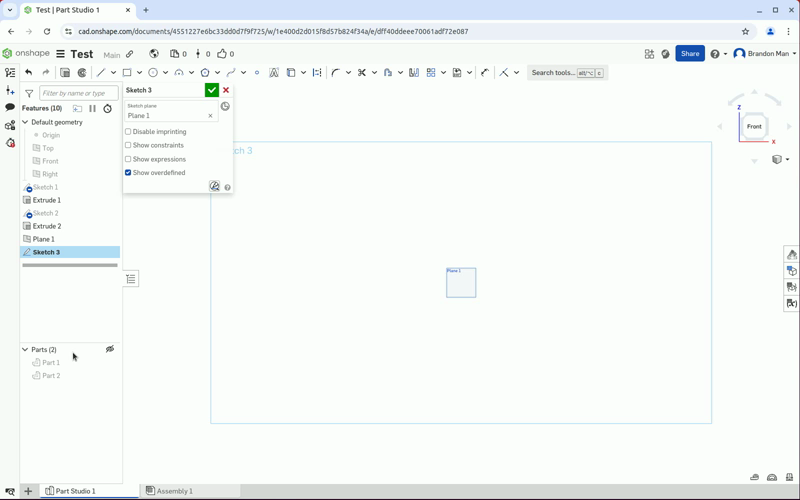
key(c)
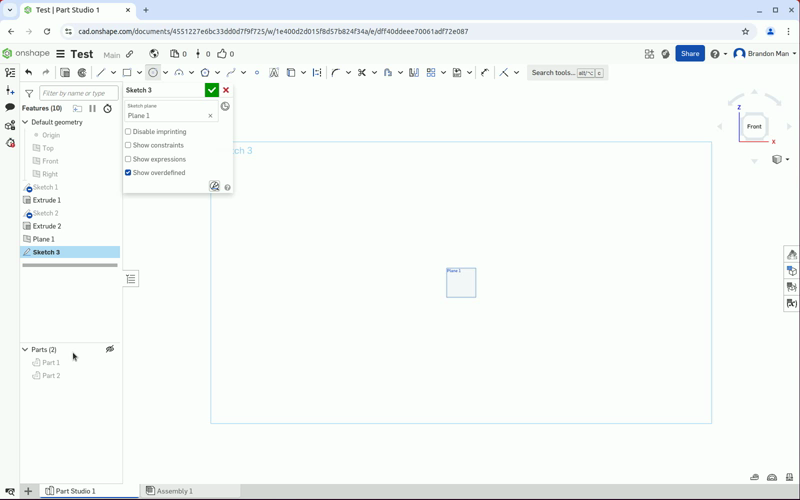
key_down(shift)
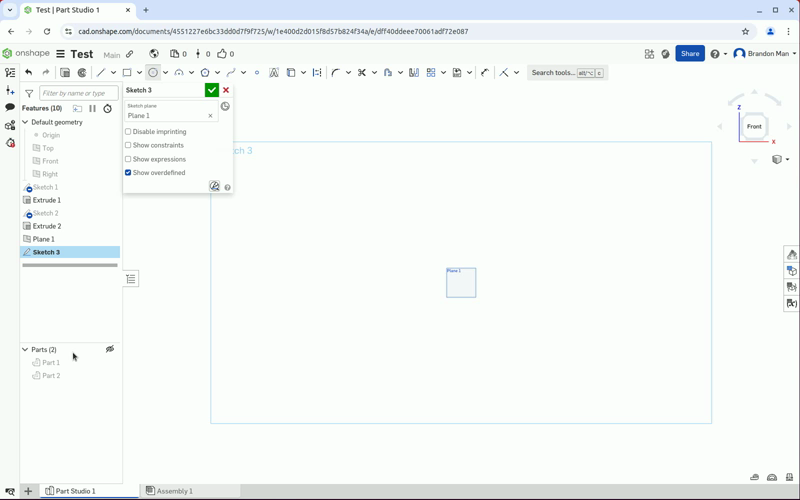
mouse_move(461, 282)
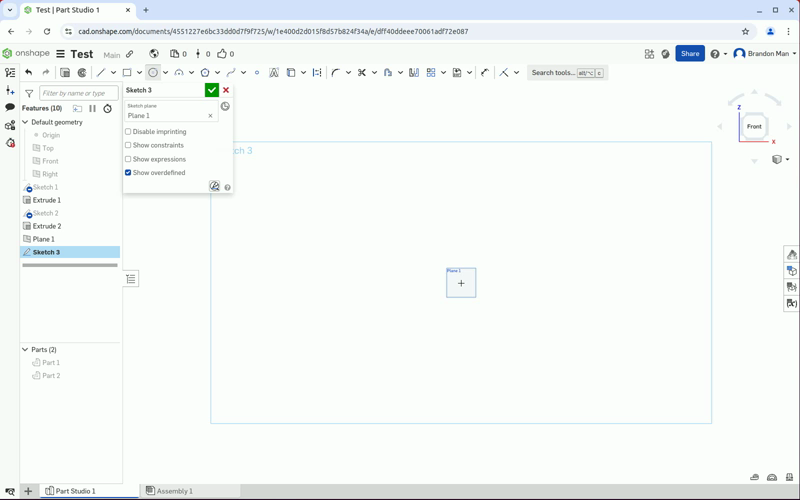
click(461, 282)
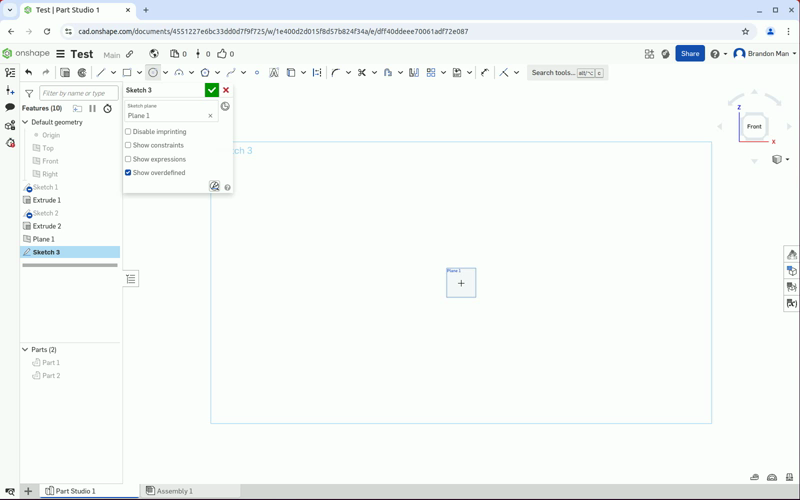
key_up(shift)
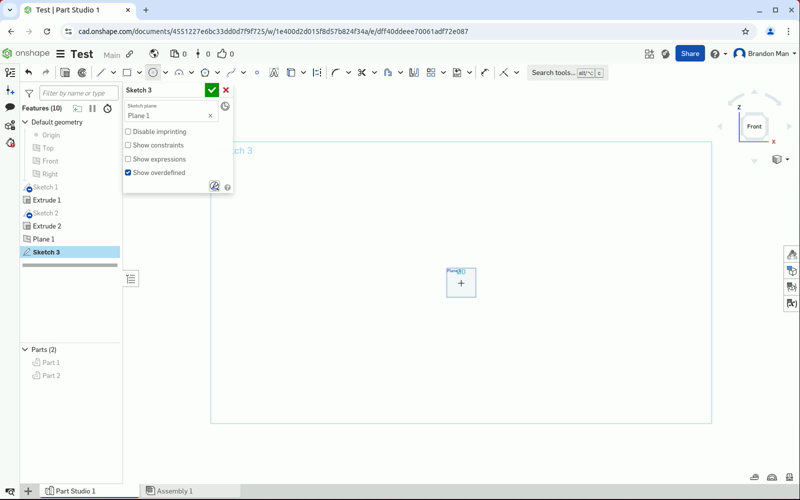
mouse_move(532, 282)
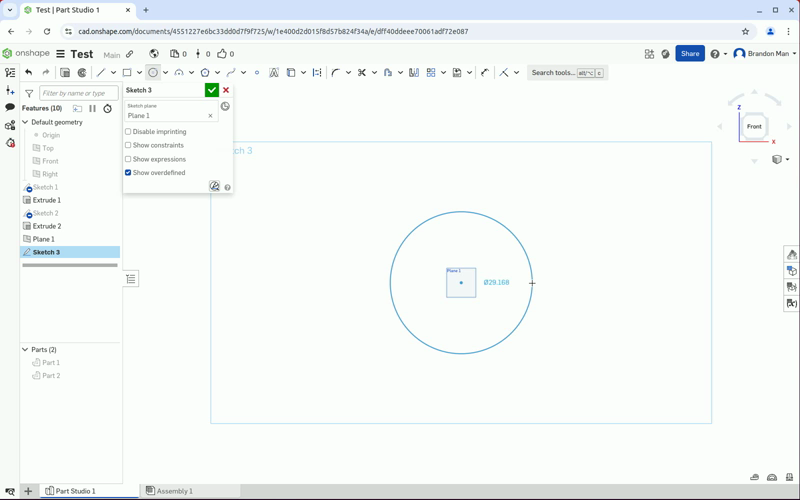
click(532, 282)
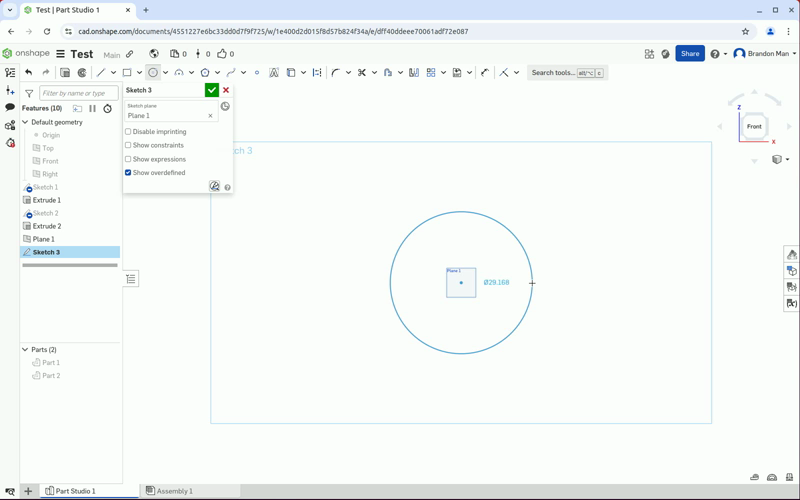
key(esc)
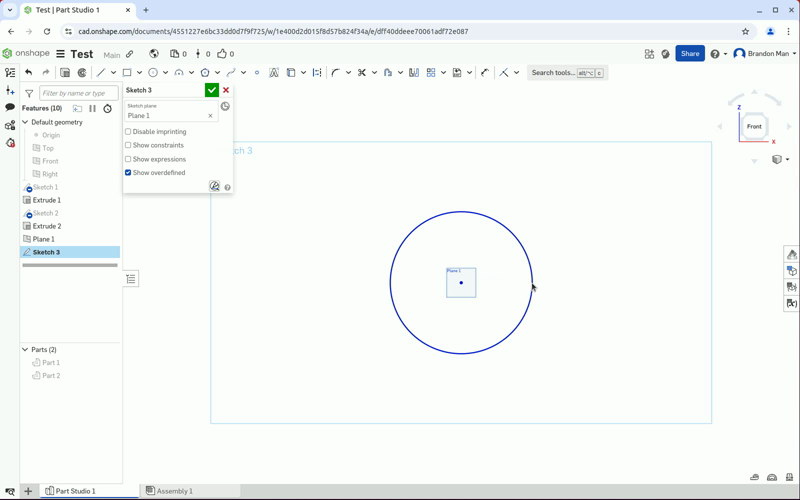
key(c)
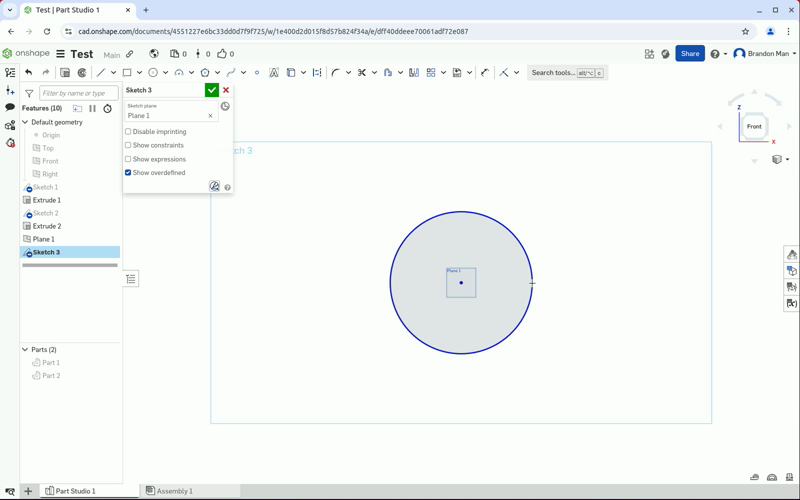
key_down(shift)
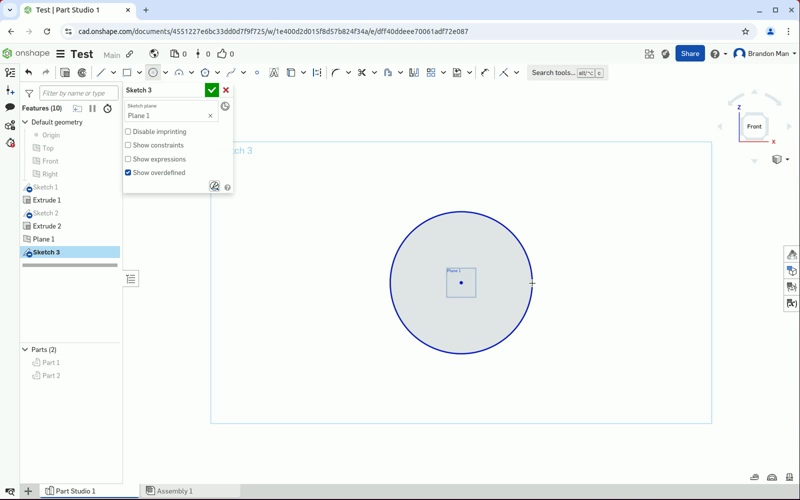
mouse_move(461, 282)
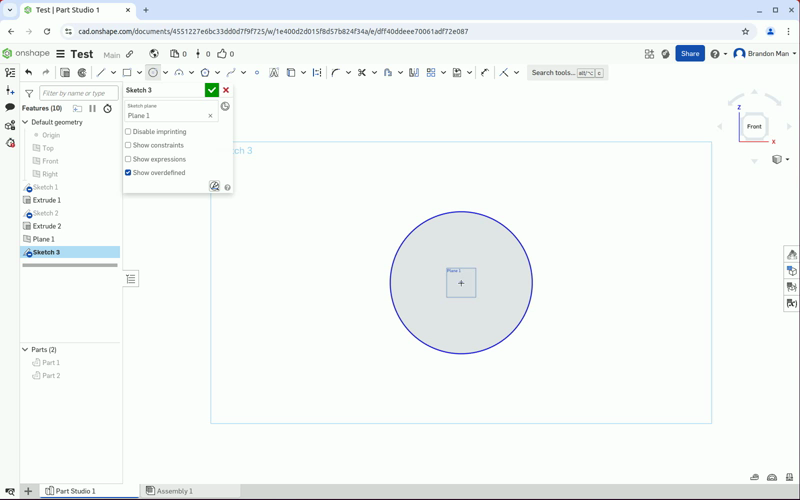
click(461, 282)
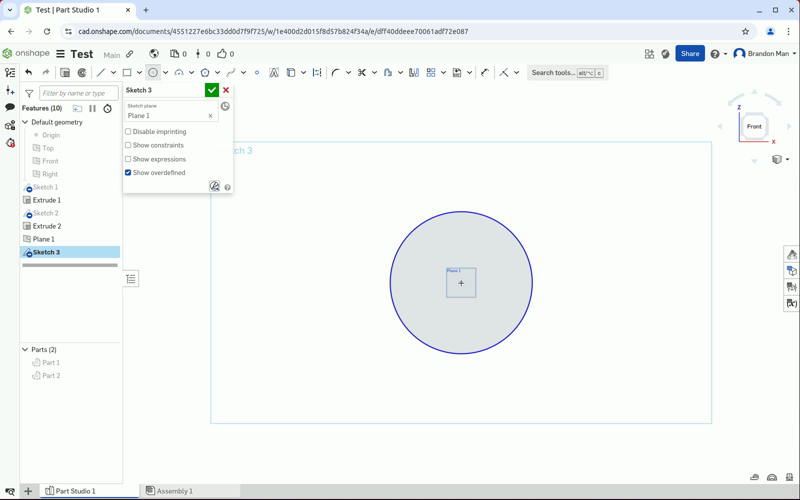
key_up(shift)
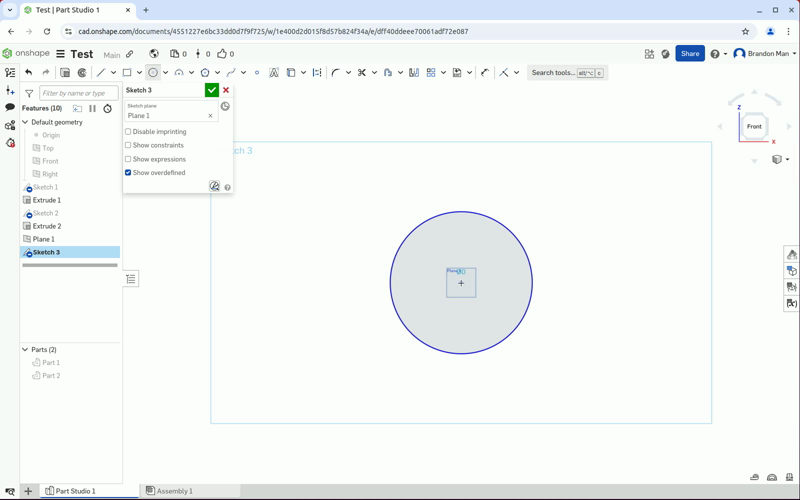
mouse_move(517, 282)
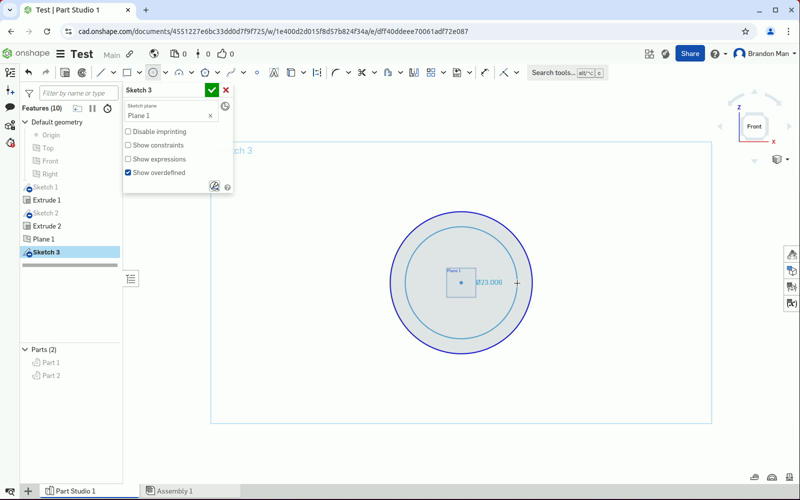
click(517, 282)
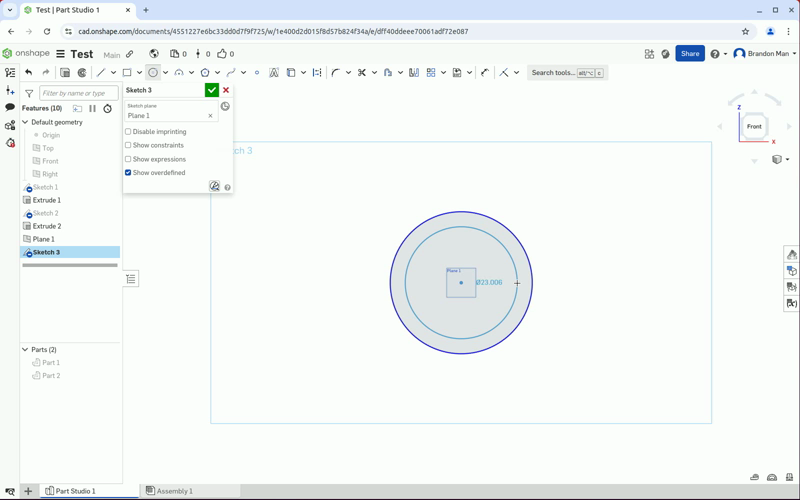
key(esc)
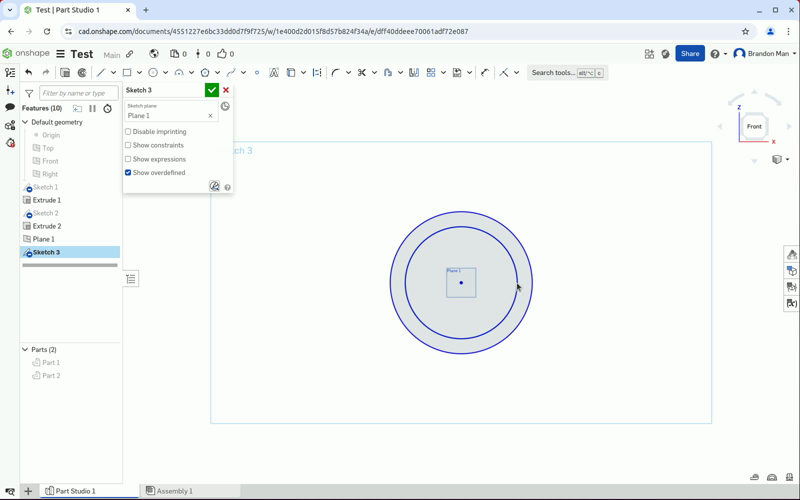
mouse_move(469, 223)
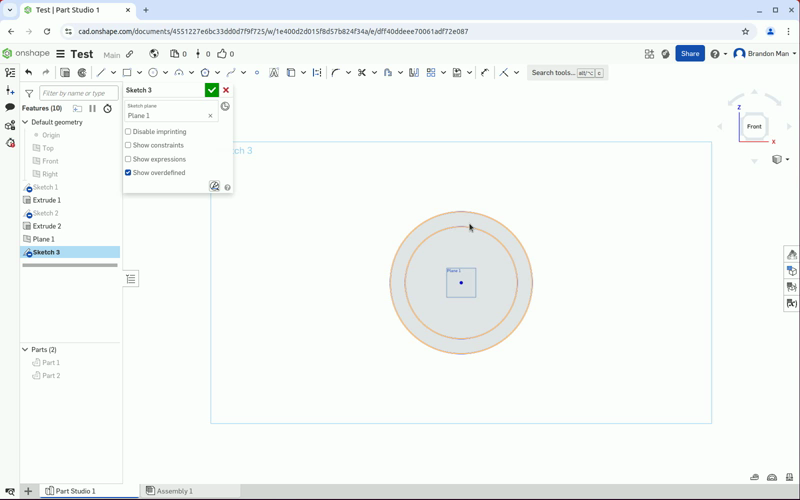
click(469, 223)
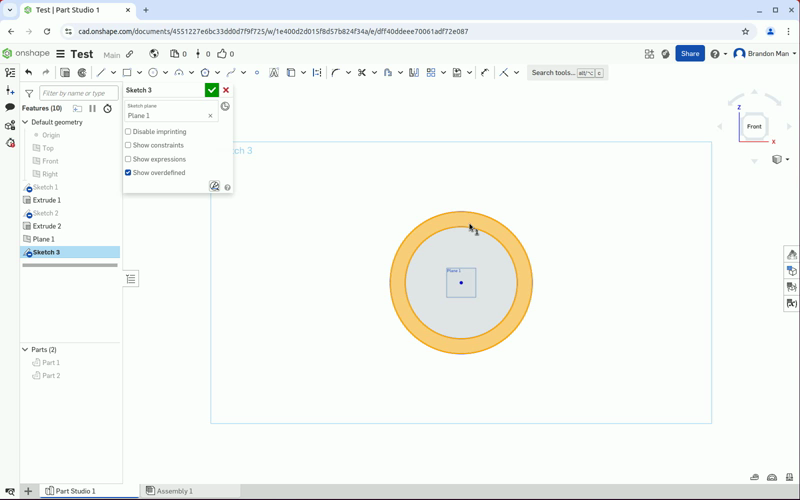
mouse_move(73, 352)
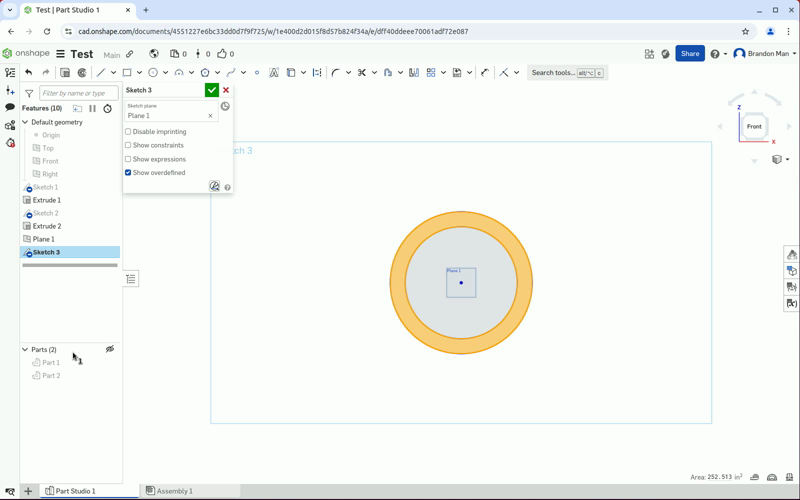
key(shift+y)
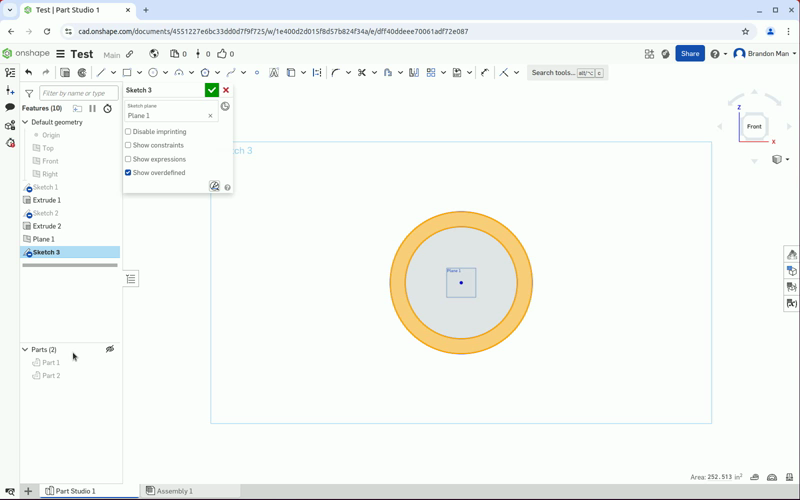
key(shift+e)
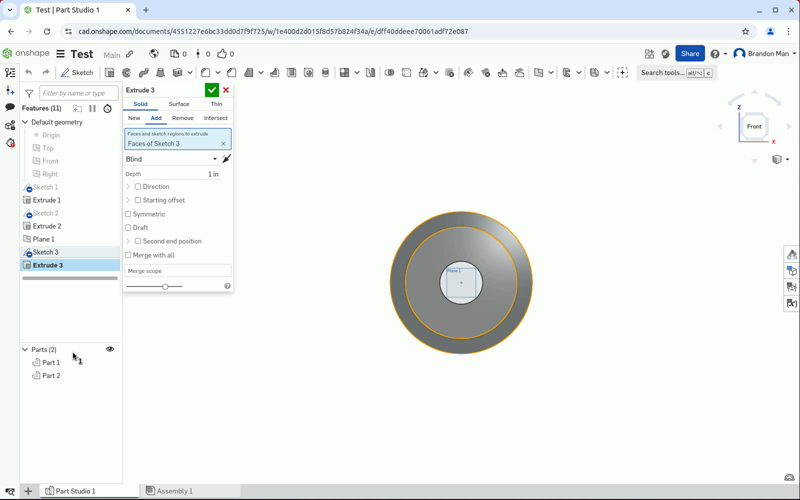
mouse_move(143, 106)
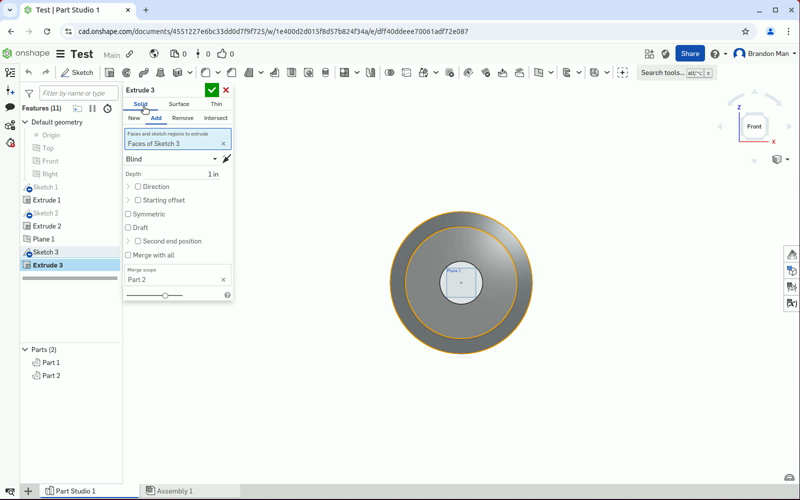
click(143, 106)
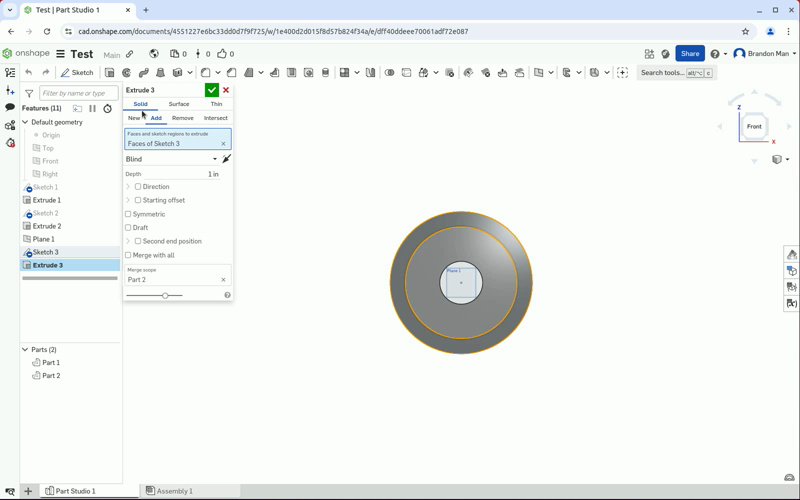
mouse_move(137, 120)
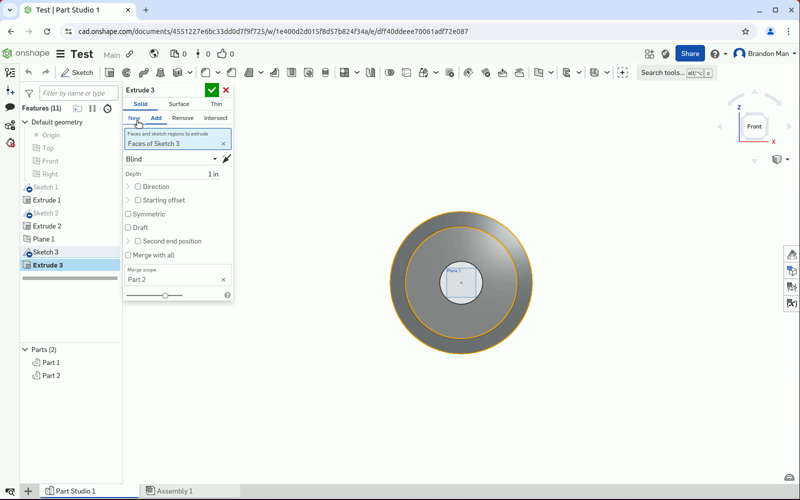
click(137, 120)
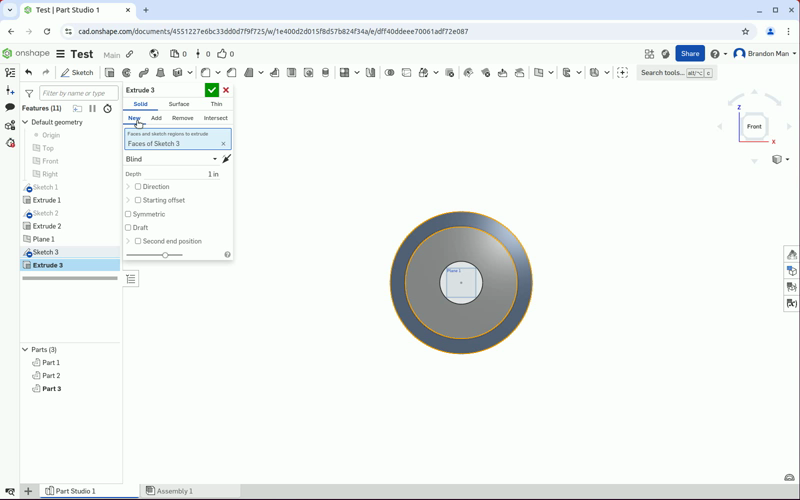
key(tab, 4)
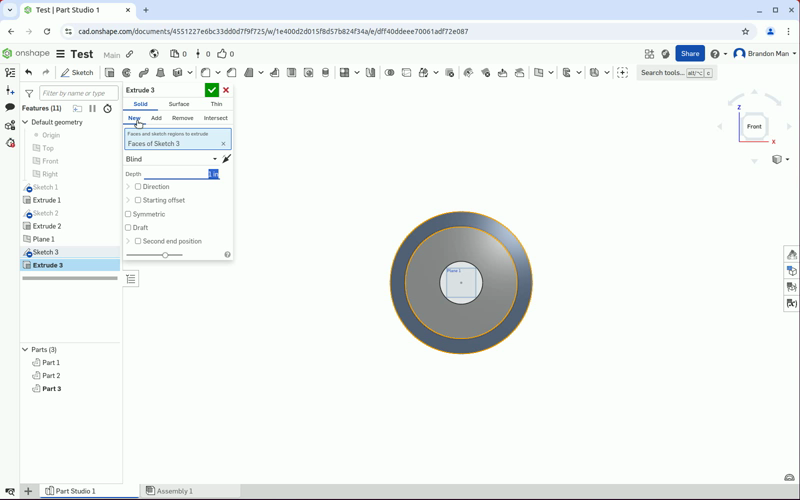
text(-2.889)
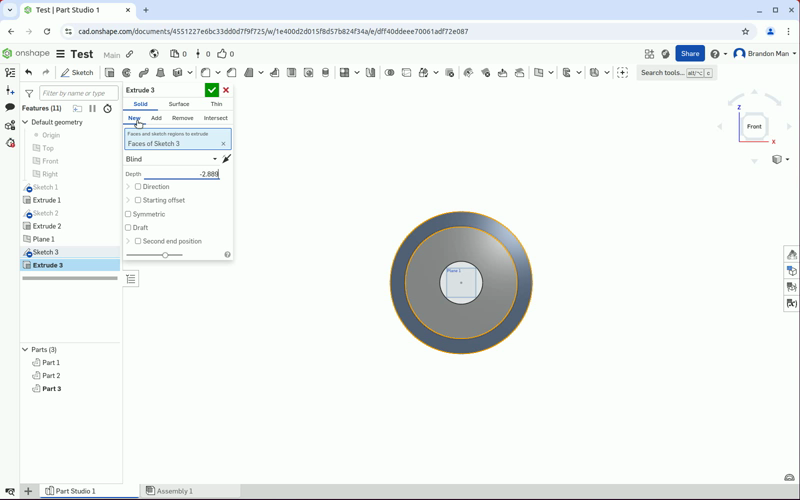
key(enter)
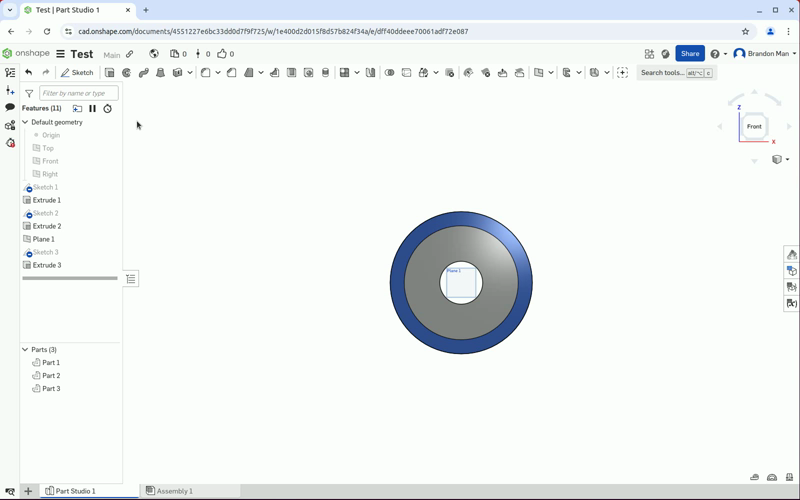
key(shift+h)
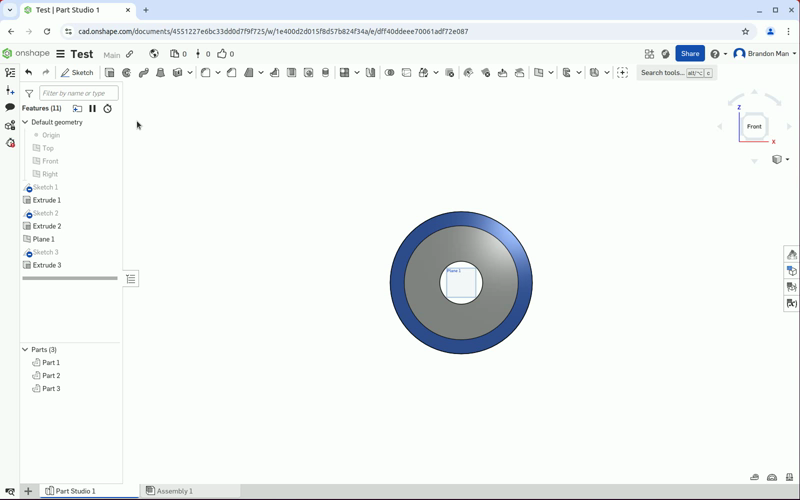
key(shift+h)
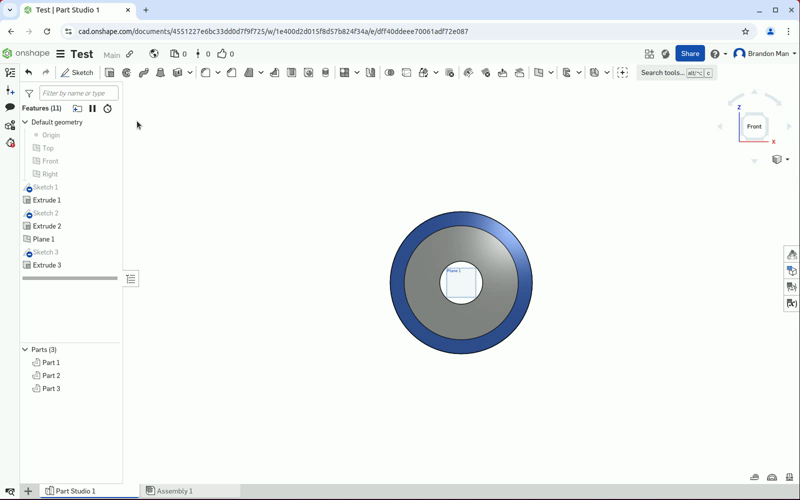
mouse_move(73, 189)
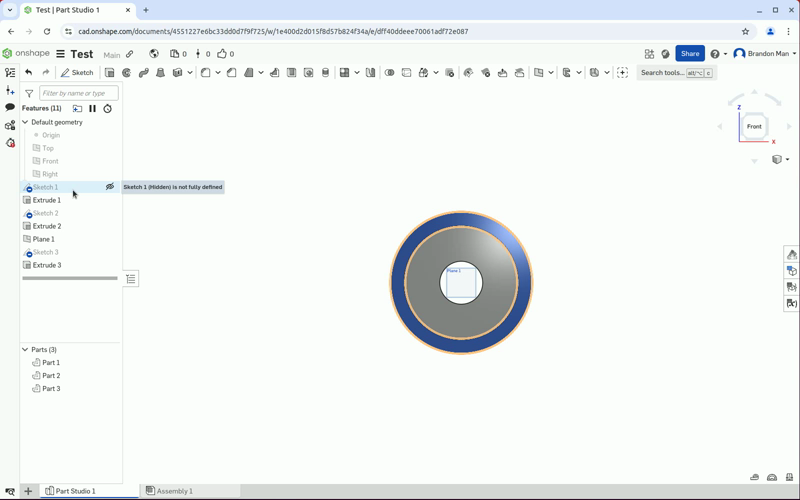
click(73, 189)
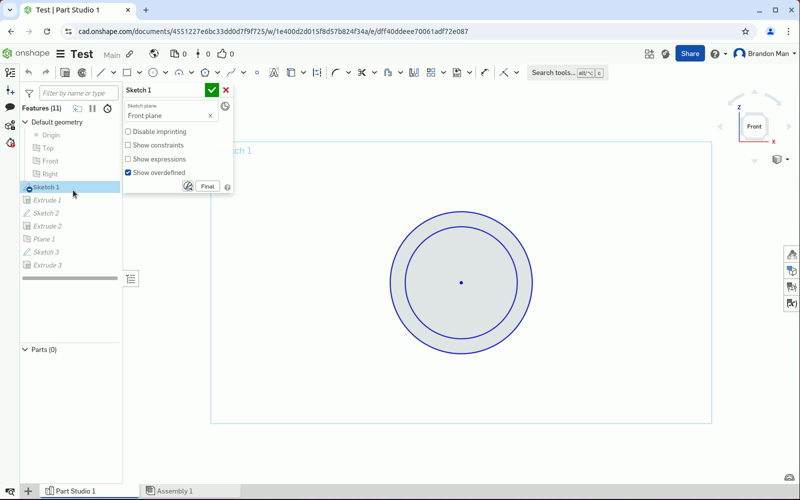
mouse_move(229, 92)
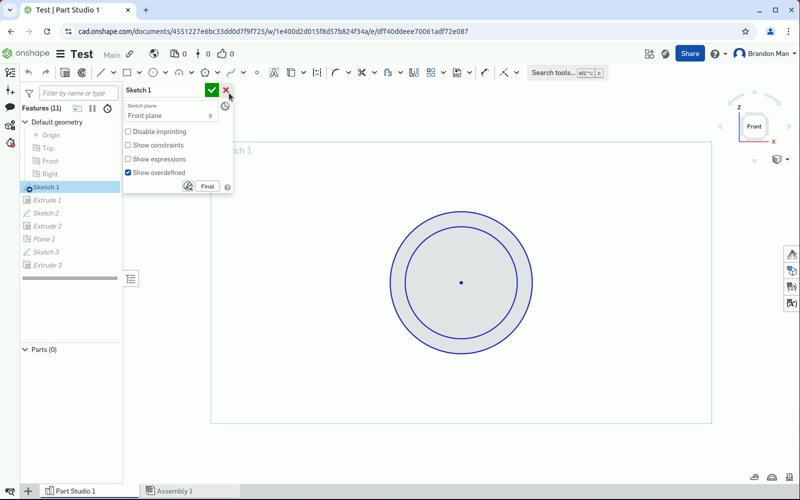
click(229, 92)
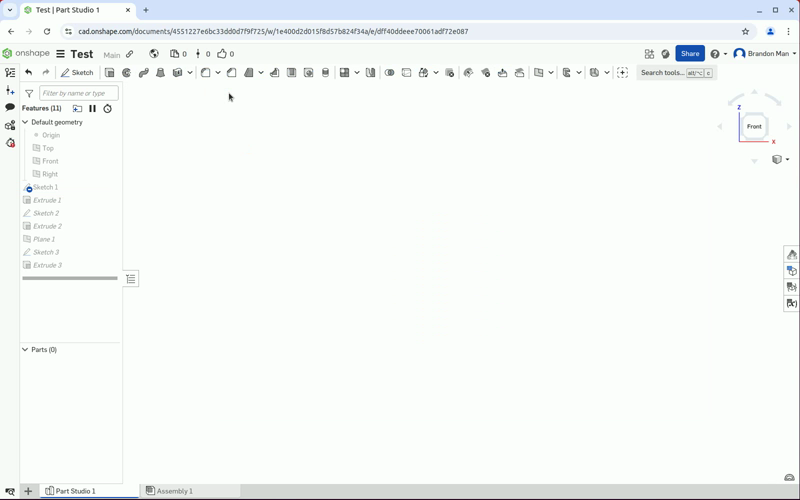
key(shift+s)
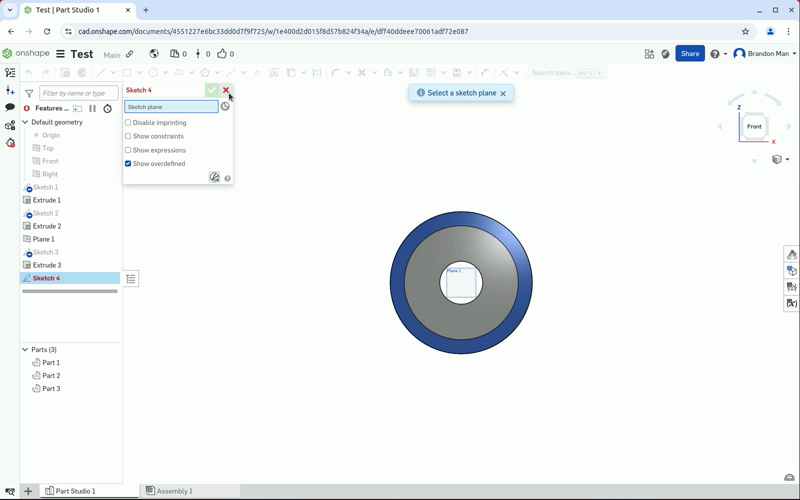
mouse_move(73, 241)
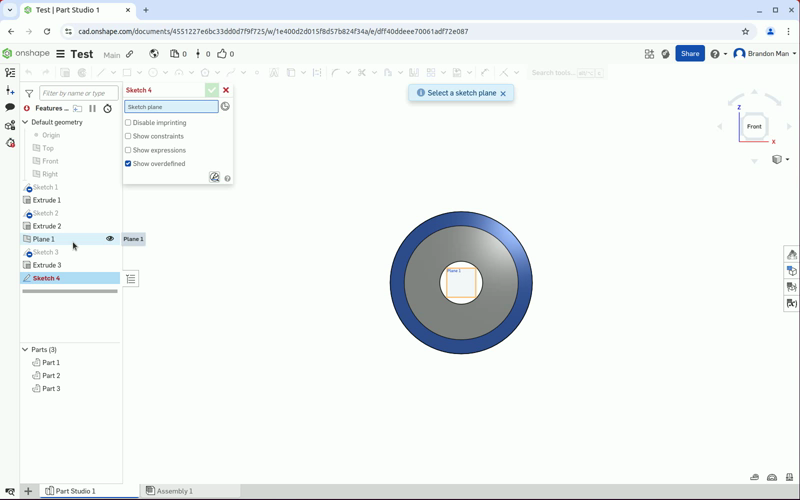
click(73, 241)
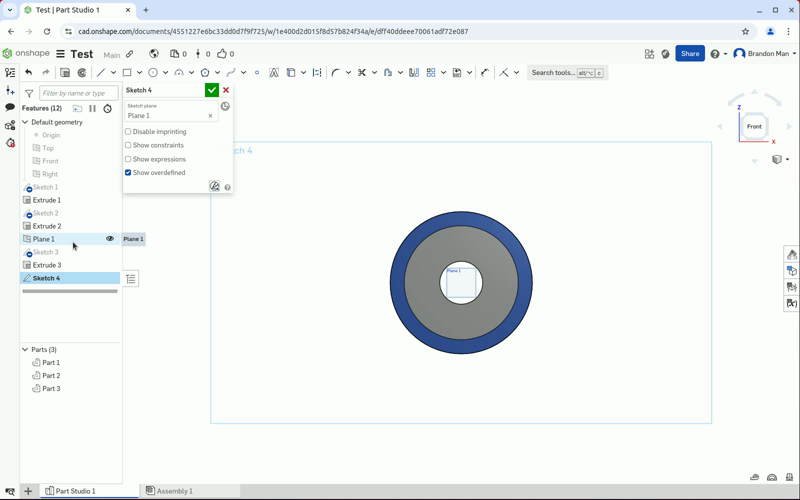
mouse_move(73, 352)
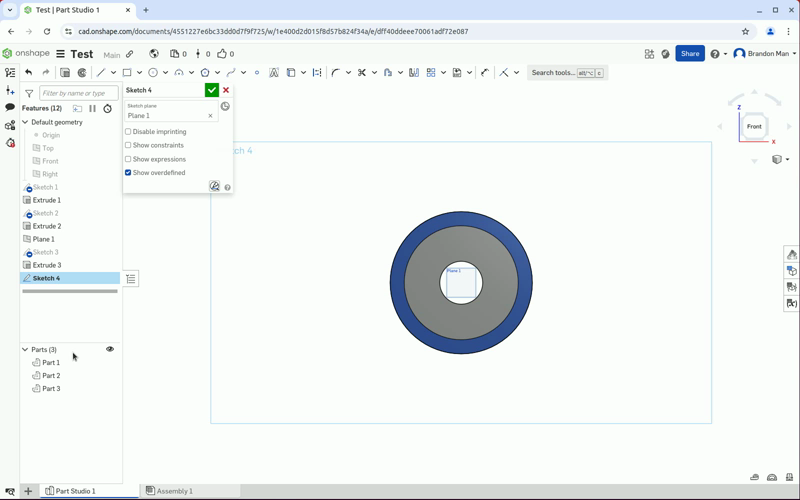
key(y)
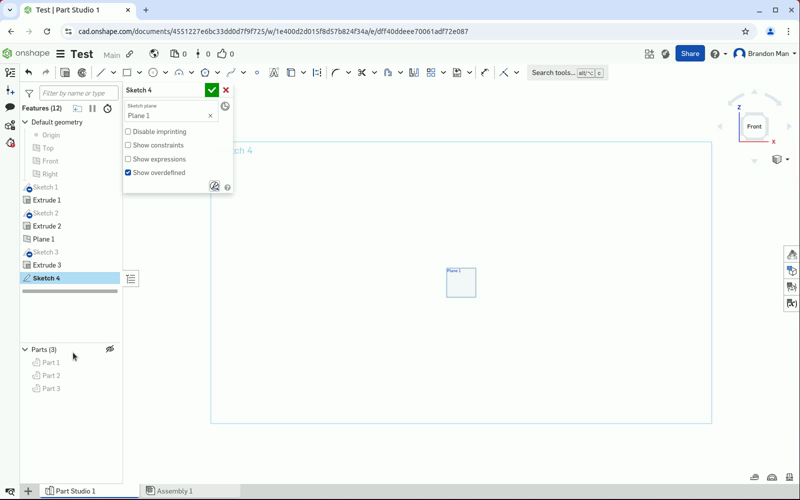
key(c)
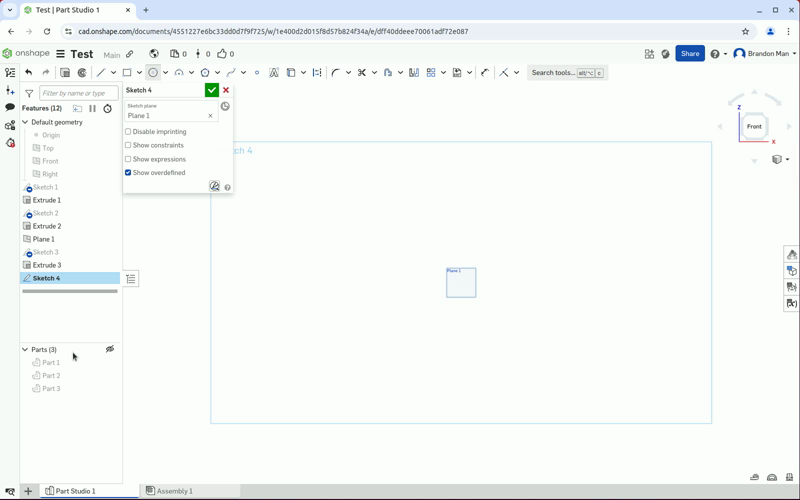
key_down(shift)
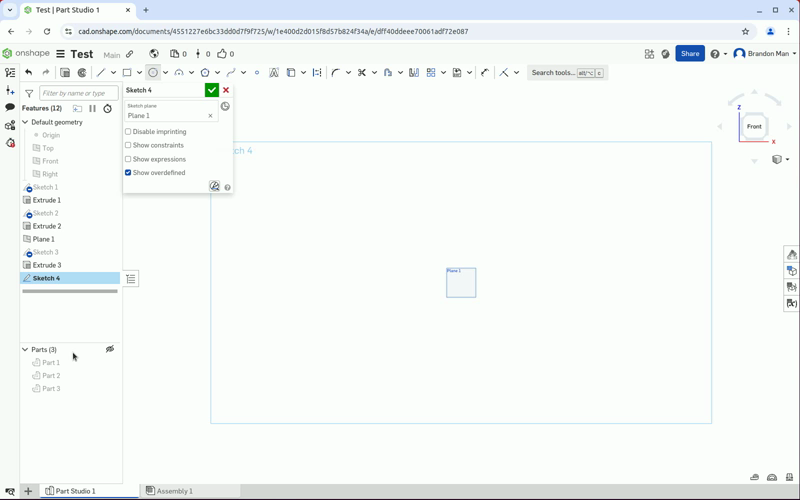
mouse_move(461, 282)
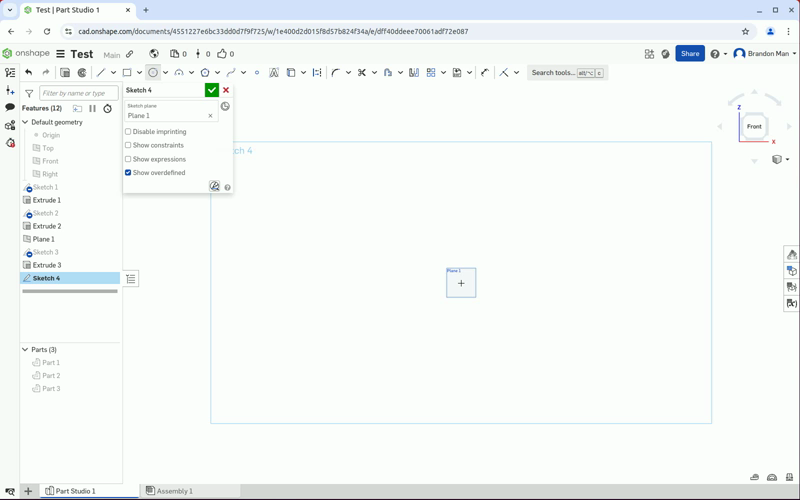
click(461, 282)
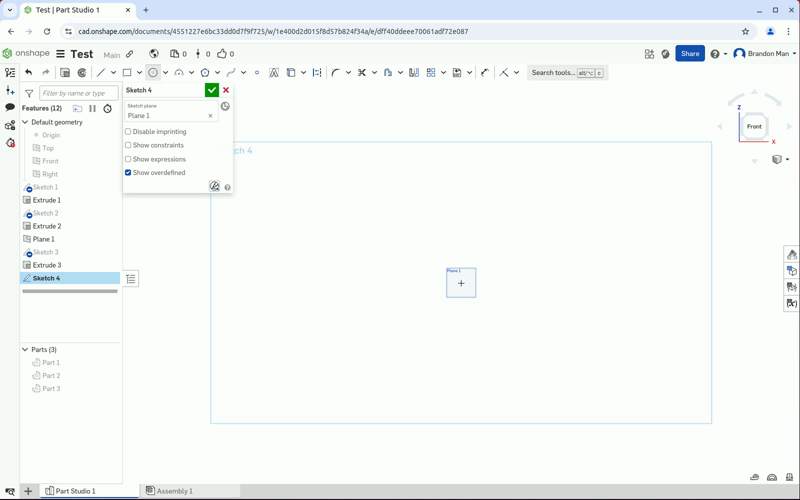
key_up(shift)
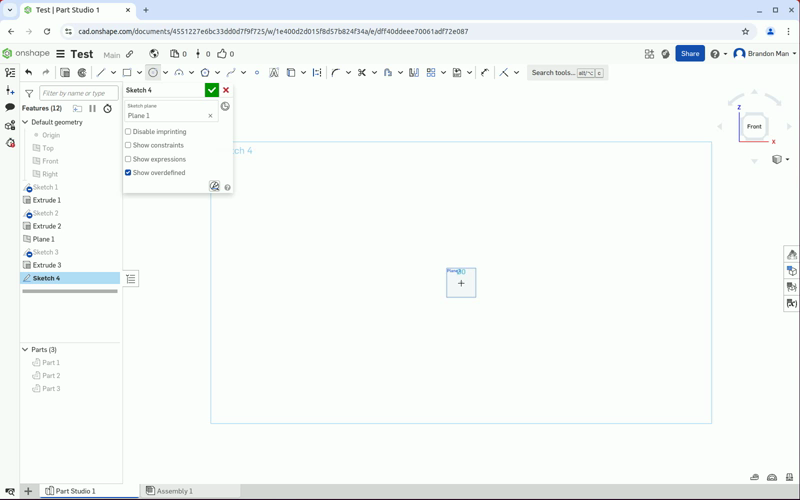
mouse_move(518, 282)
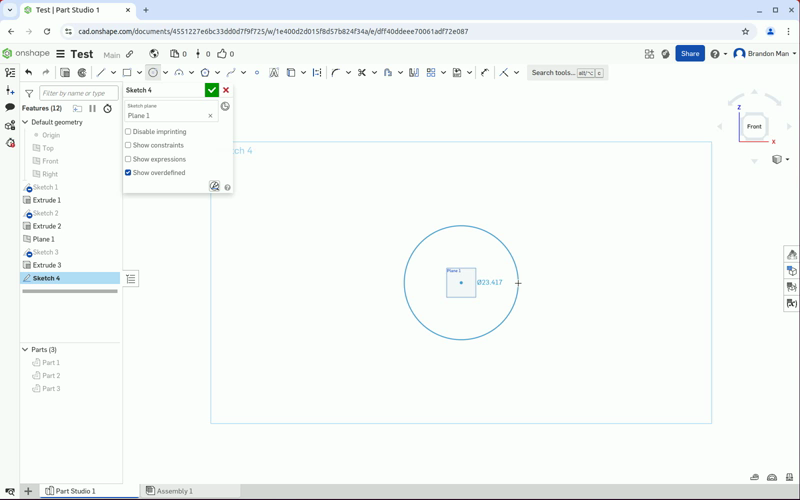
click(518, 282)
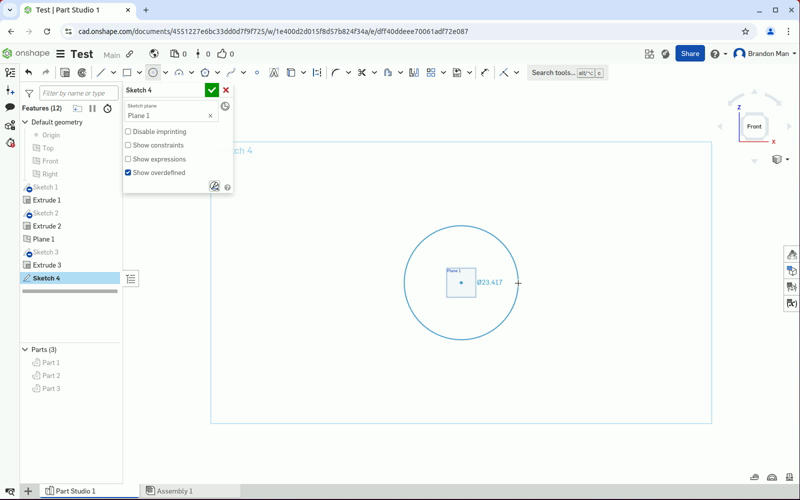
key(esc)
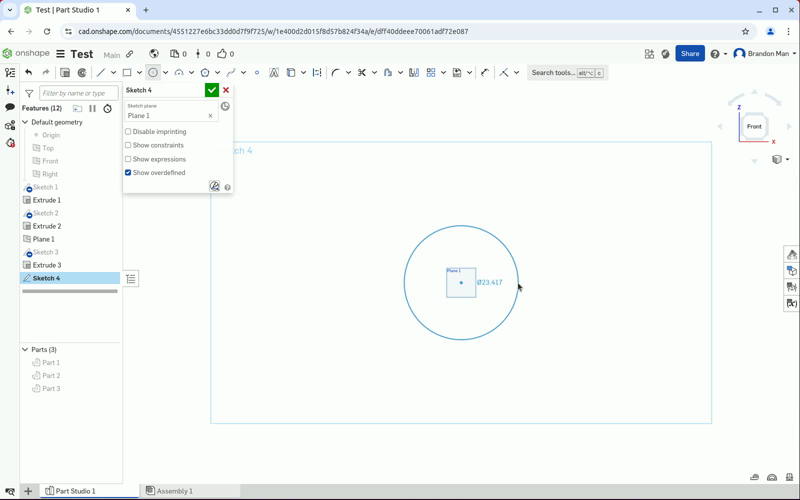
key(c)
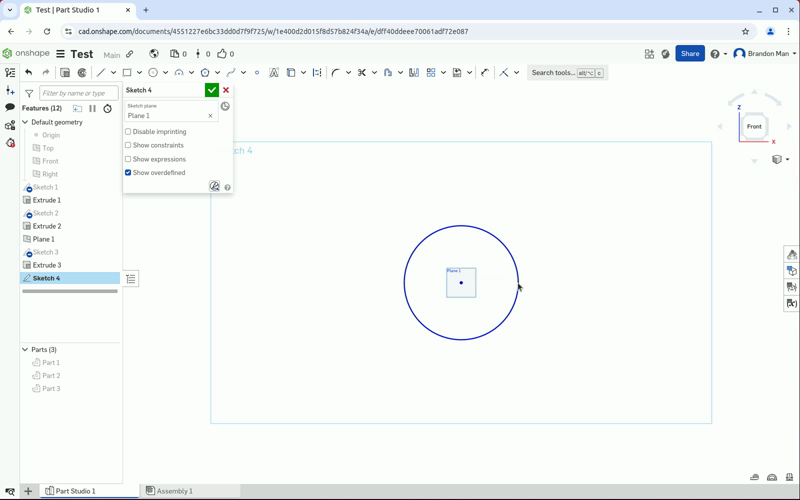
key_down(shift)
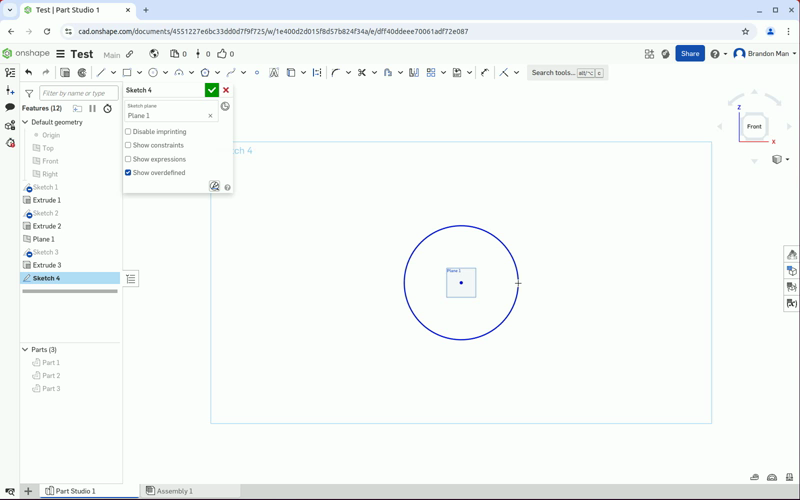
mouse_move(461, 282)
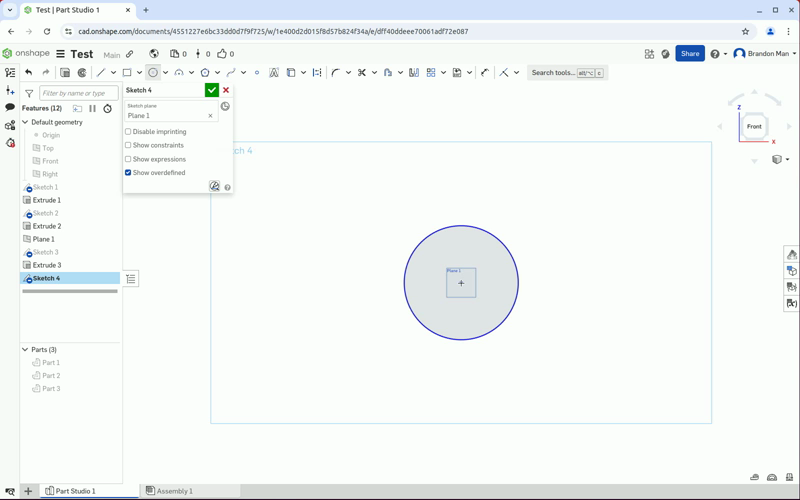
click(461, 282)
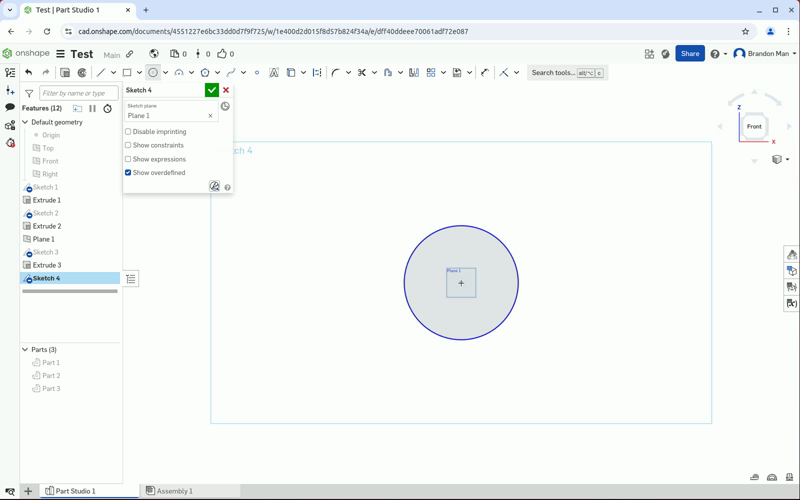
key_up(shift)
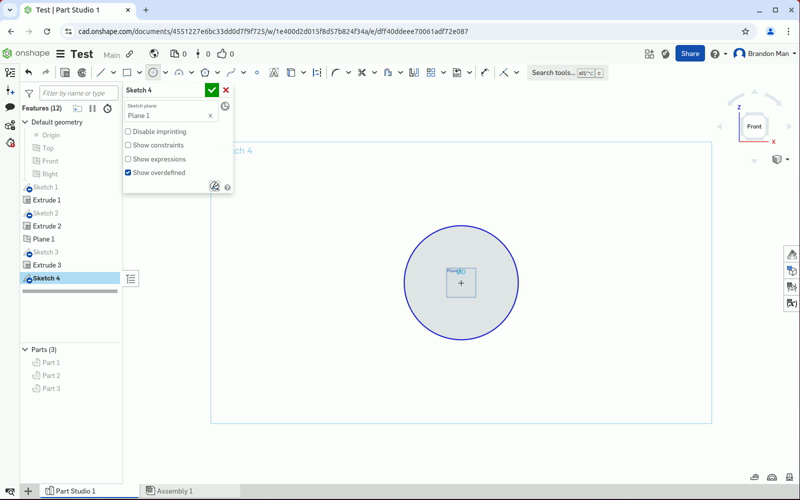
mouse_move(482, 282)
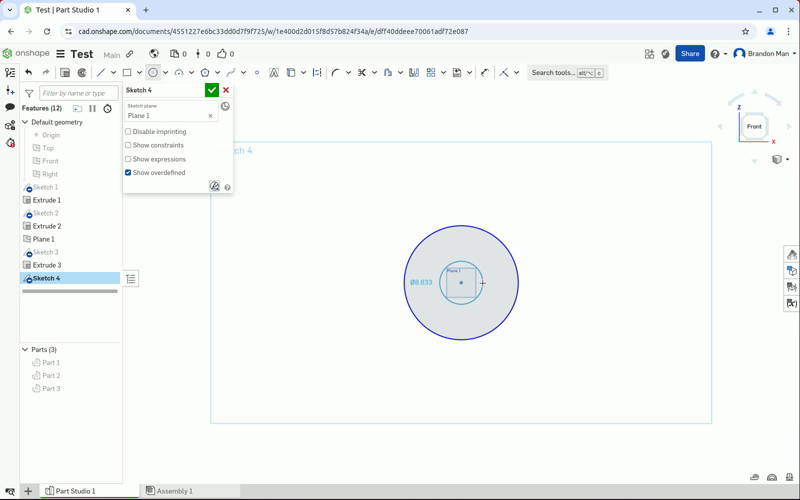
click(482, 282)
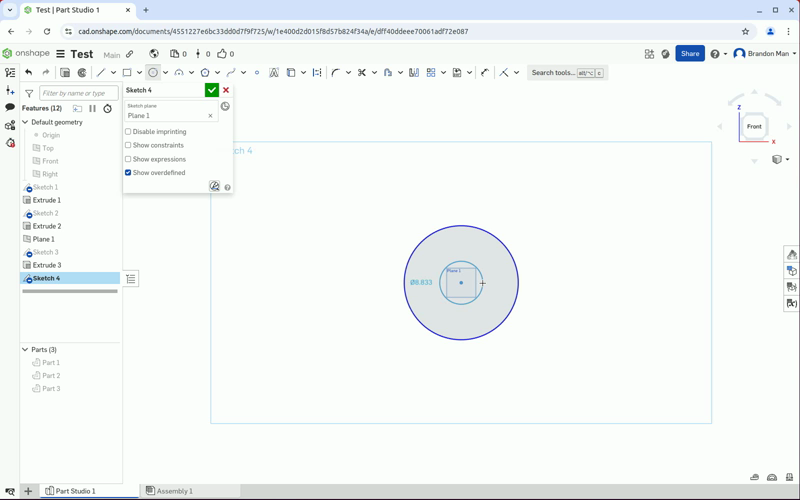
key(esc)
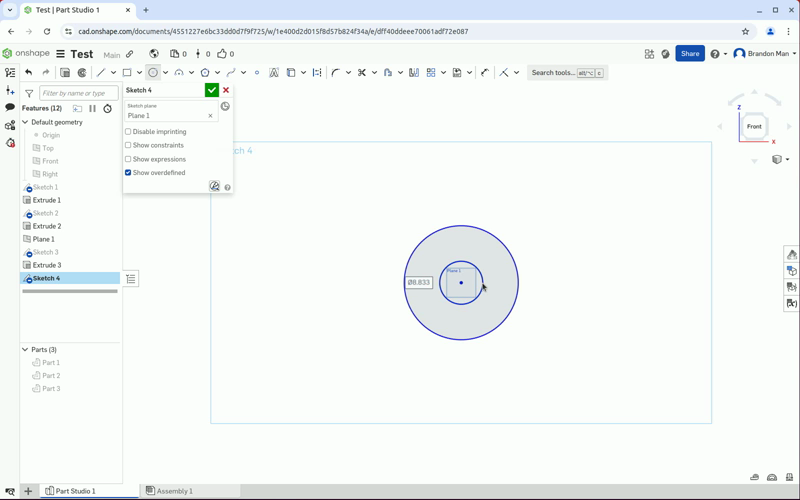
key(c)
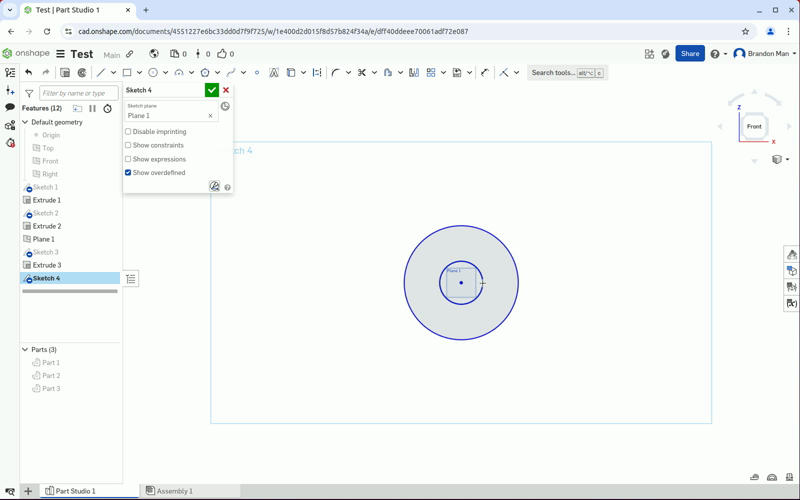
key_down(shift)
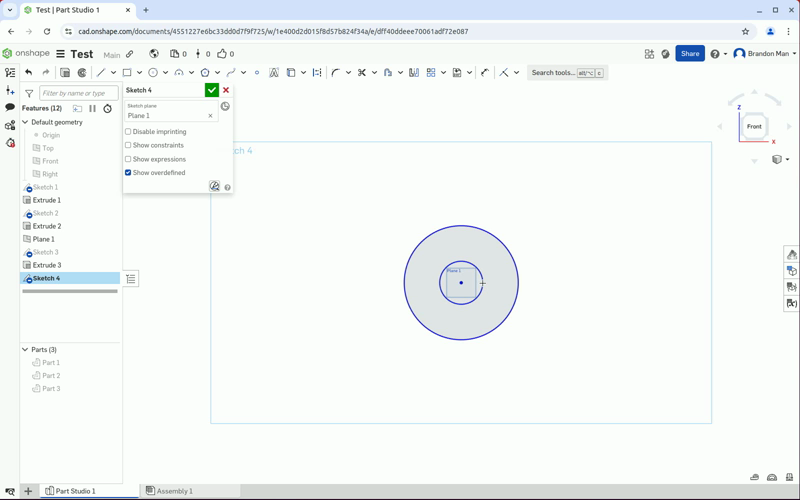
mouse_move(502, 282)
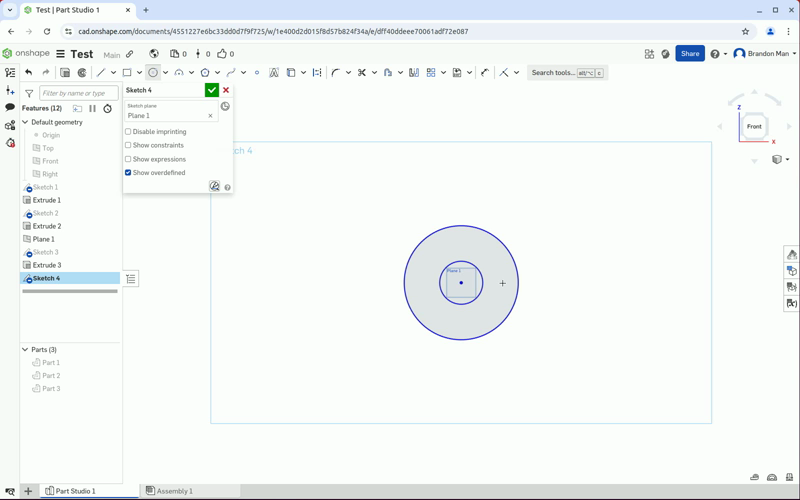
click(502, 282)
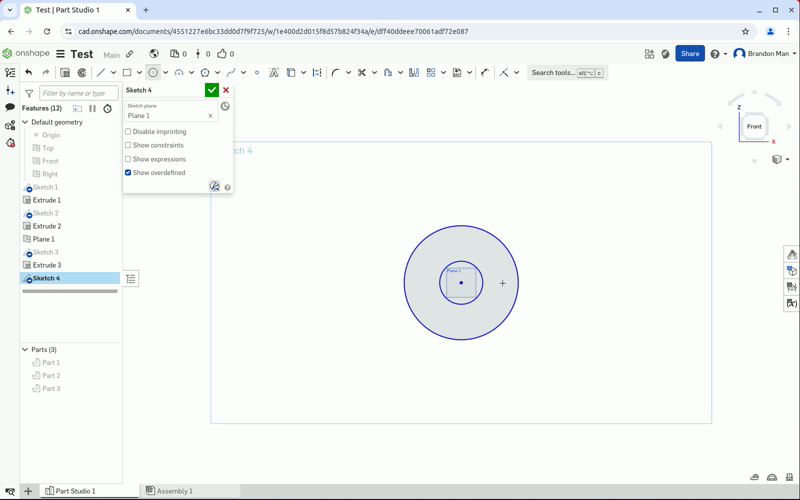
key_up(shift)
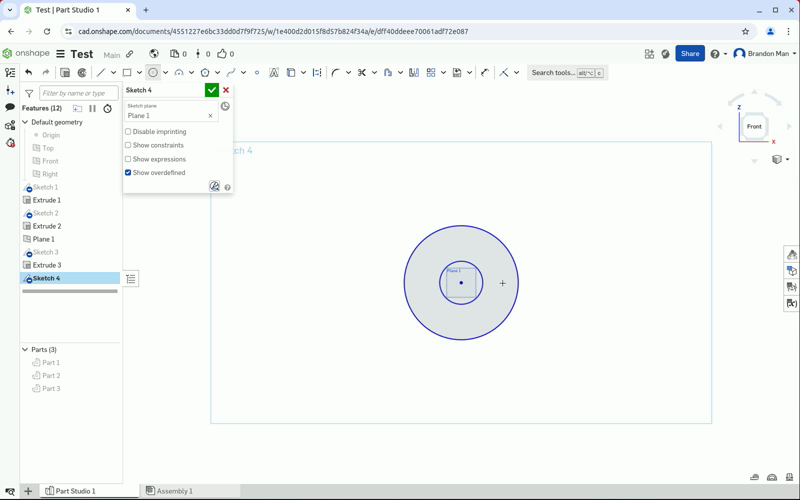
mouse_move(516, 282)
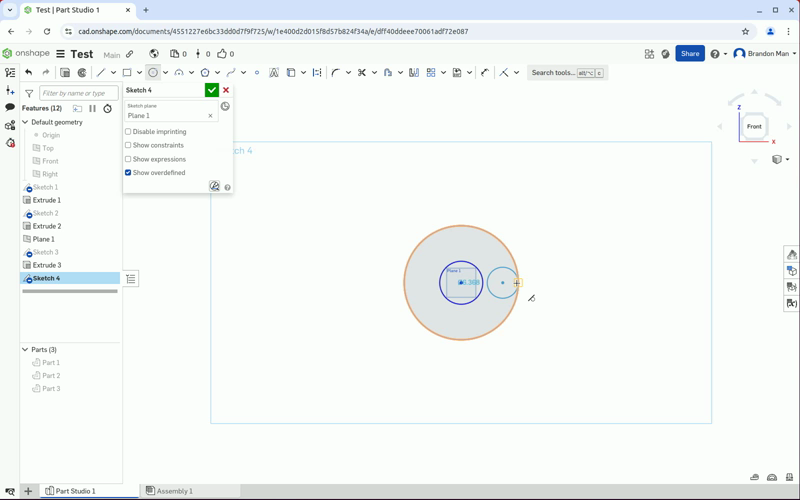
scroll(6)
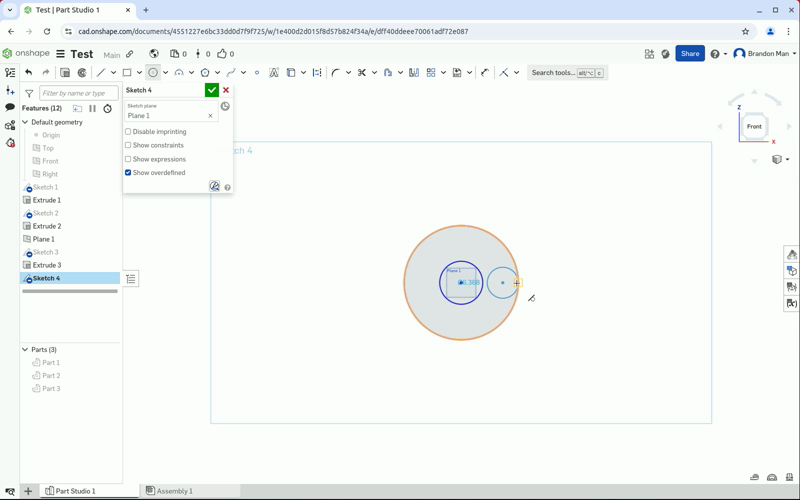
scroll(6)
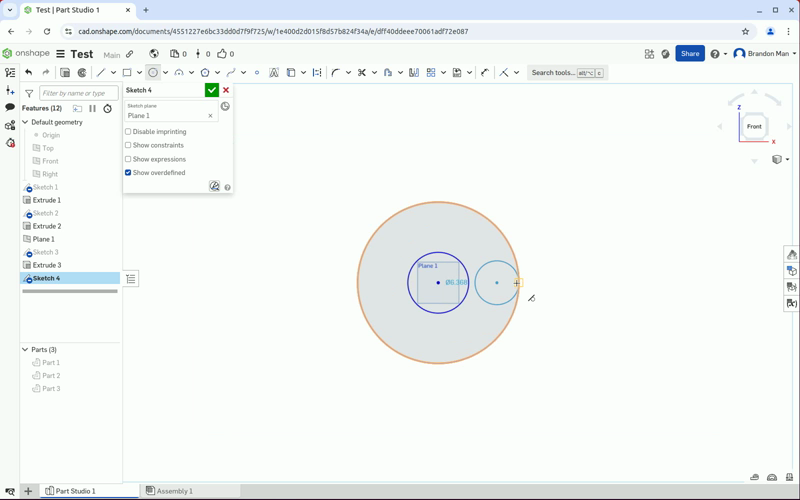
scroll(6)
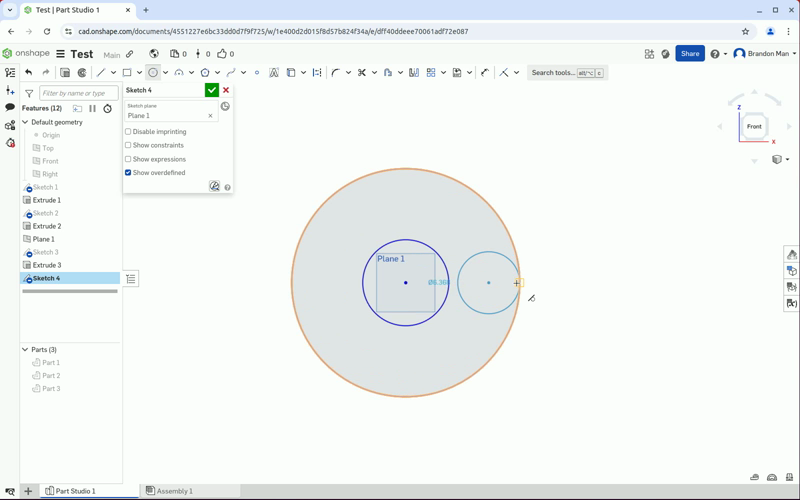
scroll(6)
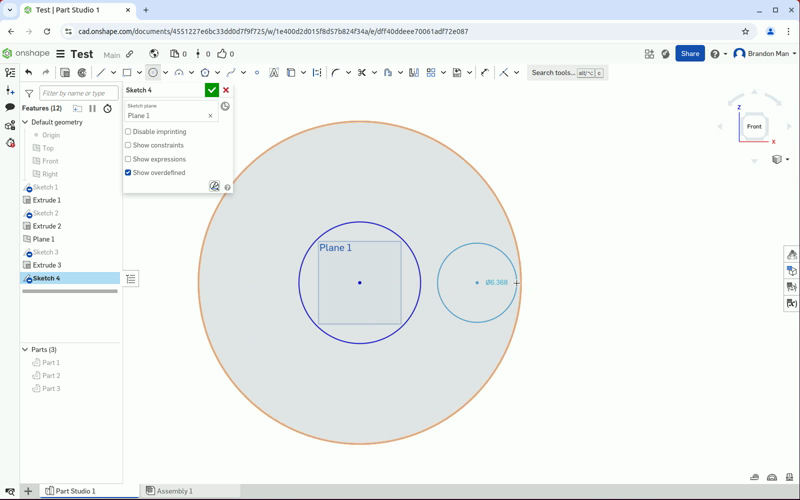
scroll(6)
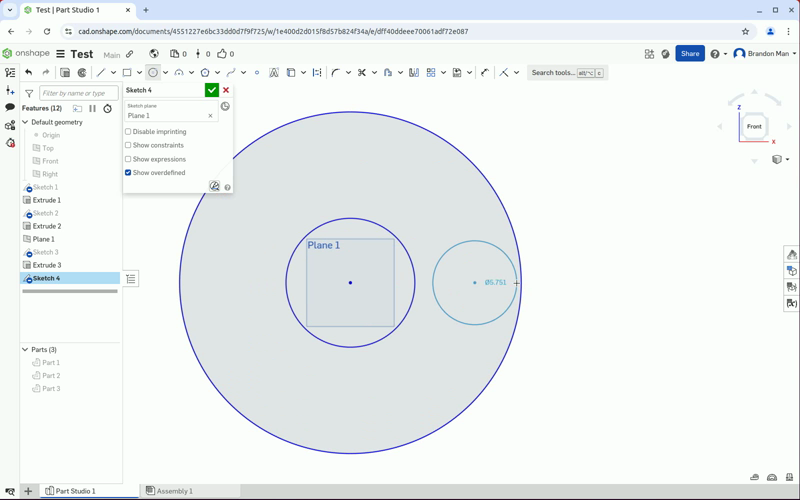
scroll(6)
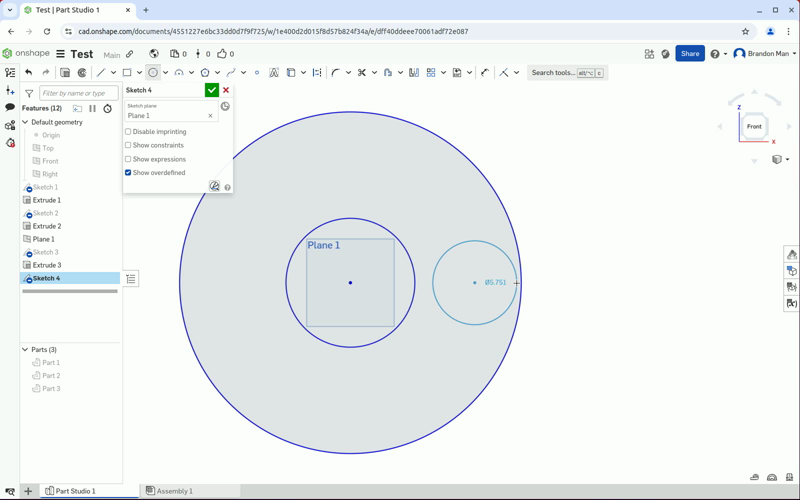
scroll(6)
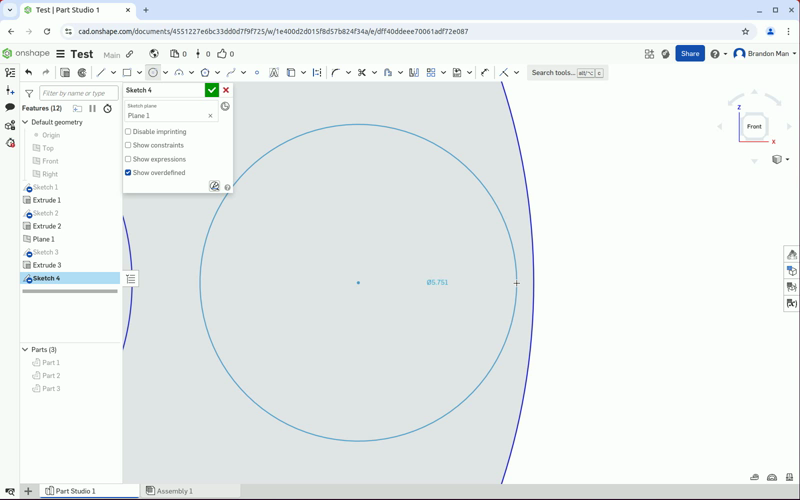
click(516, 282)
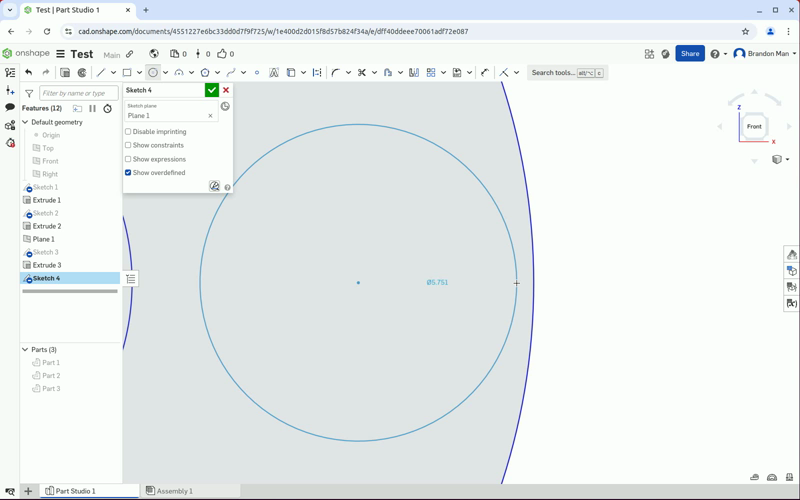
scroll(-6)
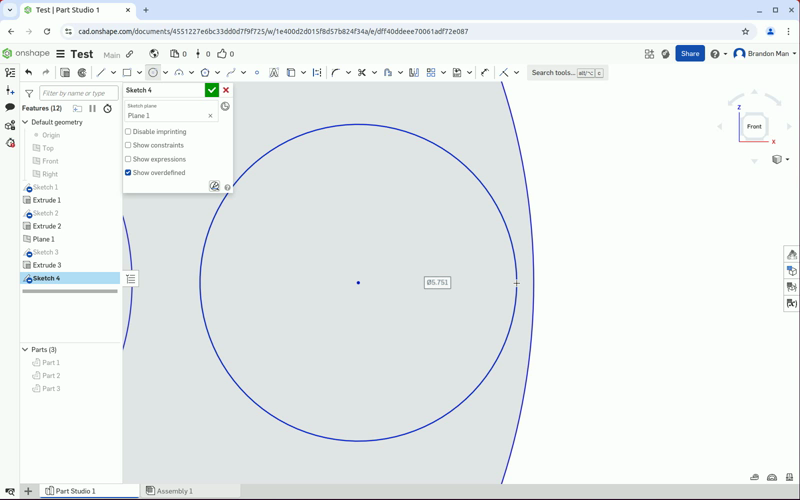
scroll(-6)
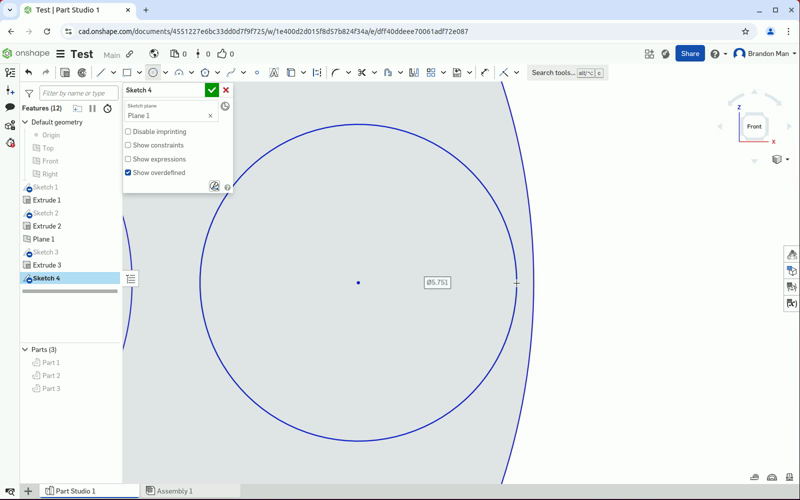
scroll(-6)
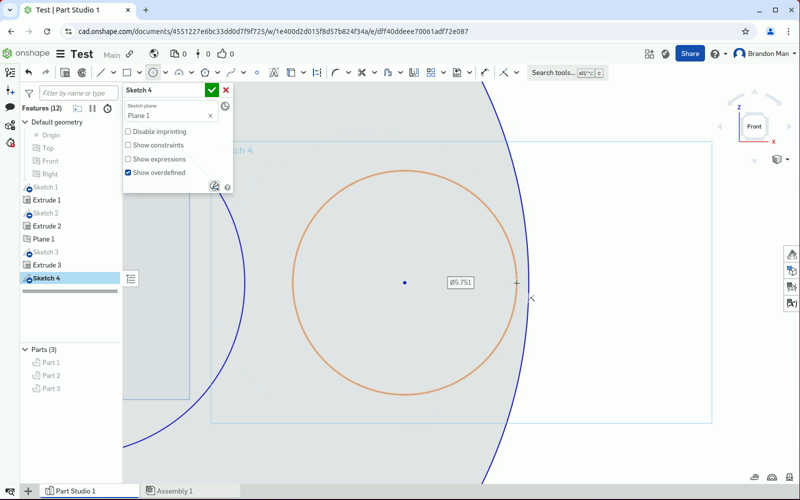
scroll(-6)
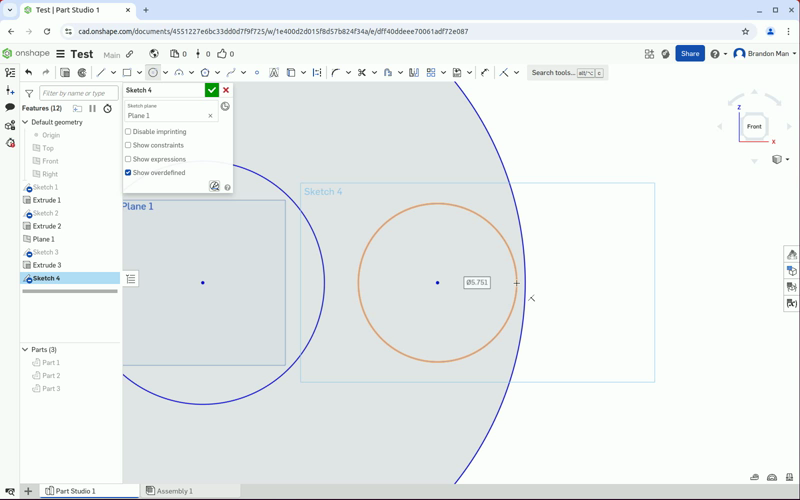
scroll(-6)
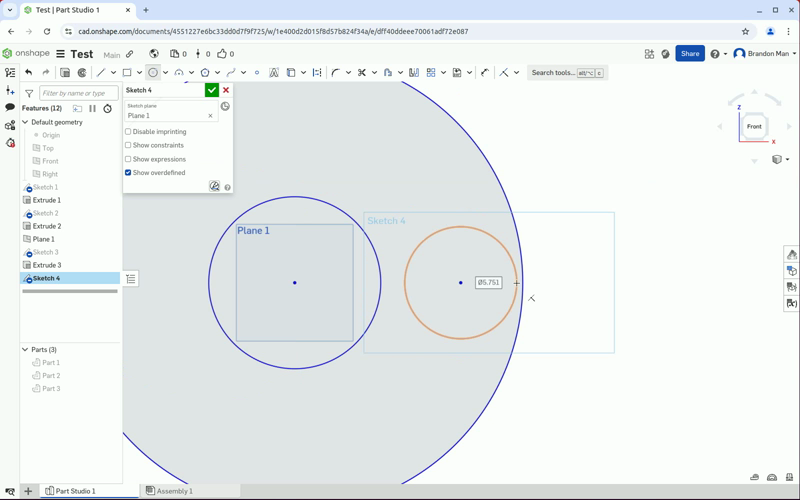
scroll(-6)
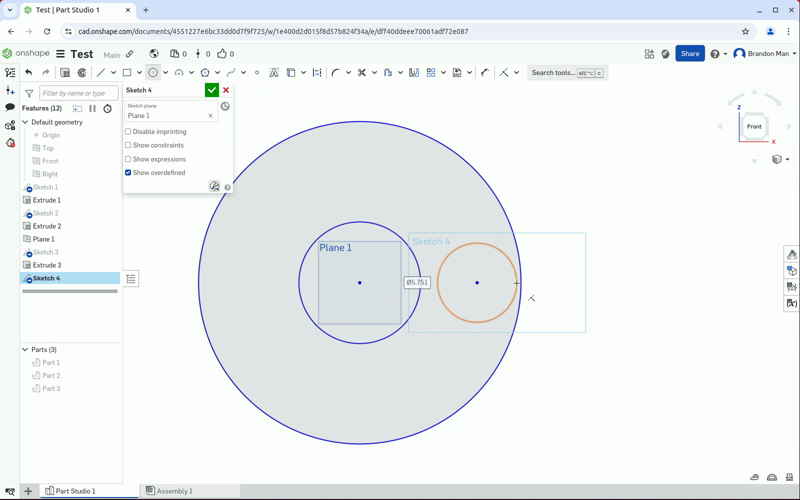
scroll(-6)
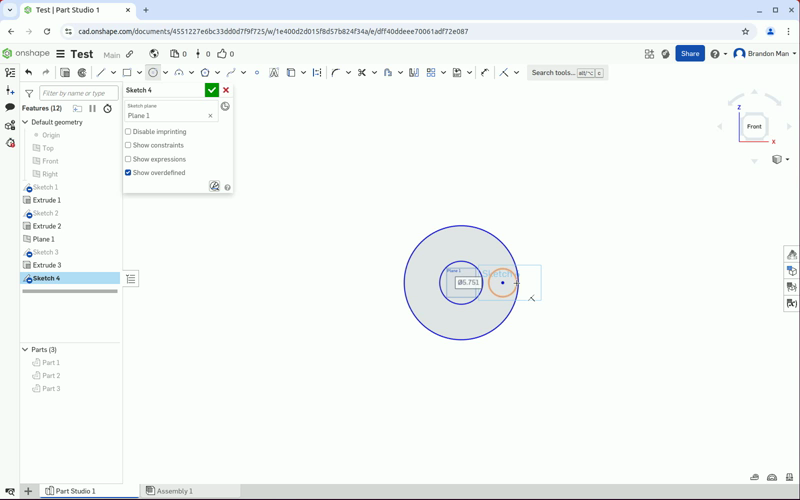
key(esc)
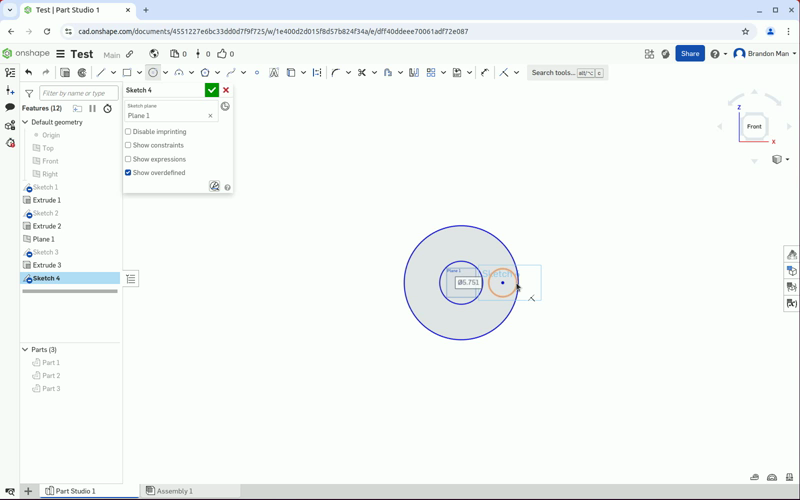
mouse_move(443, 245)
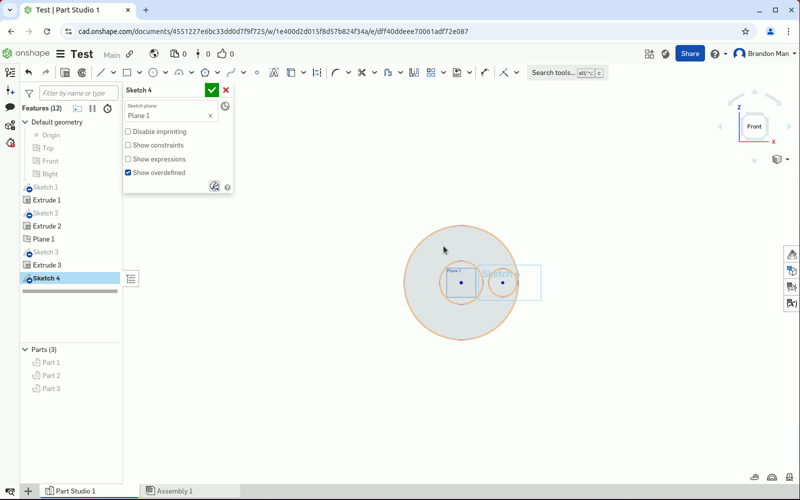
click(443, 245)
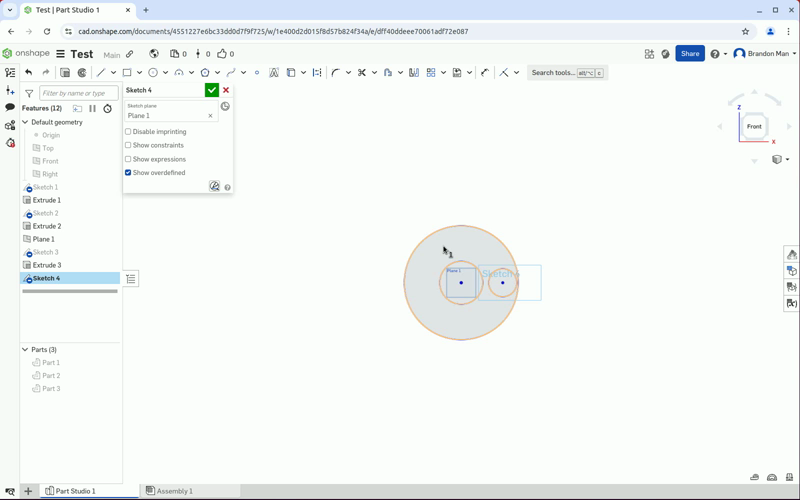
mouse_move(73, 352)
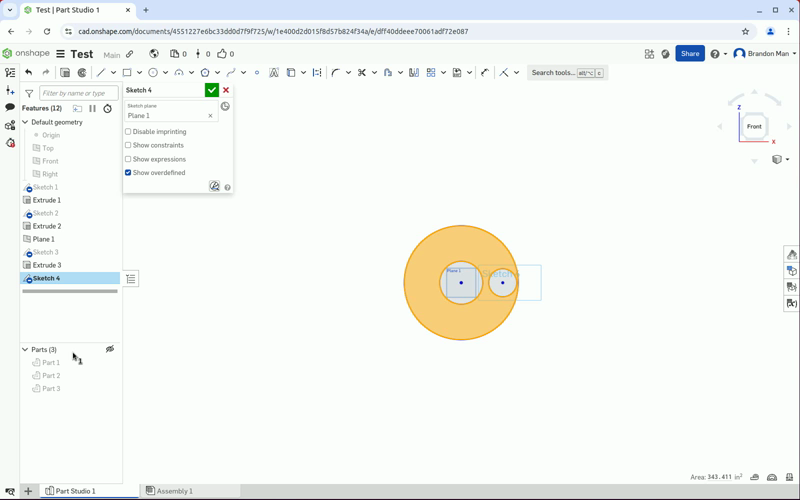
key(shift+y)
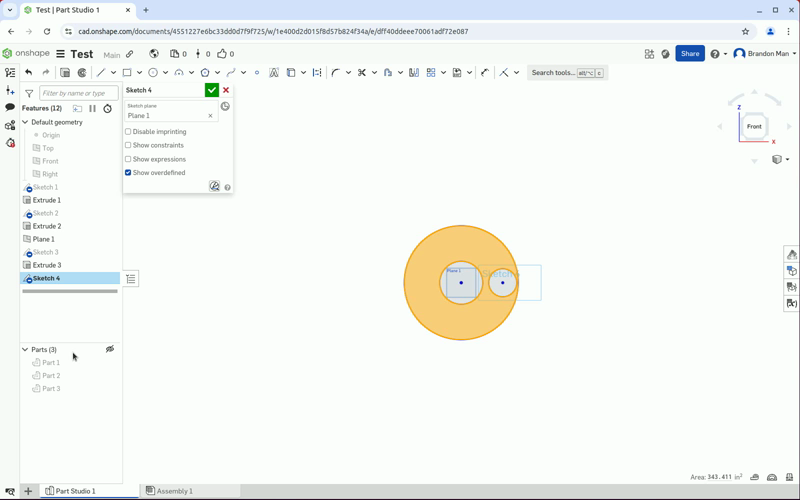
key(shift+e)
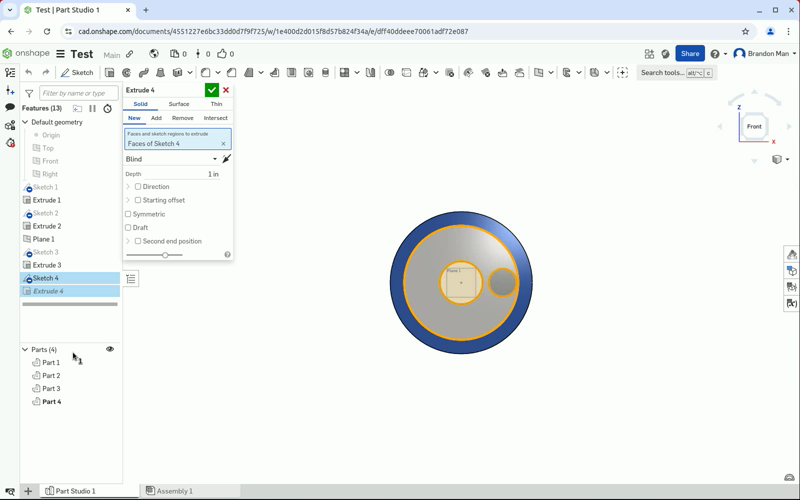
mouse_move(143, 106)
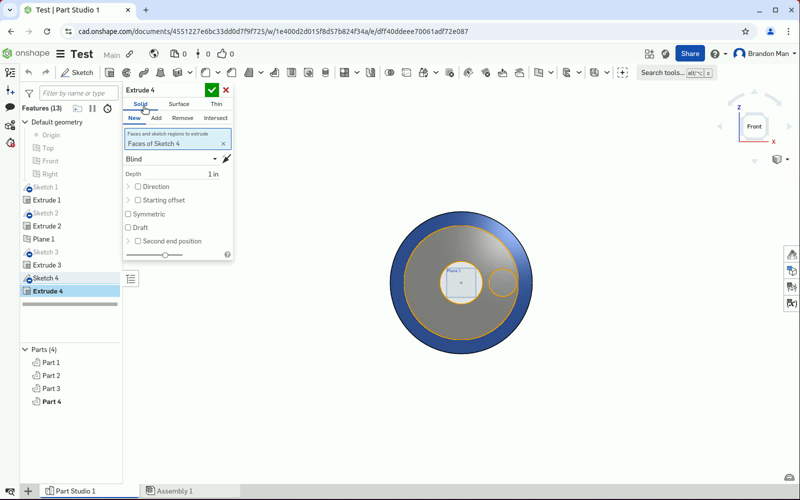
click(143, 106)
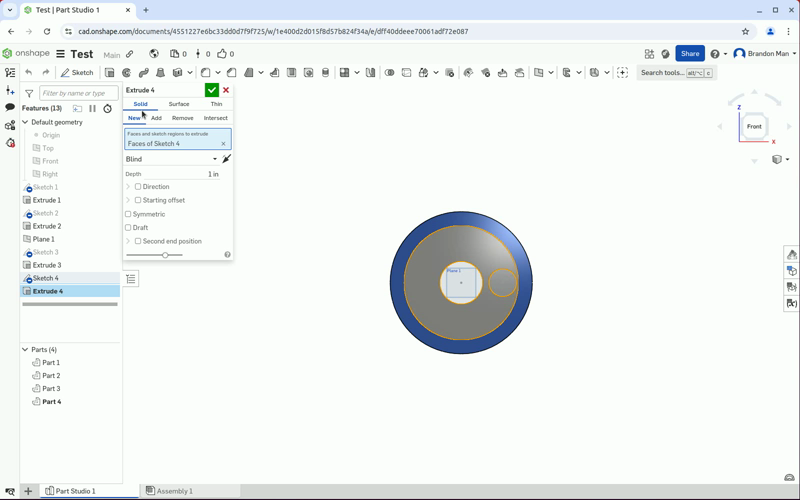
mouse_move(137, 120)
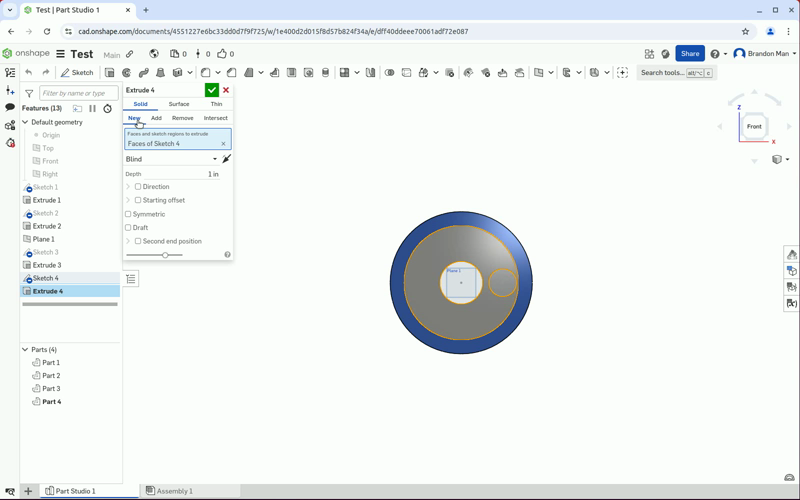
click(137, 120)
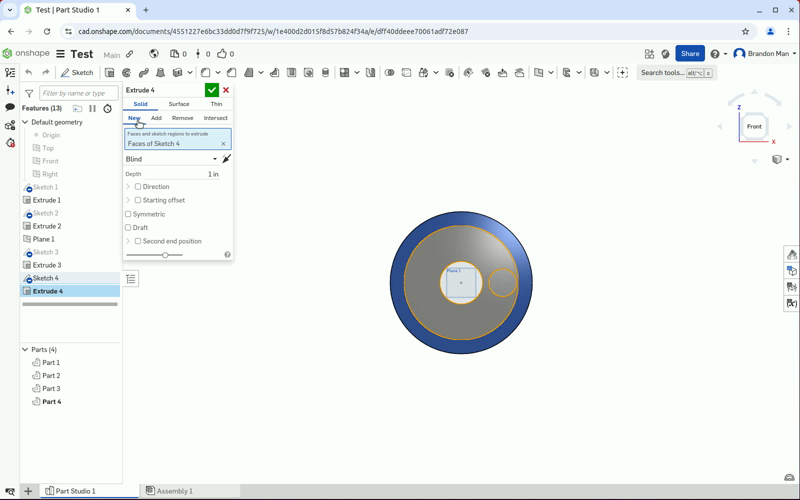
key(tab, 4)
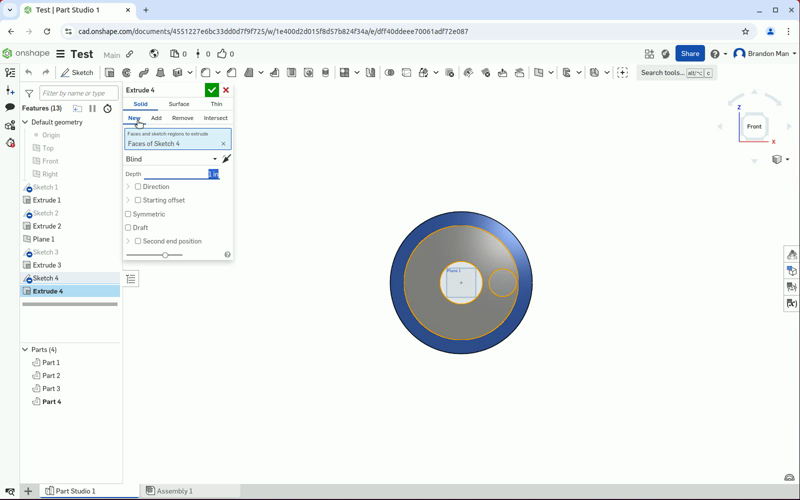
text(-2.889)
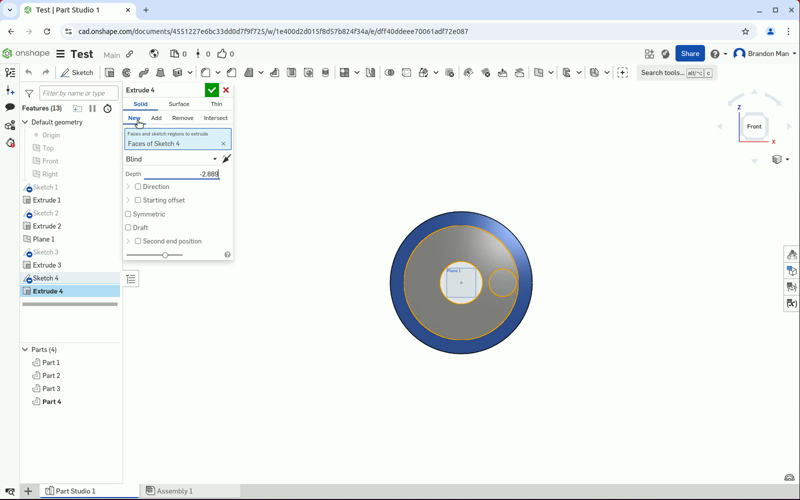
key(enter)
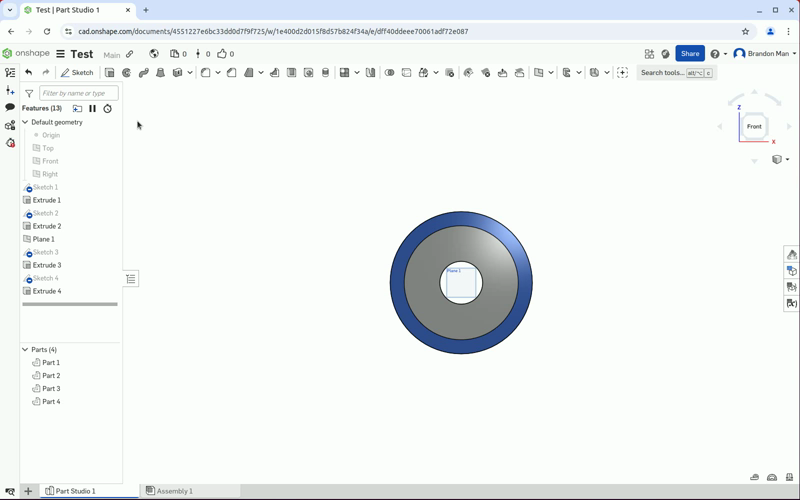
key(shift+h)
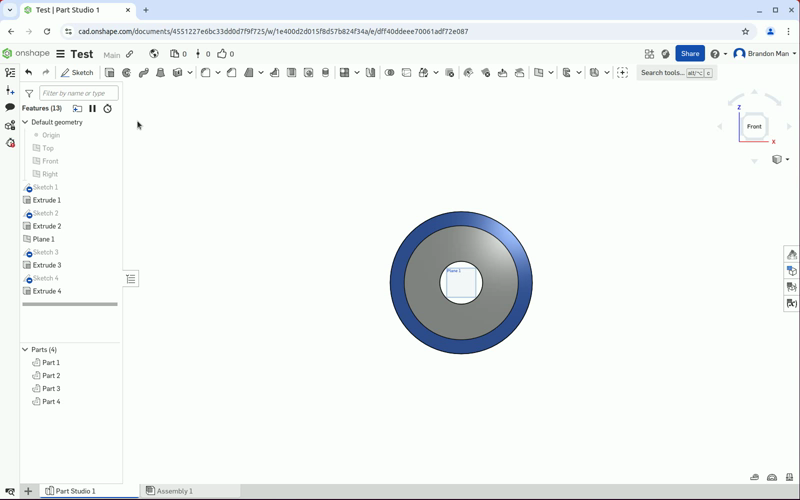
key(shift+h)
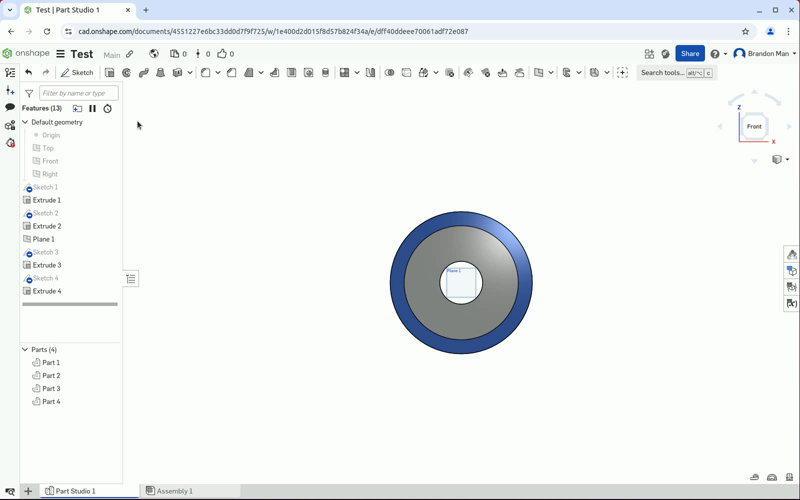
mouse_move(73, 189)
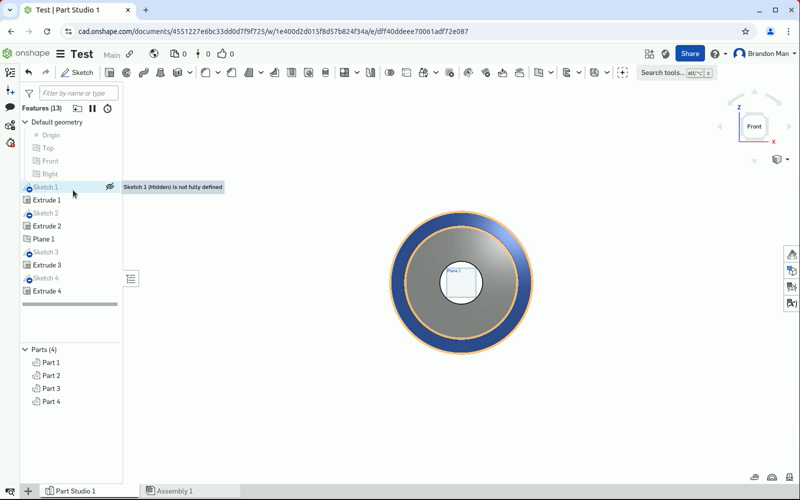
click(73, 189)
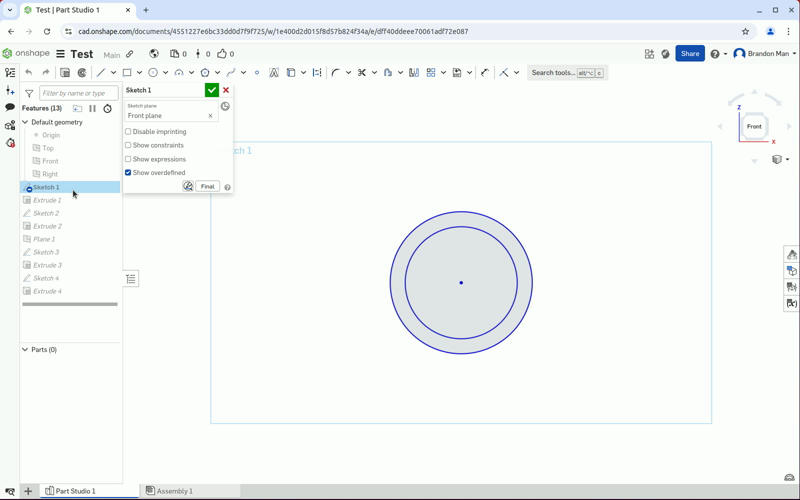
mouse_move(229, 92)
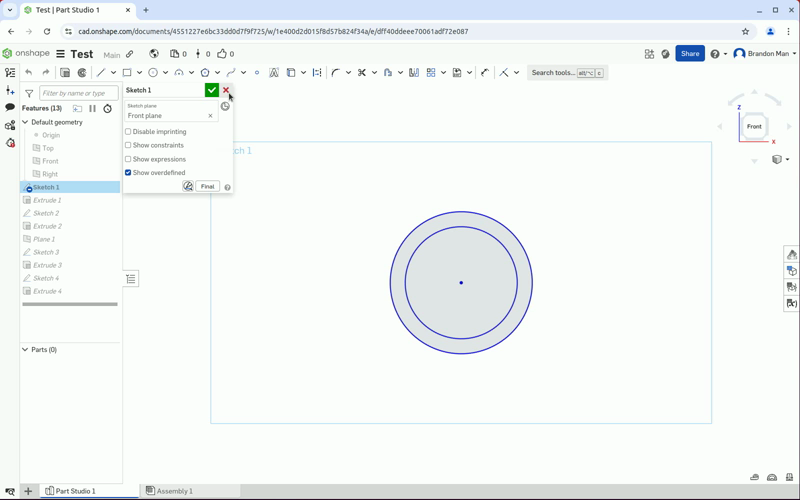
click(229, 92)
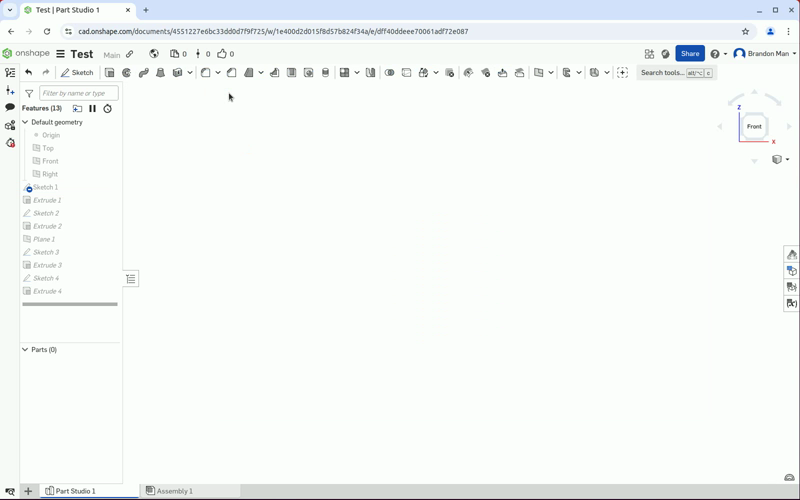
key(shift+s)
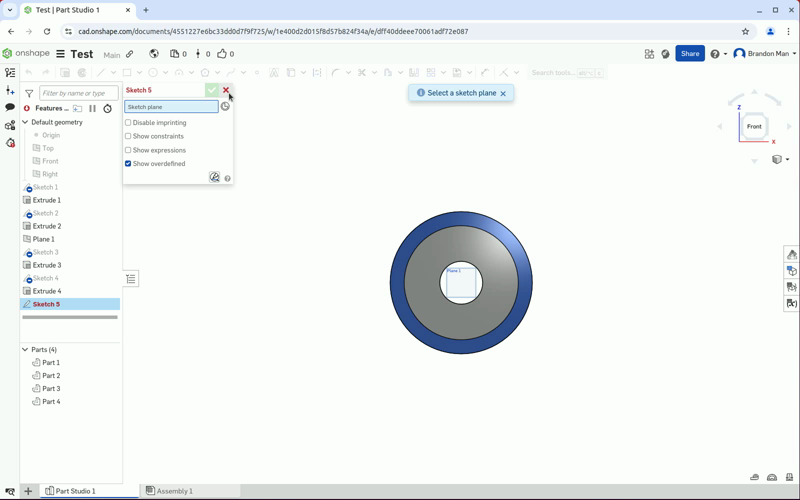
mouse_move(73, 241)
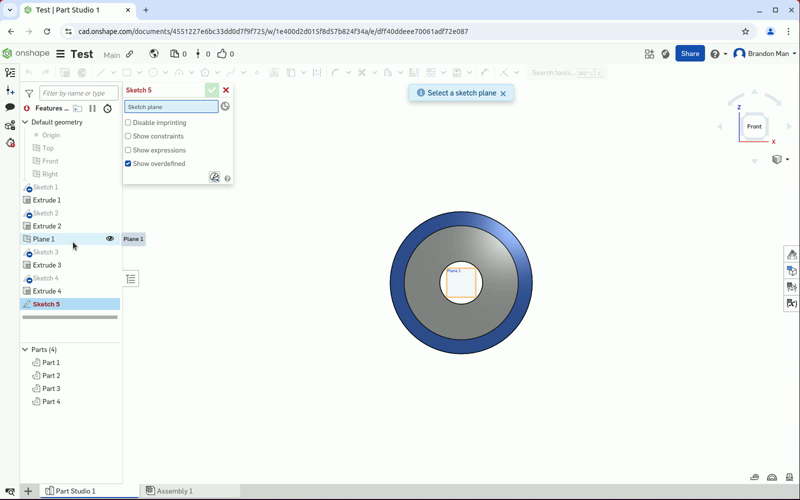
click(73, 241)
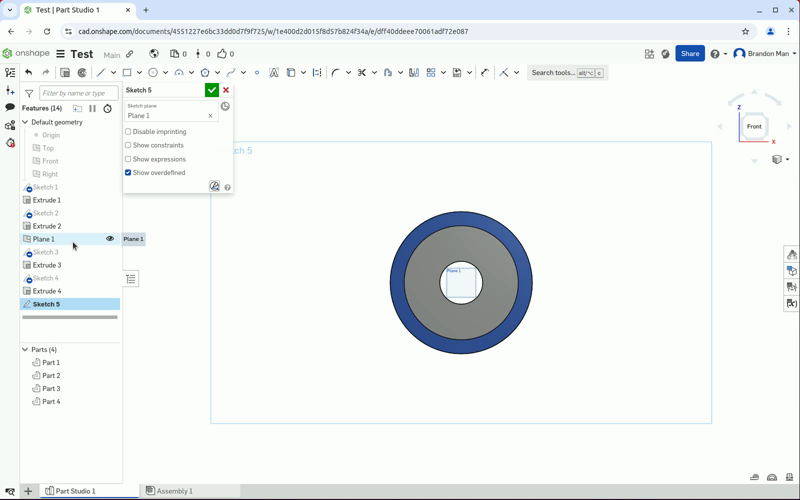
mouse_move(73, 352)
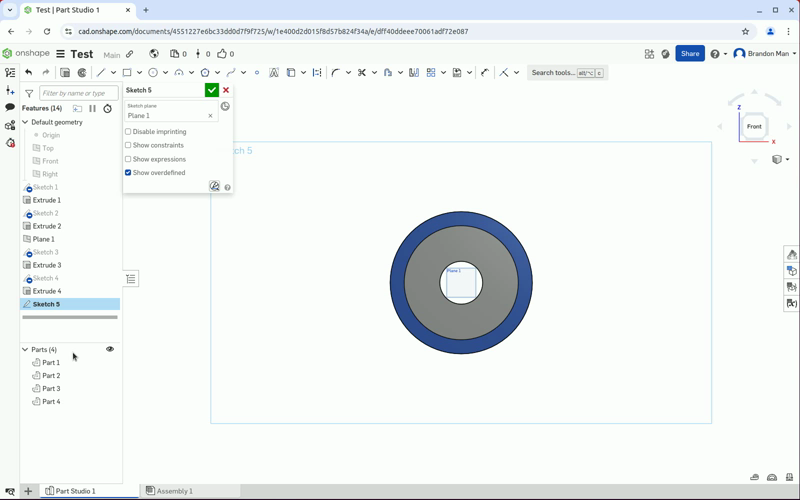
key(y)
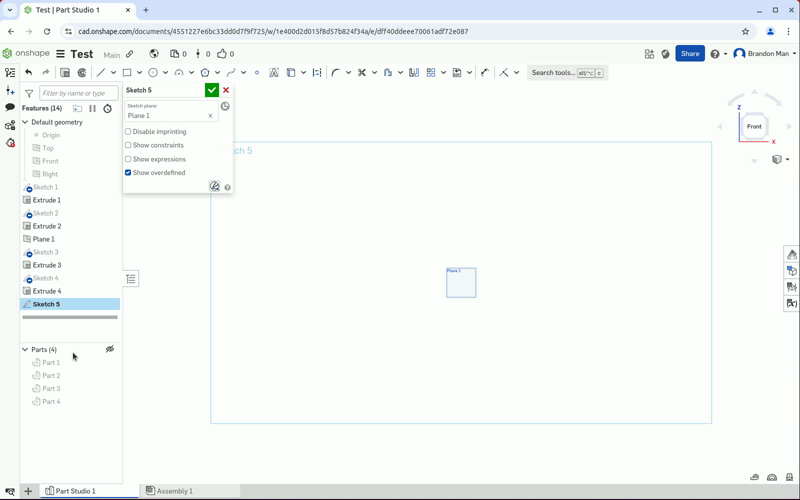
key(c)
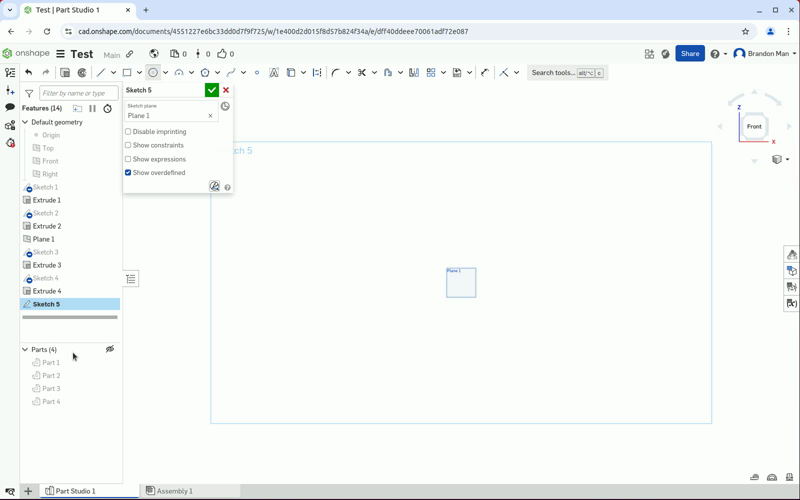
key_down(shift)
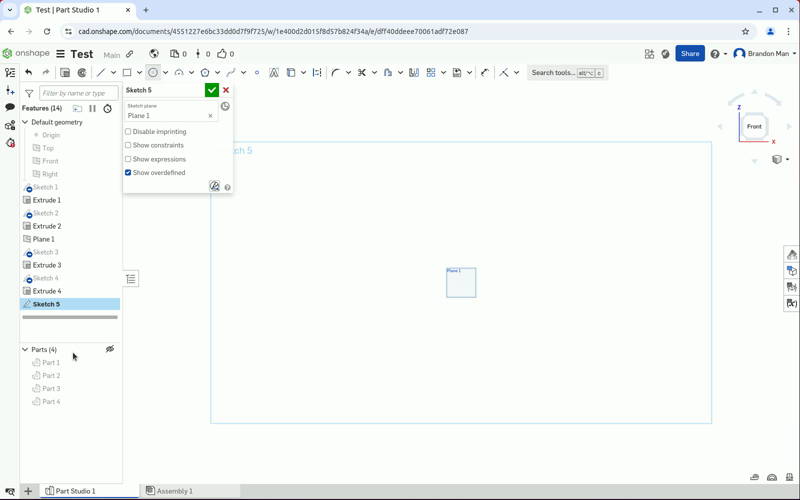
mouse_move(503, 282)
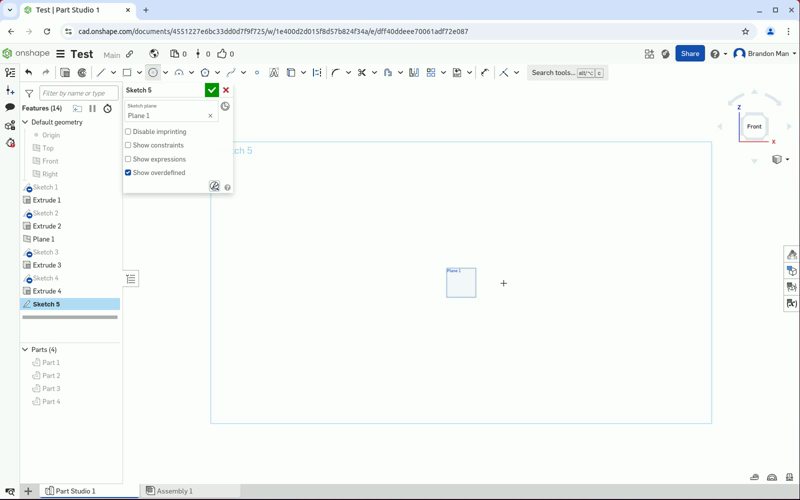
click(503, 282)
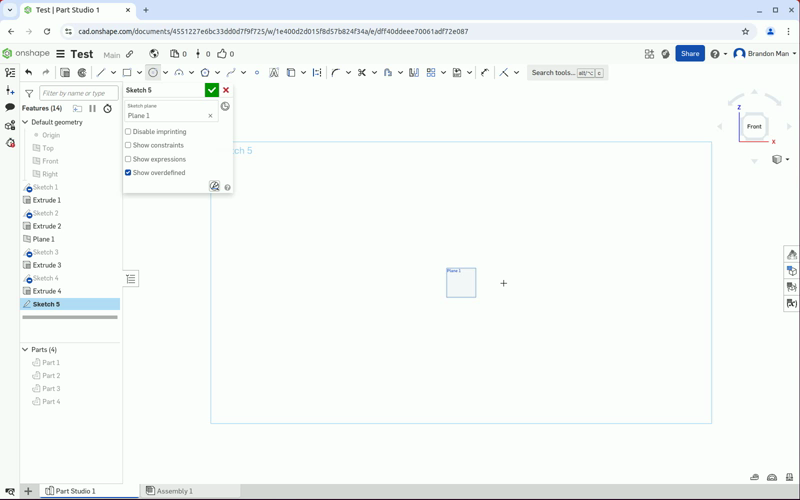
key_up(shift)
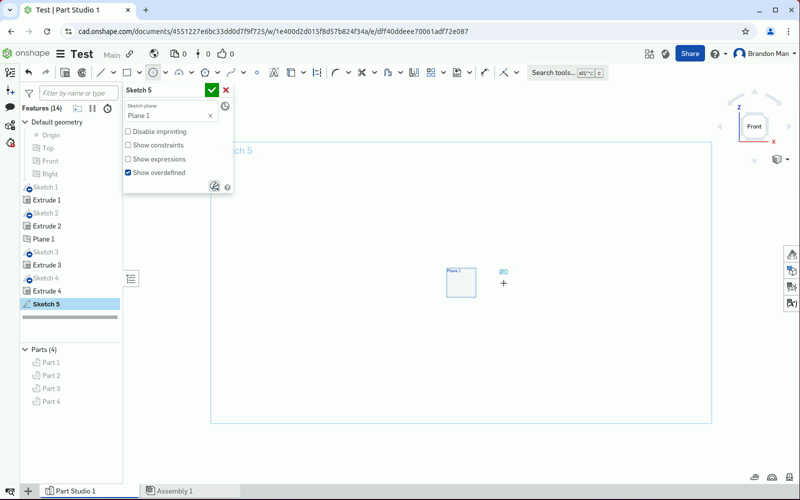
mouse_move(518, 282)
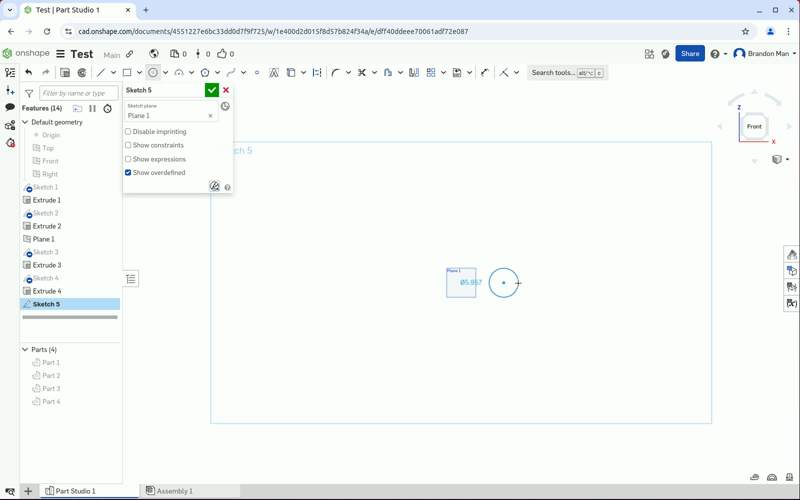
click(518, 282)
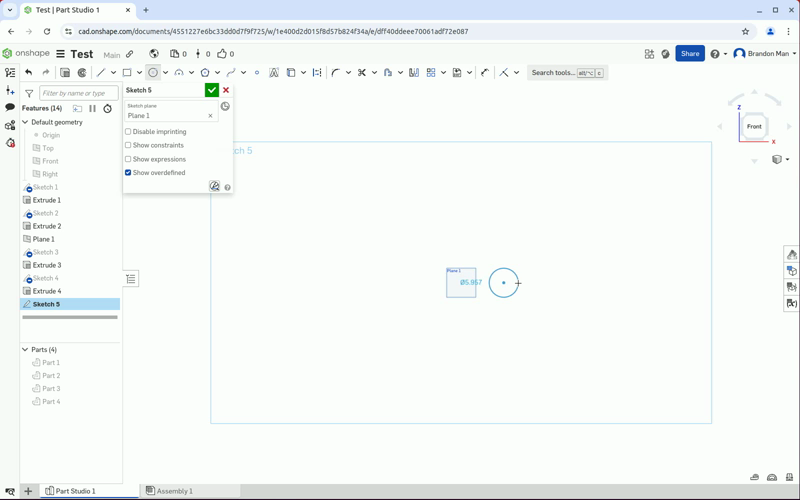
key(esc)
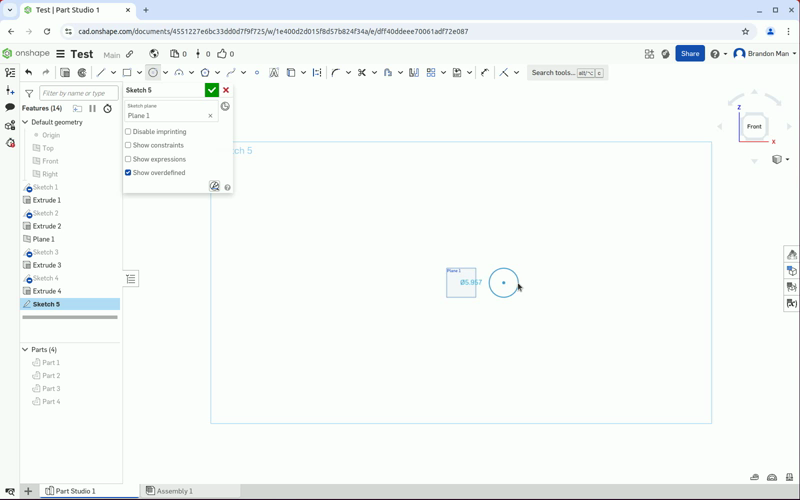
mouse_move(506, 278)
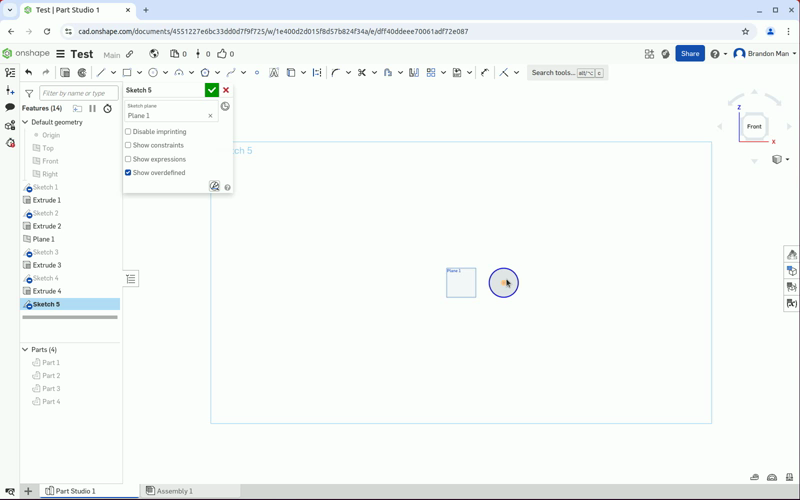
scroll(6)
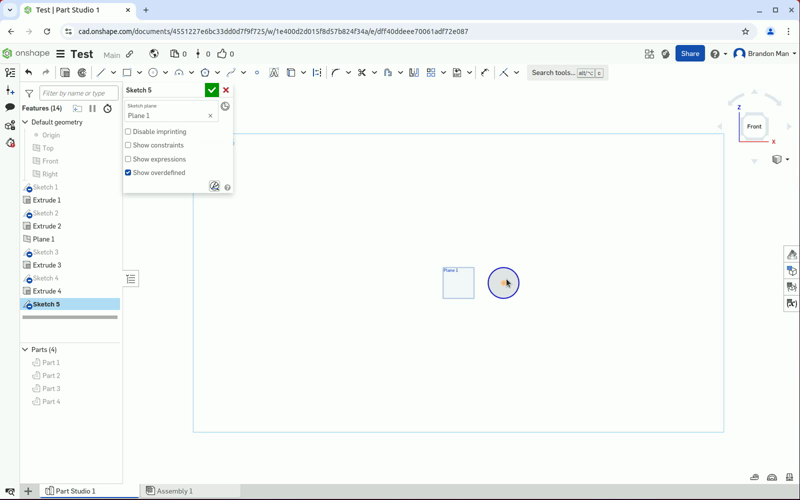
scroll(6)
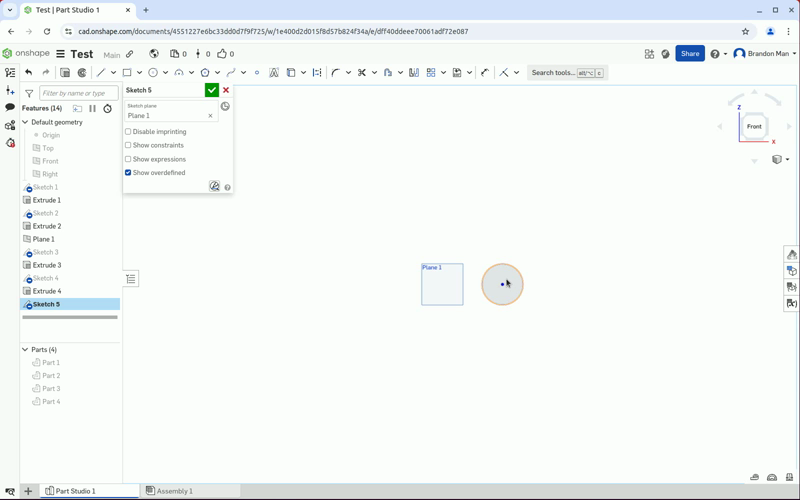
scroll(6)
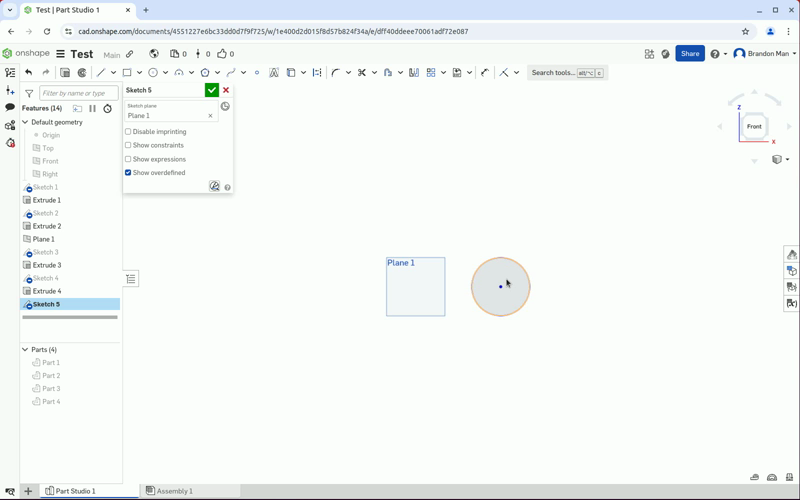
scroll(6)
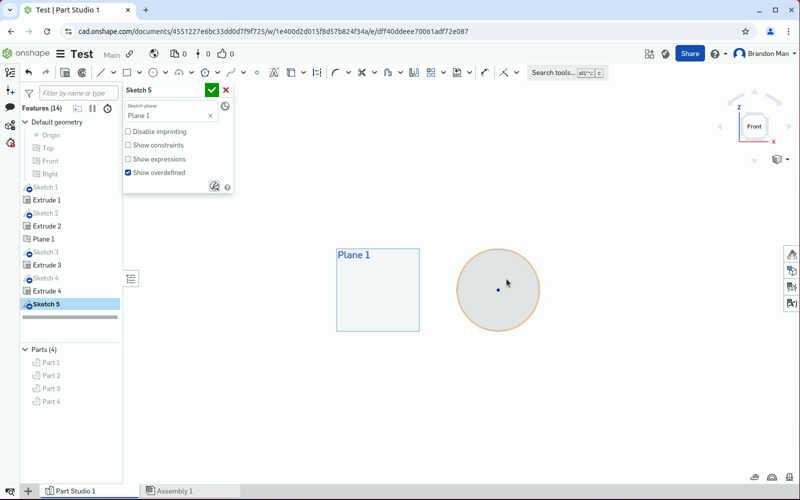
scroll(6)
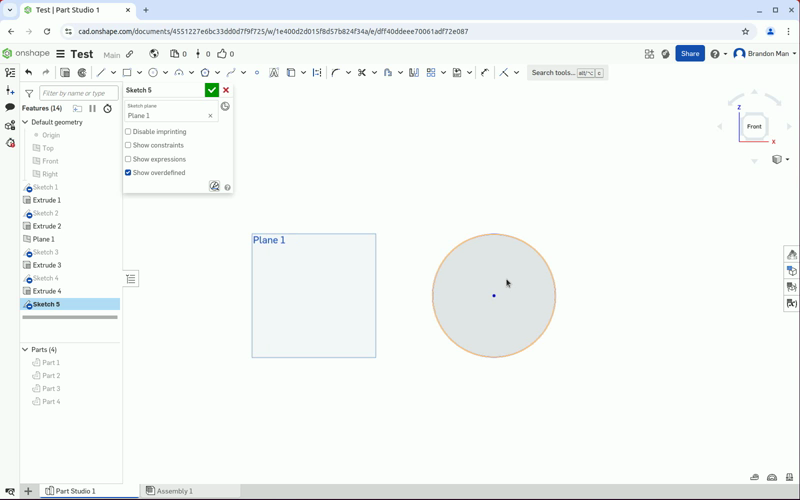
scroll(6)
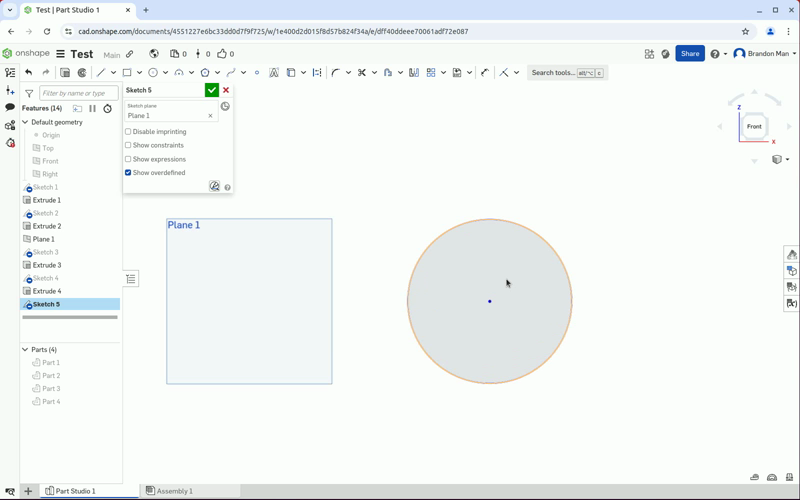
scroll(6)
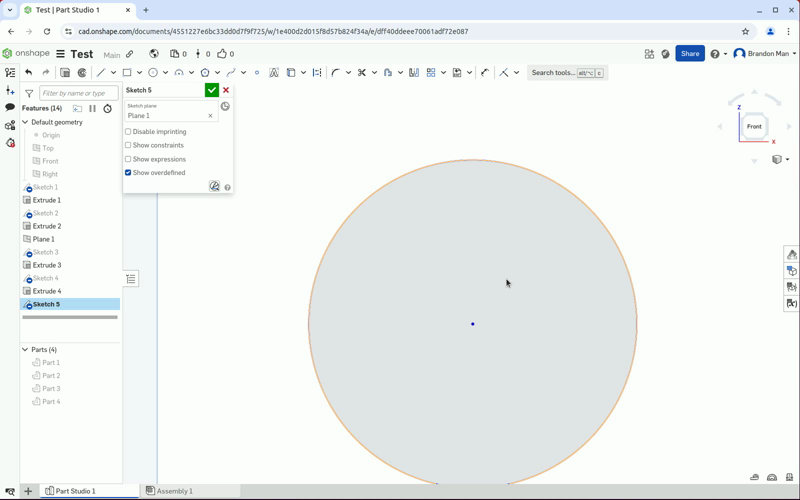
click(506, 278)
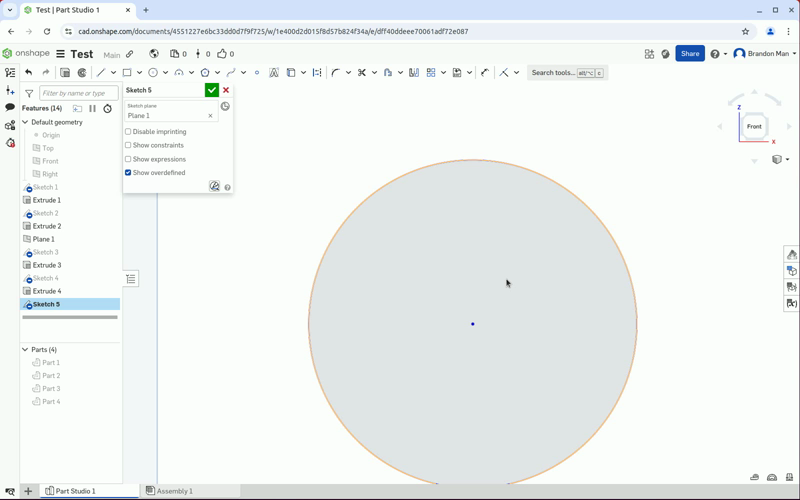
scroll(-6)
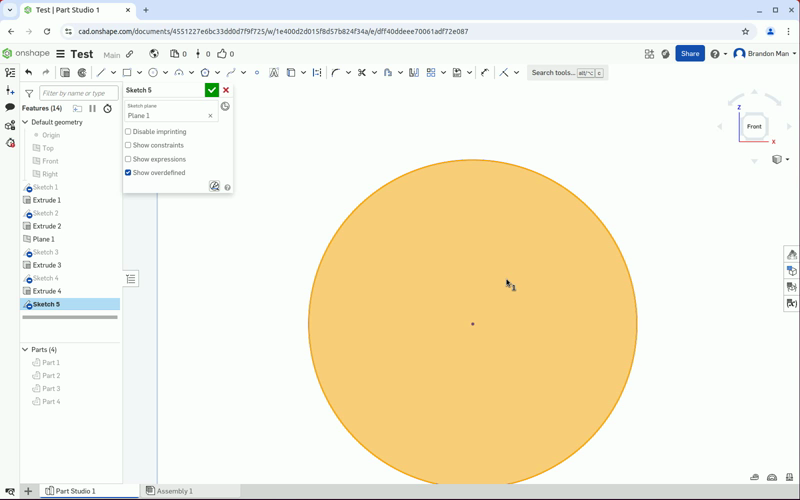
scroll(-6)
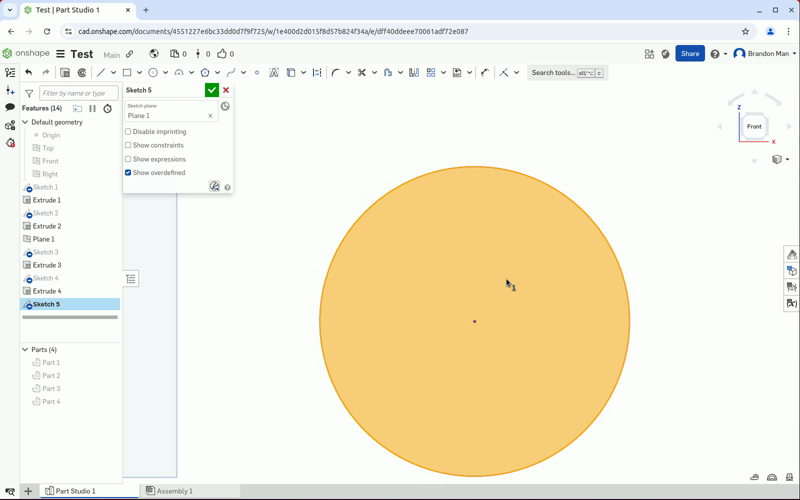
scroll(-6)
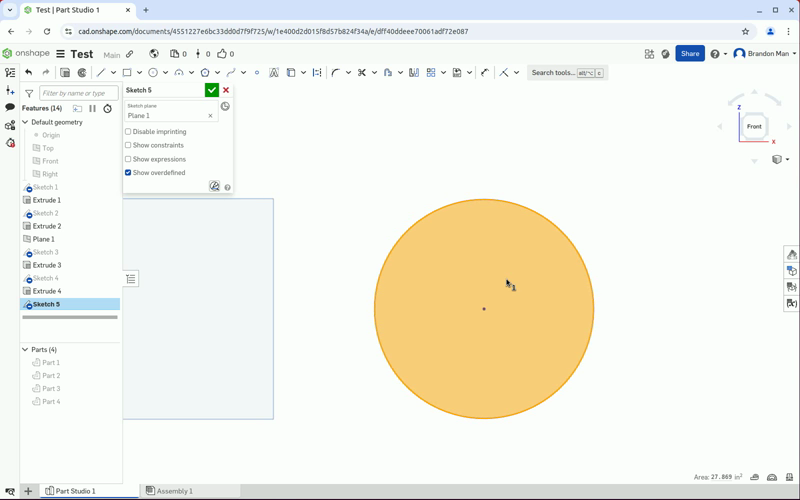
scroll(-6)
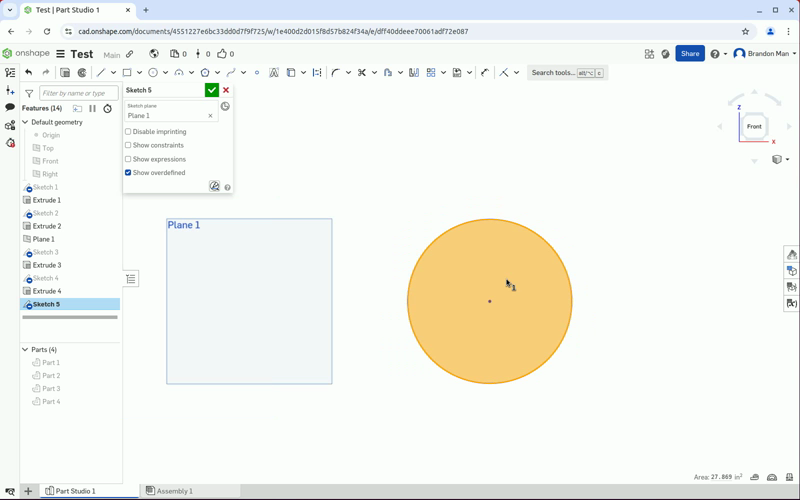
scroll(-6)
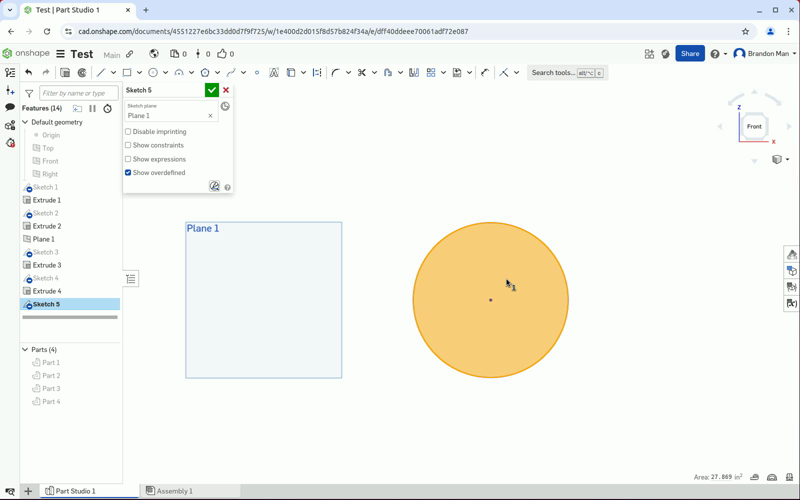
scroll(-6)
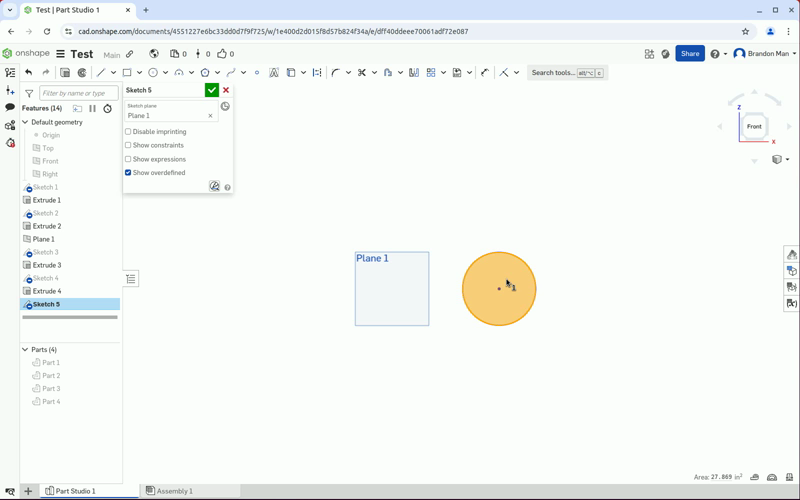
scroll(-6)
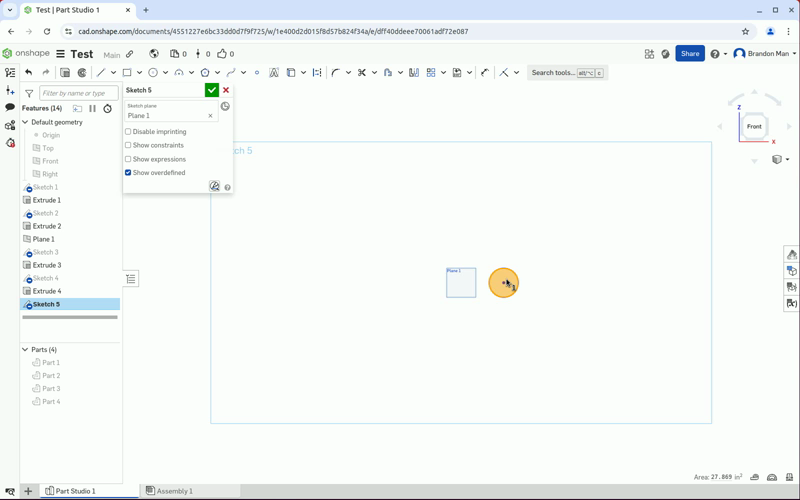
mouse_move(73, 352)
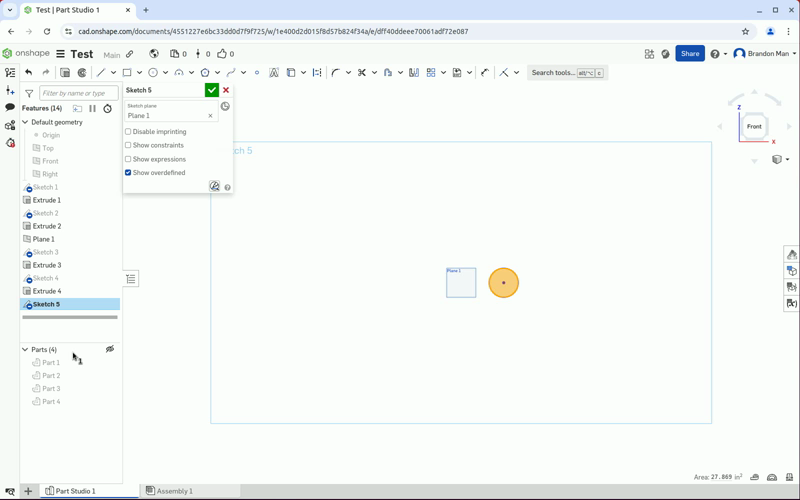
key(shift+y)
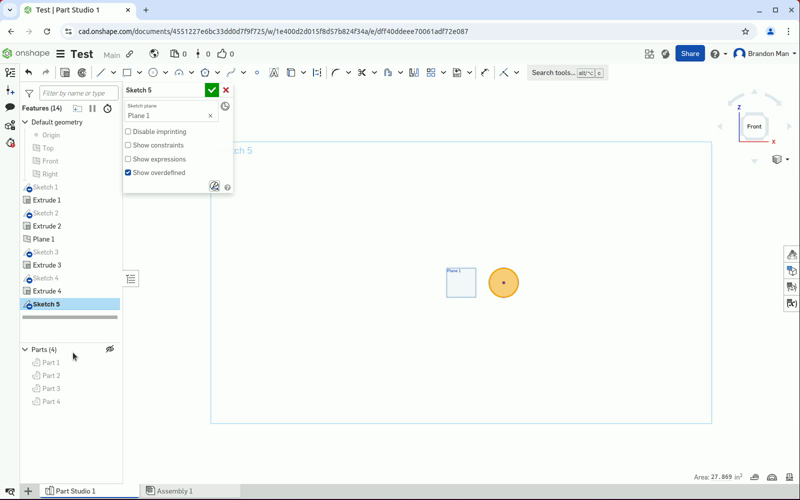
key(shift+e)
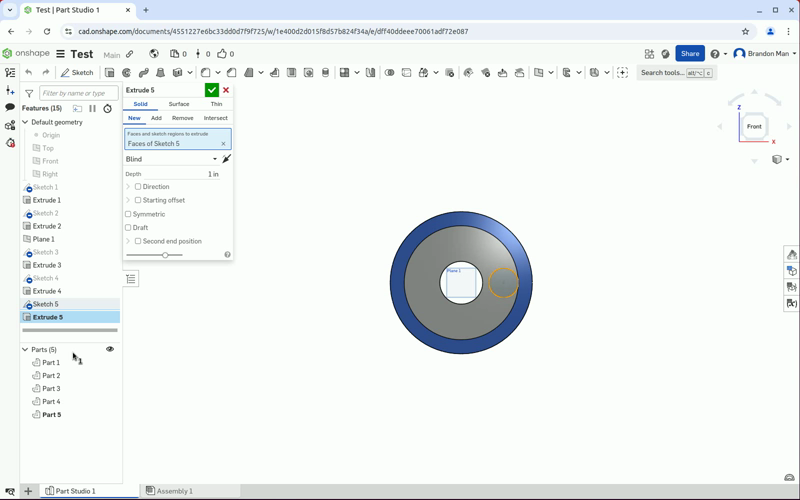
mouse_move(143, 106)
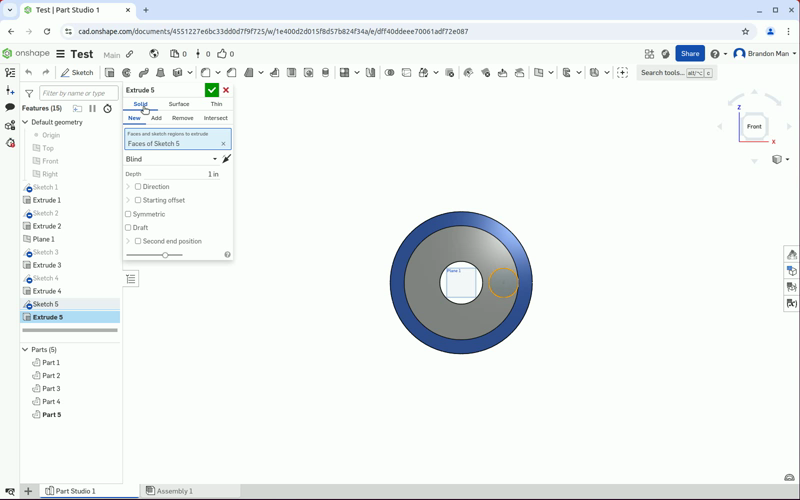
click(143, 106)
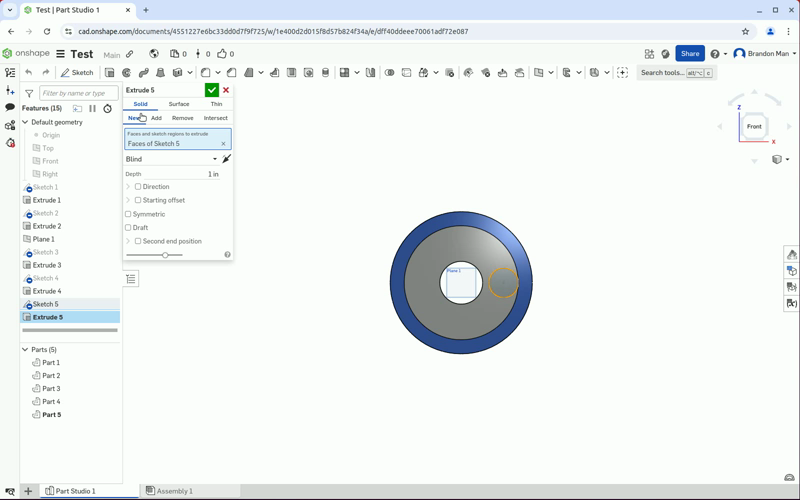
mouse_move(137, 120)
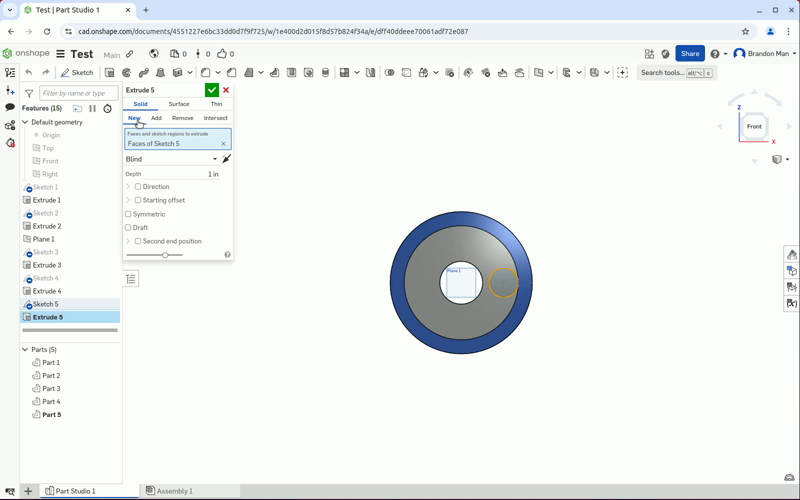
click(137, 120)
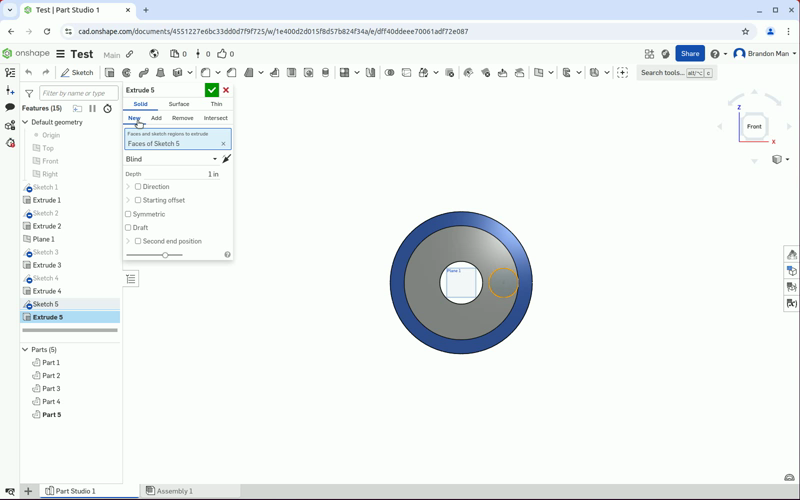
key(tab, 4)
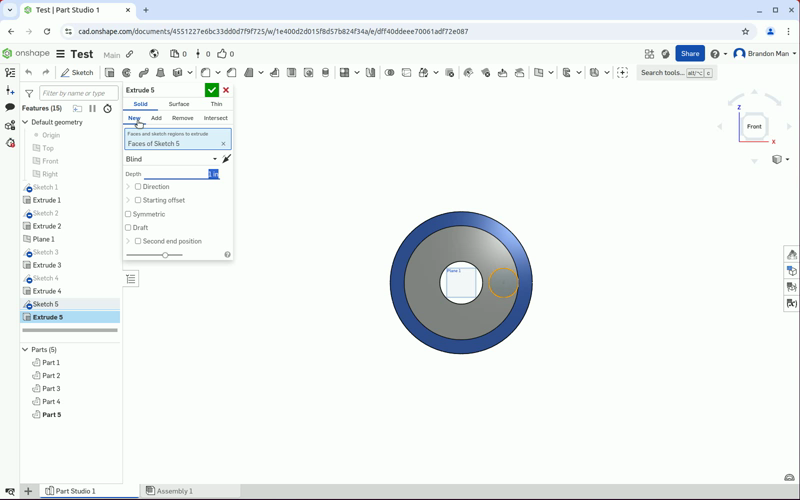
text(5.777)
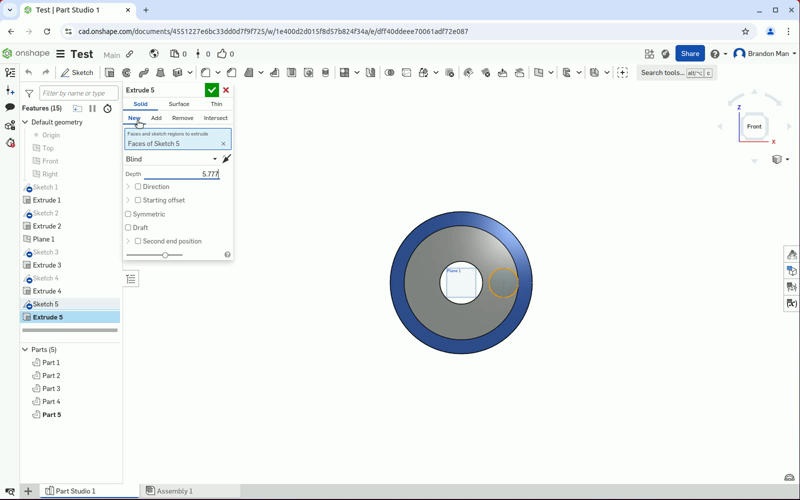
key(enter)
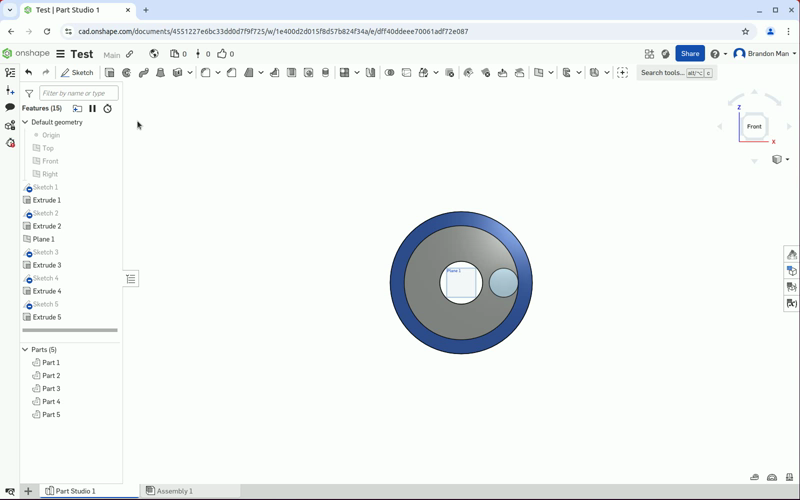
key(shift+h)
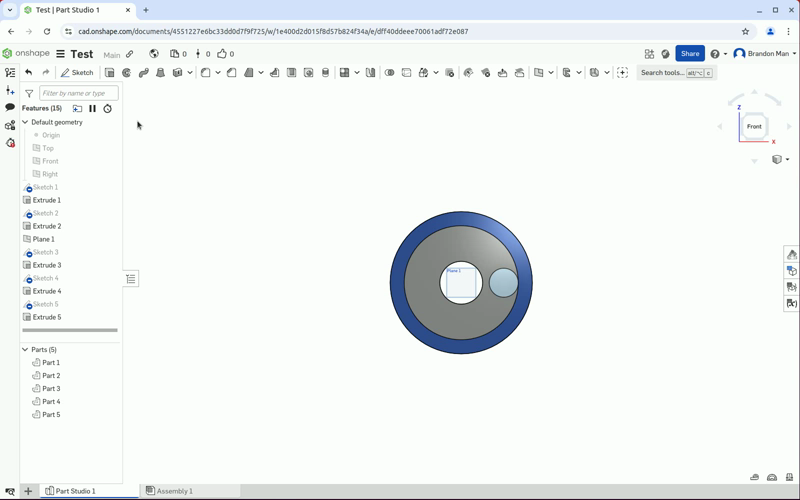
key(shift+h)
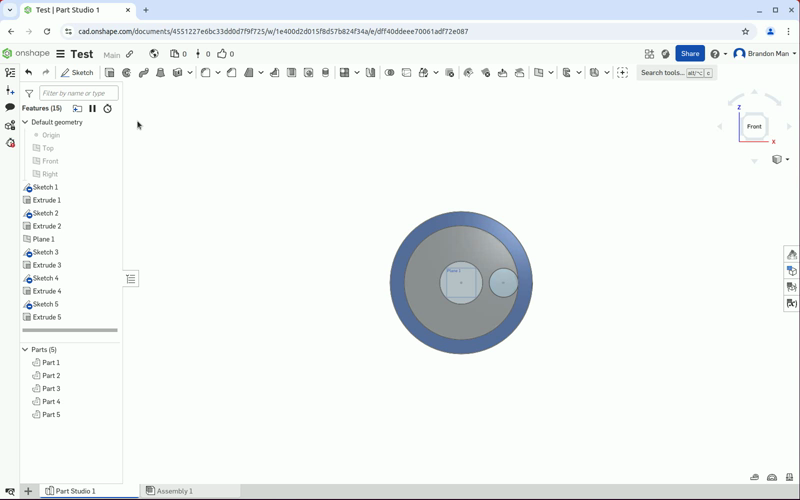
key(shift+7)
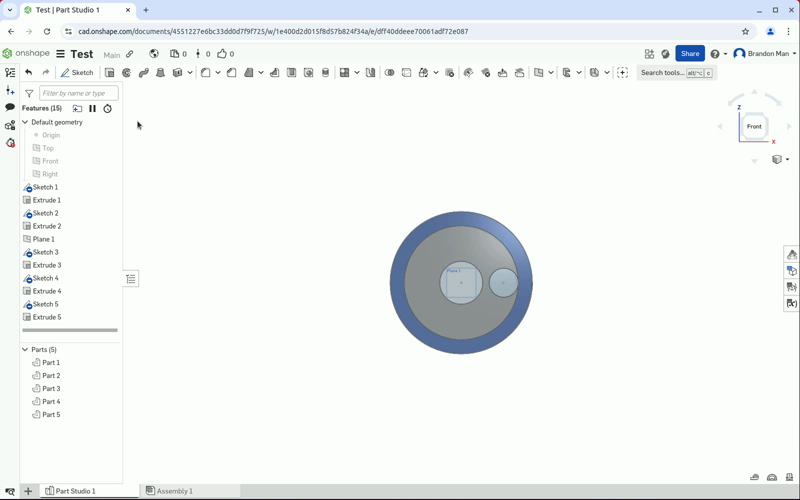
key(left, 2)
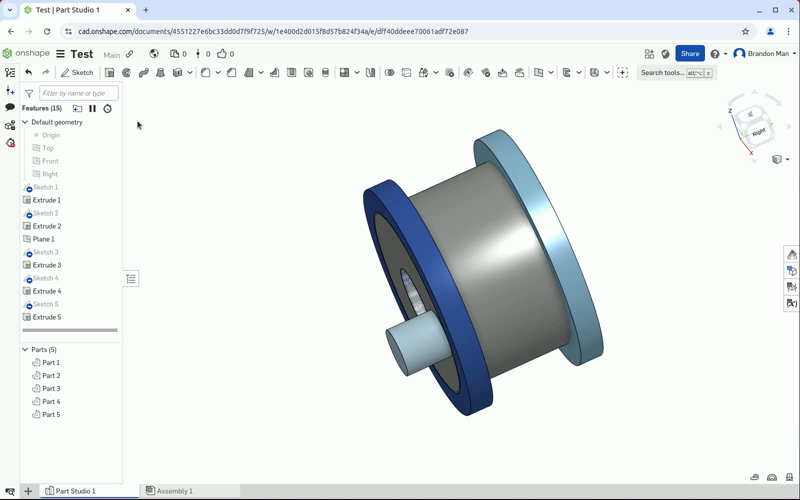
key(down, 2)
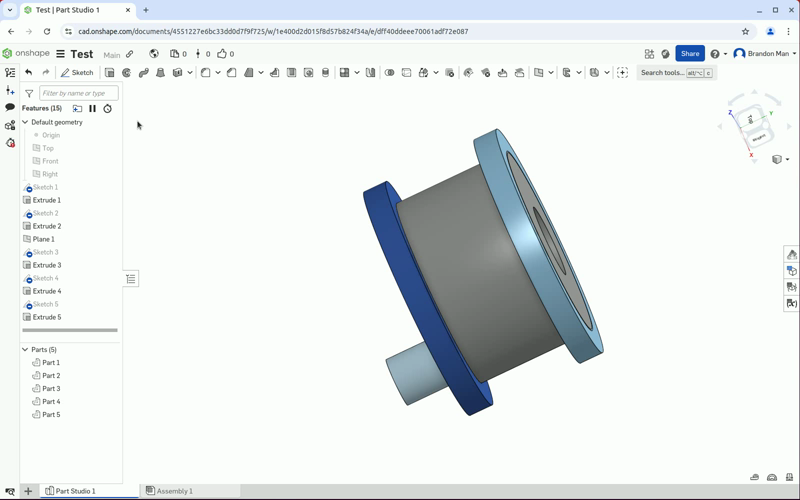
key(up, 2)
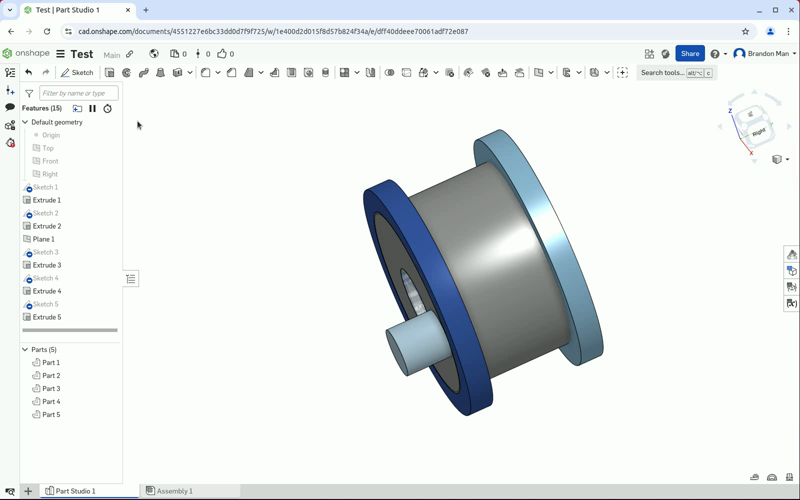
key(right, 2)
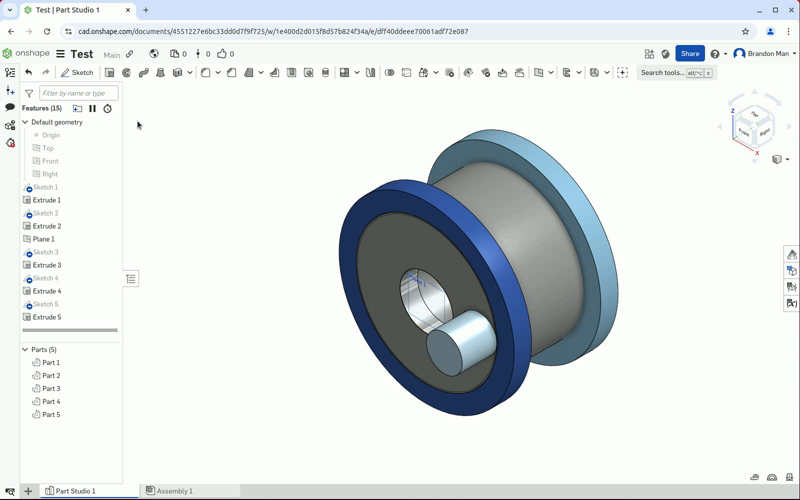
mouse_move(73, 189)
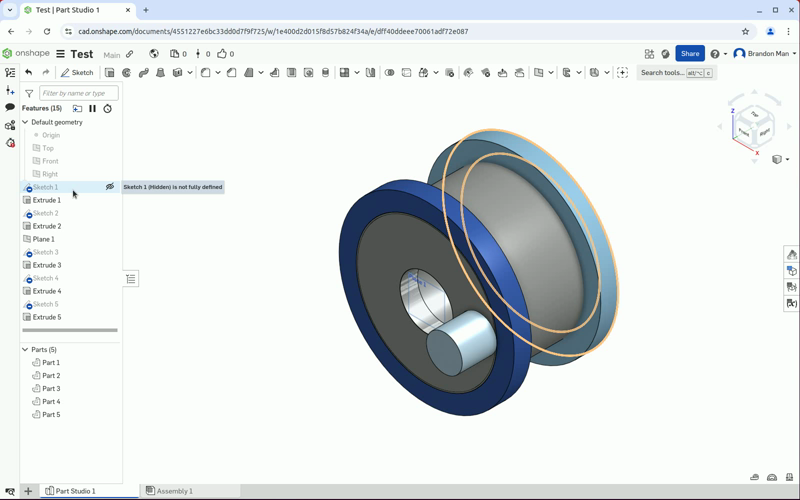
click(73, 189)